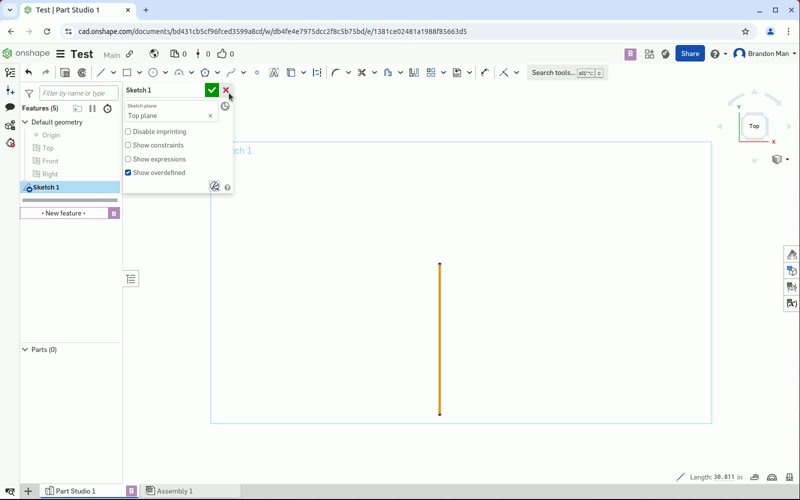
key(shift+h)
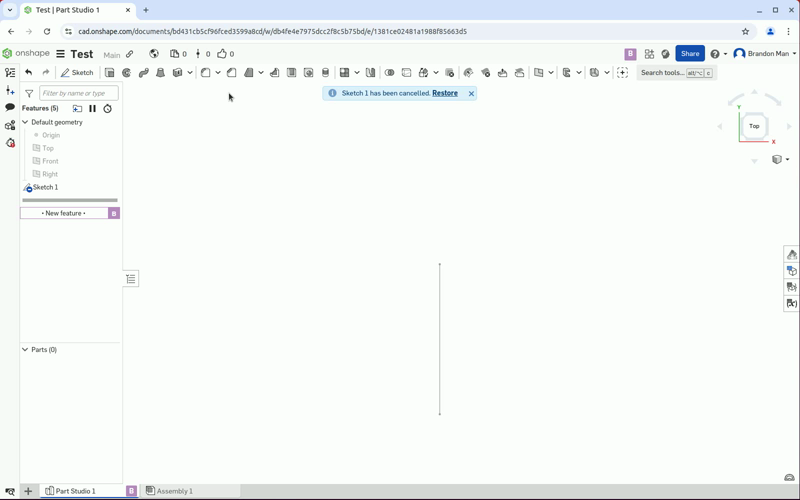
mouse_move(73, 352)
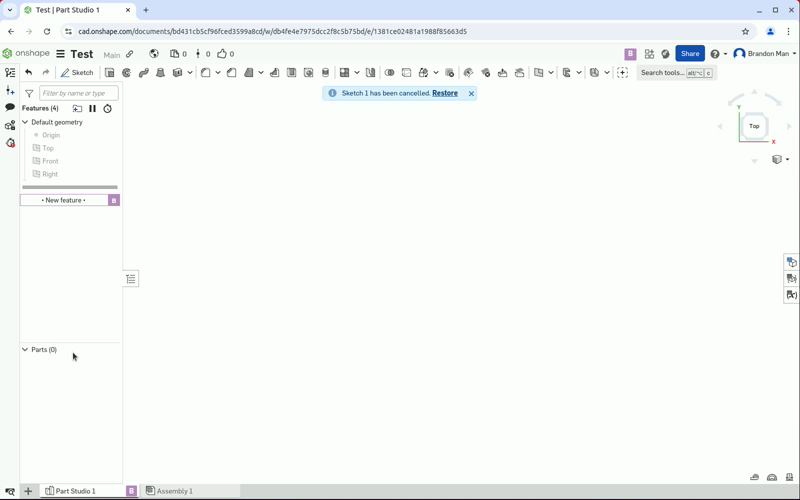
key(y)
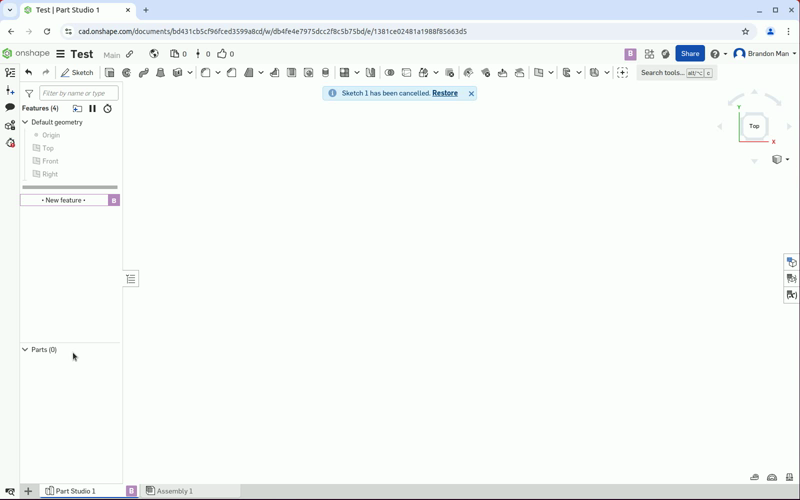
key(shift+p)
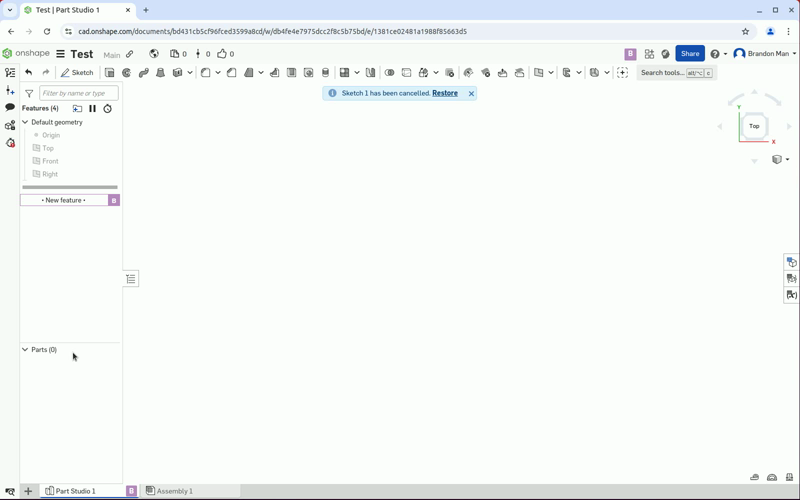
key(space)
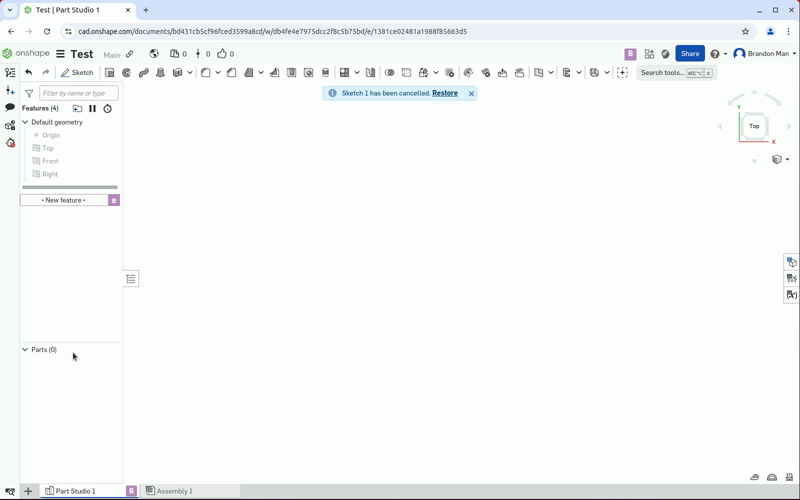
key_down(shift)
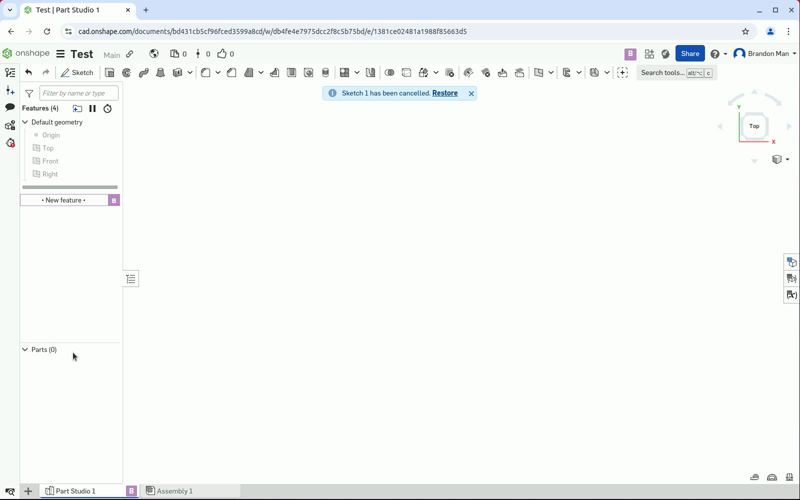
key(up)
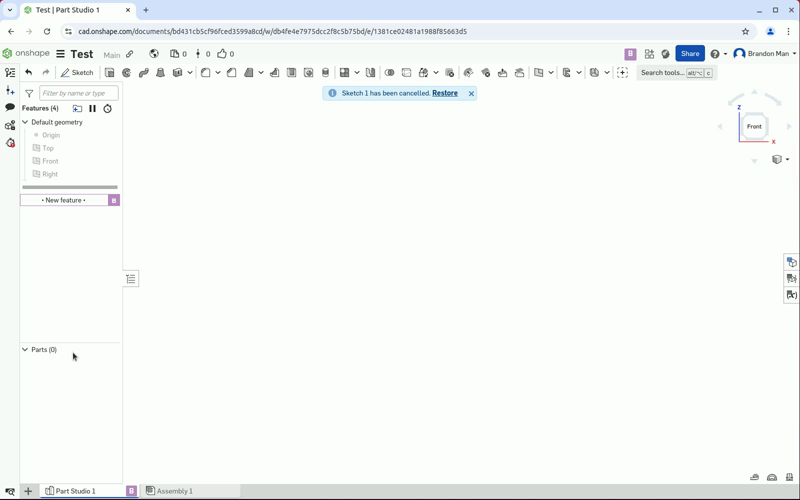
key_up(shift)
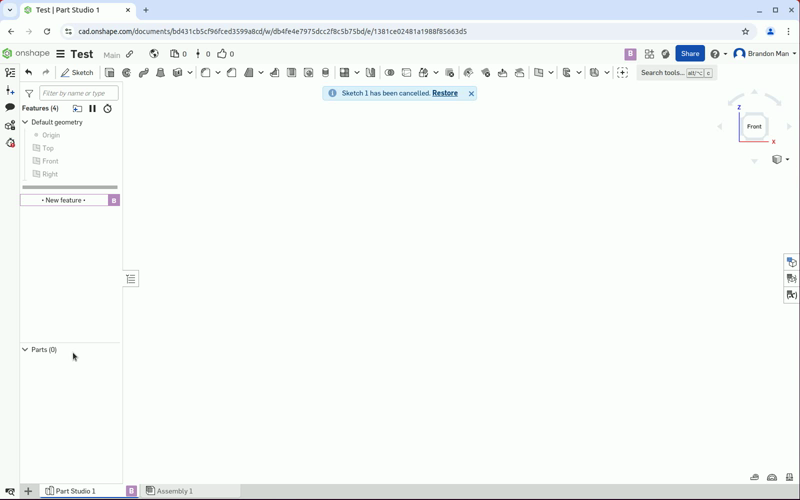
mouse_move(73, 352)
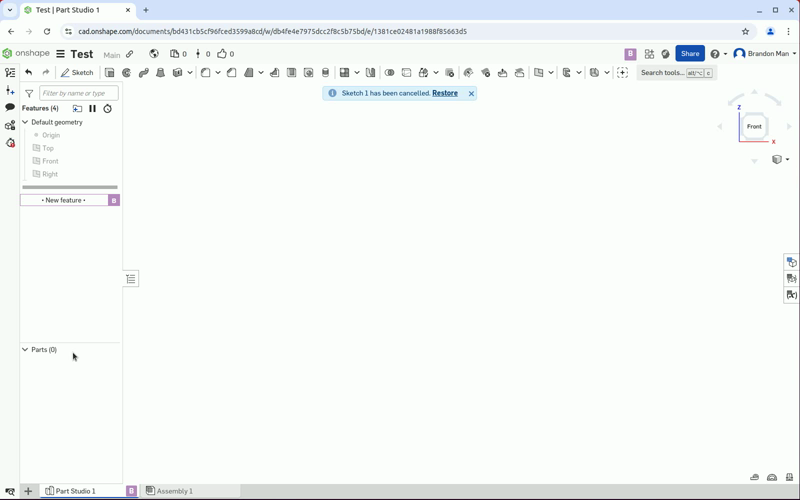
key(shift+y)
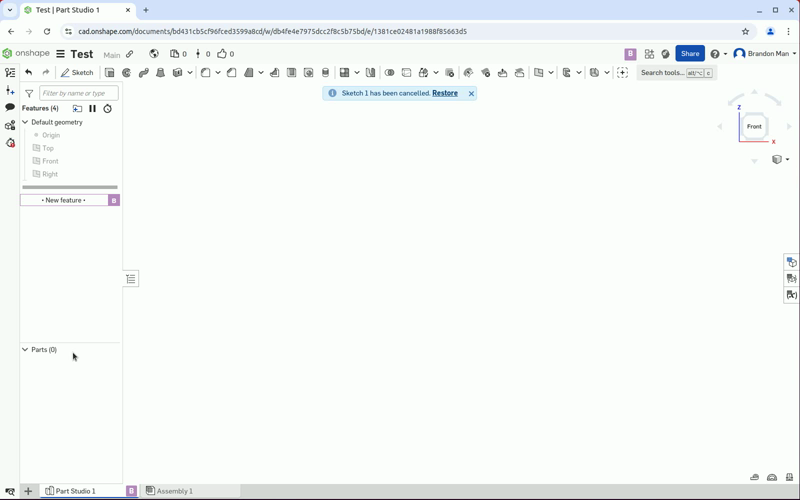
key(shift+s)
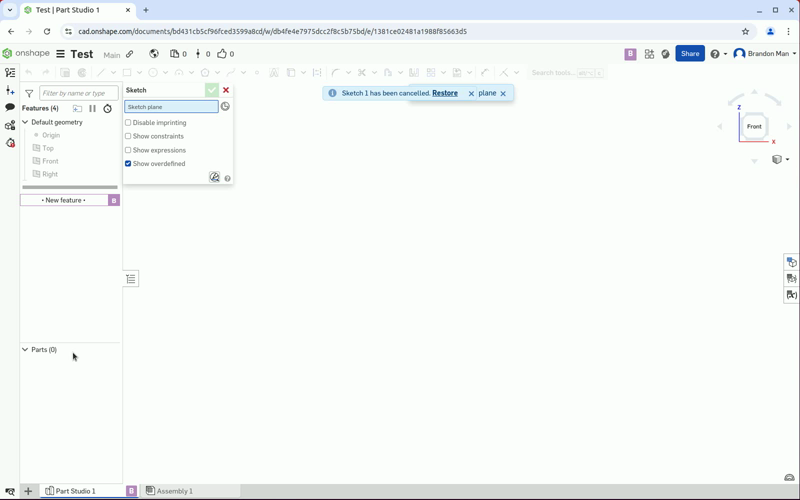
mouse_move(73, 163)
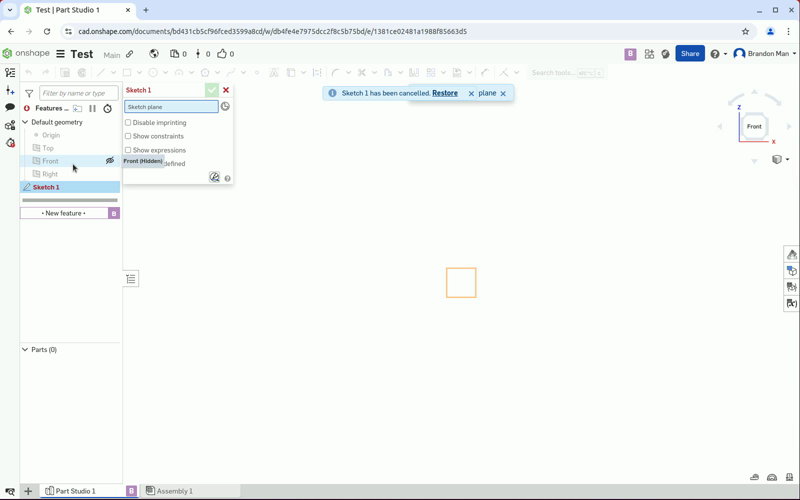
click(73, 163)
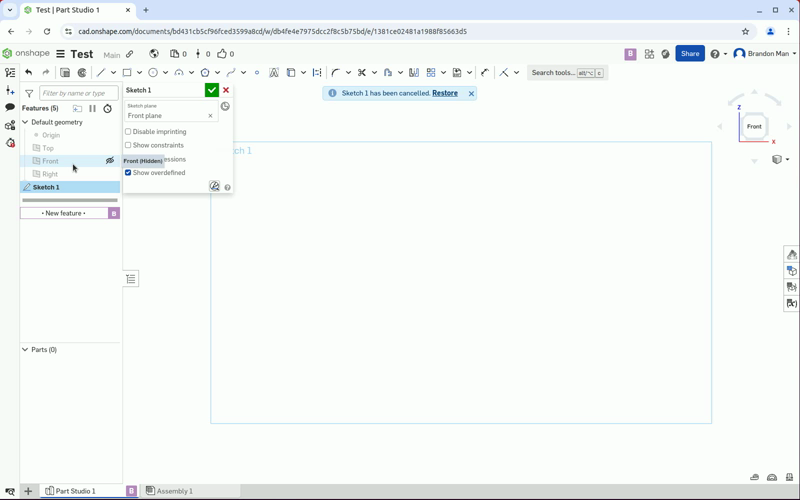
mouse_move(73, 352)
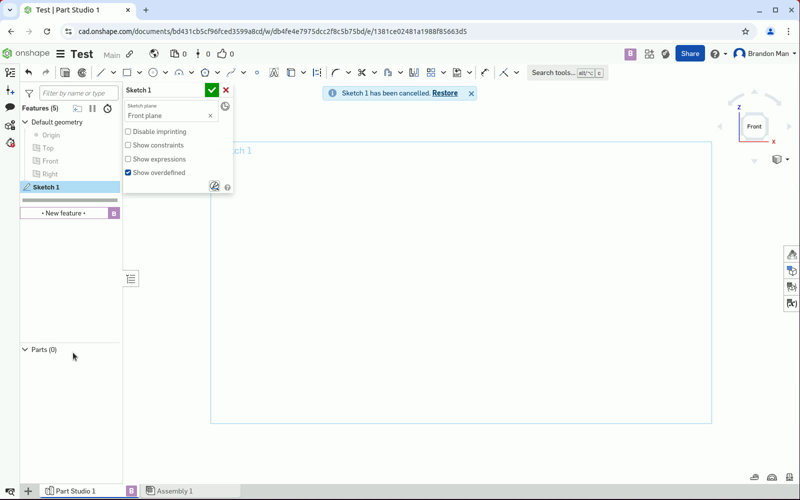
key(y)
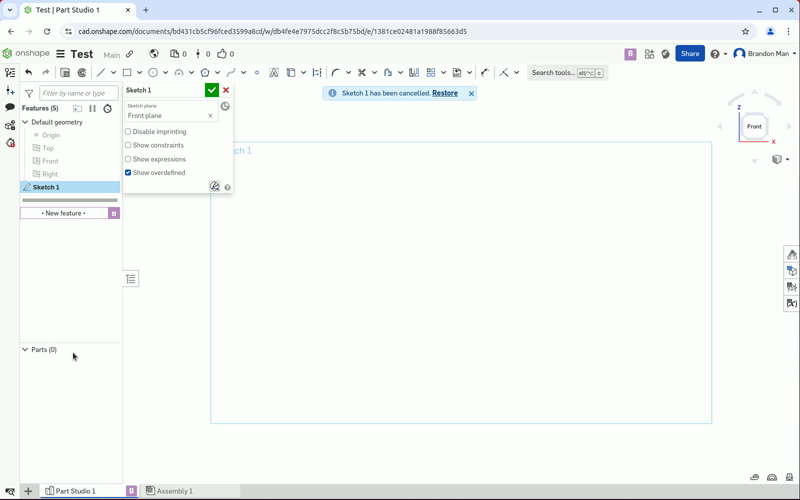
key(c)
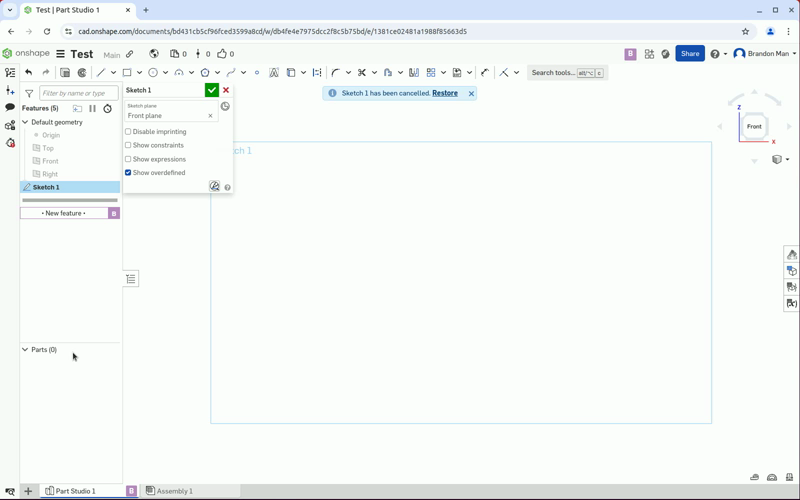
key_down(shift)
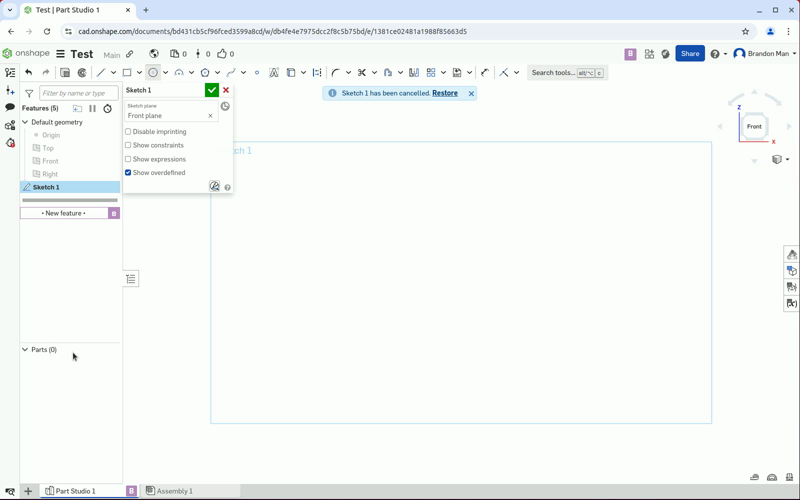
mouse_move(461, 282)
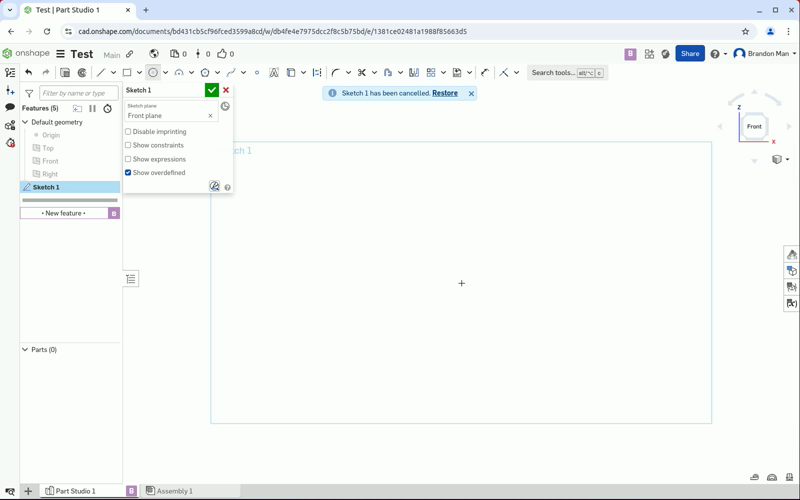
click(461, 282)
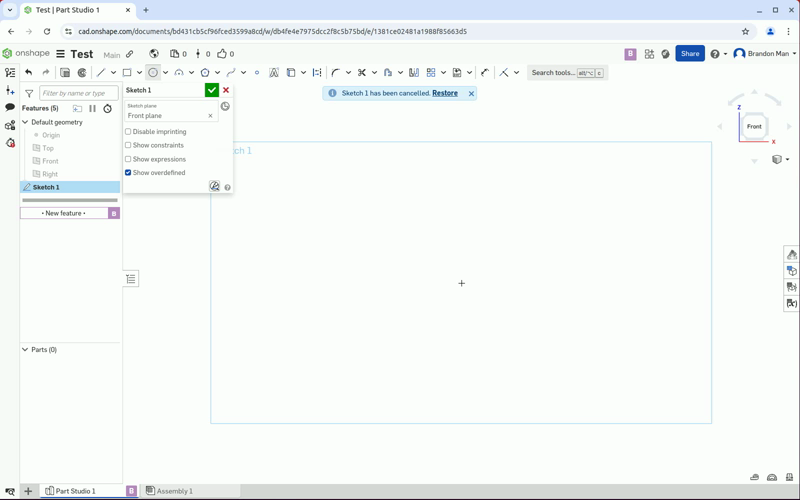
key_up(shift)
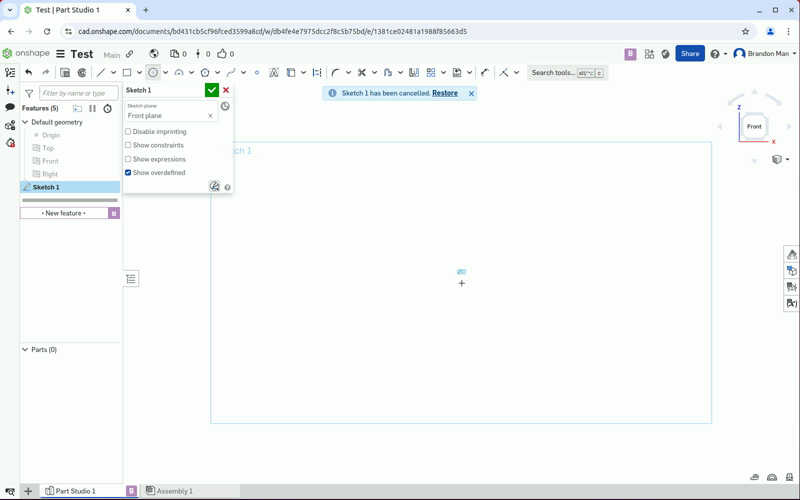
mouse_move(463, 282)
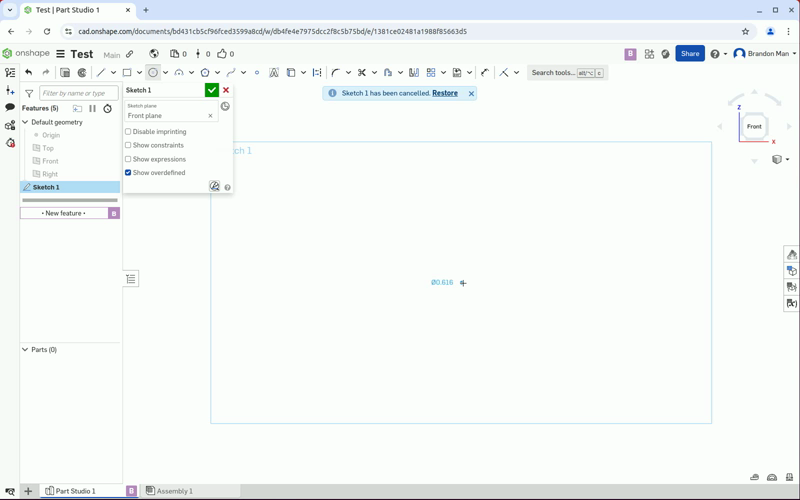
scroll(6)
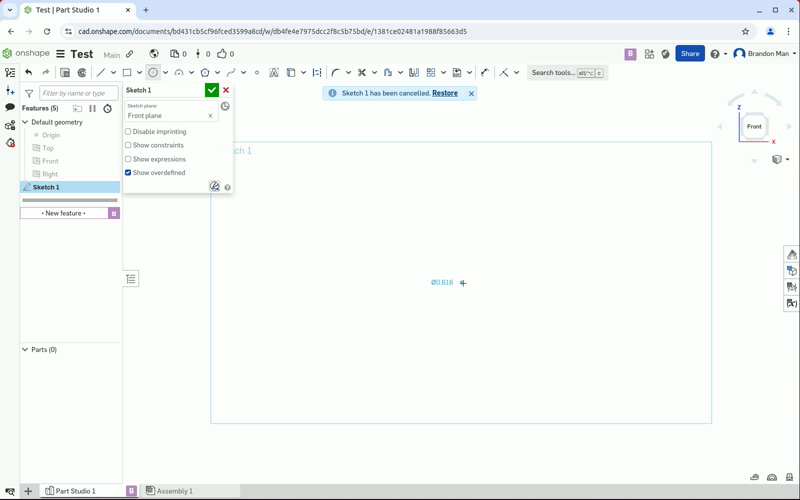
scroll(6)
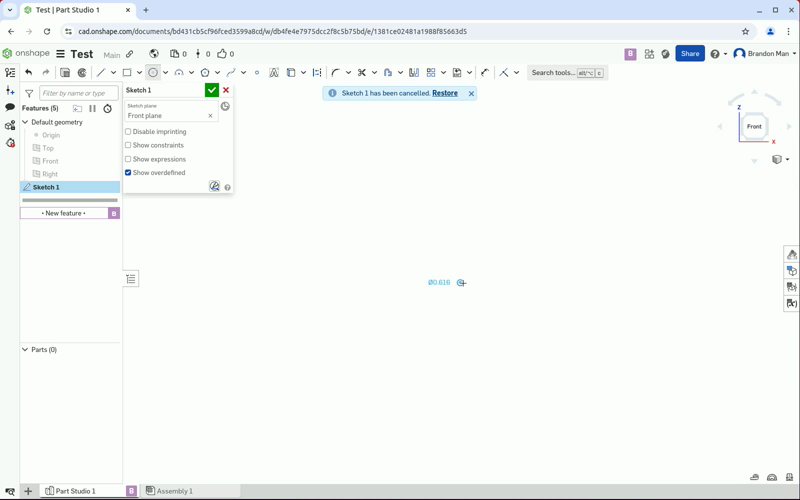
scroll(6)
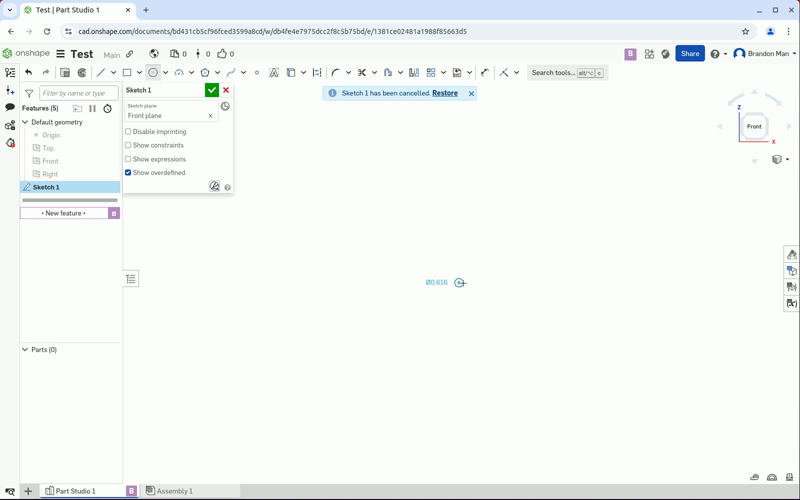
scroll(6)
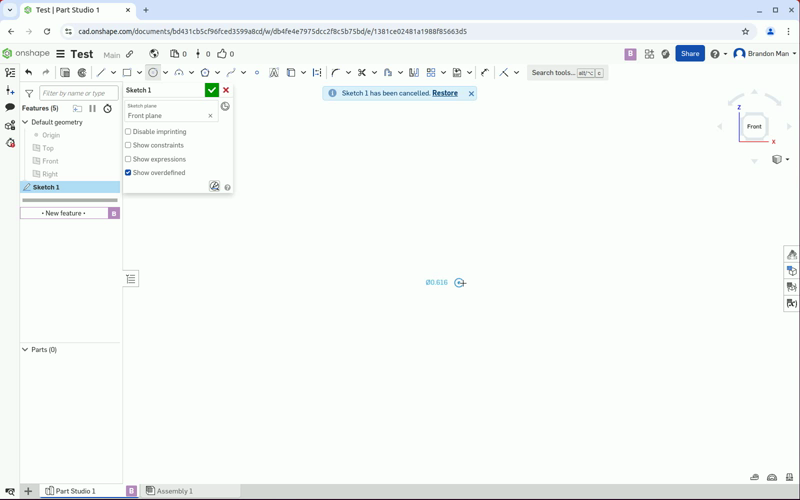
scroll(6)
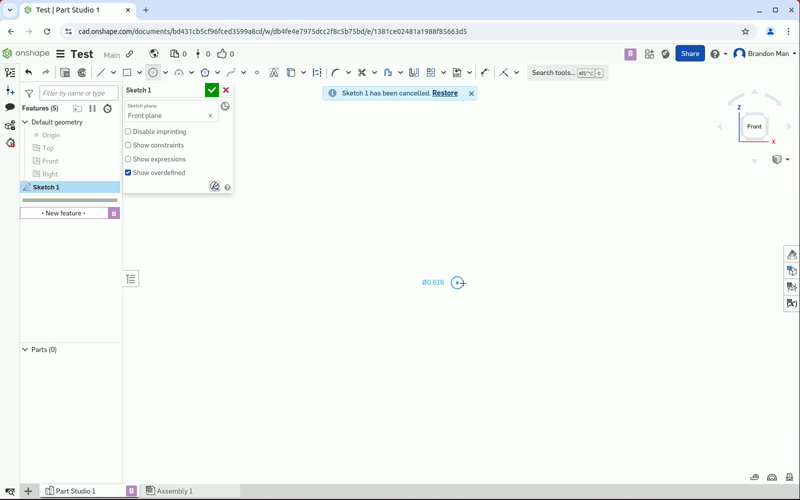
scroll(6)
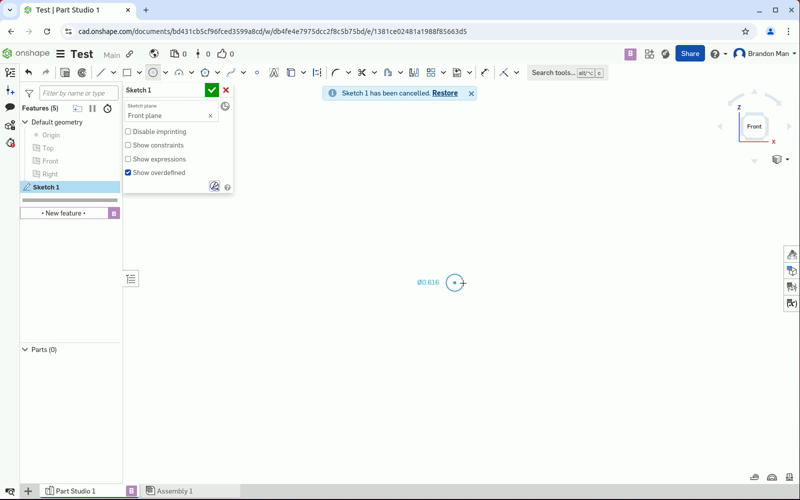
scroll(6)
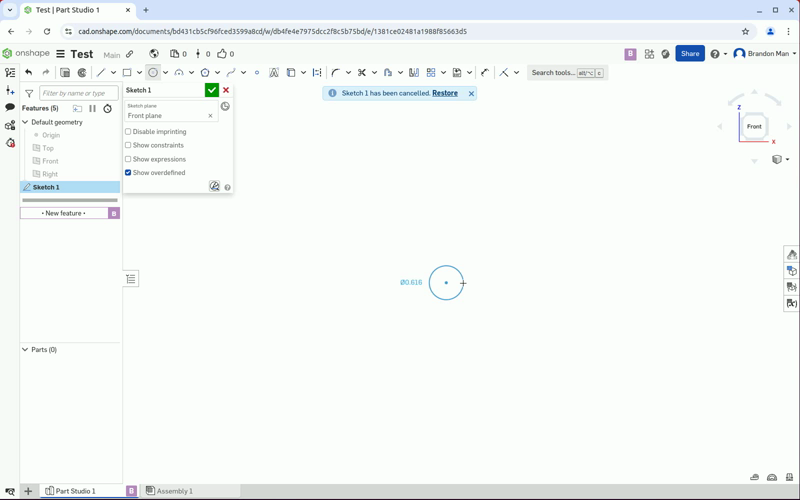
click(463, 282)
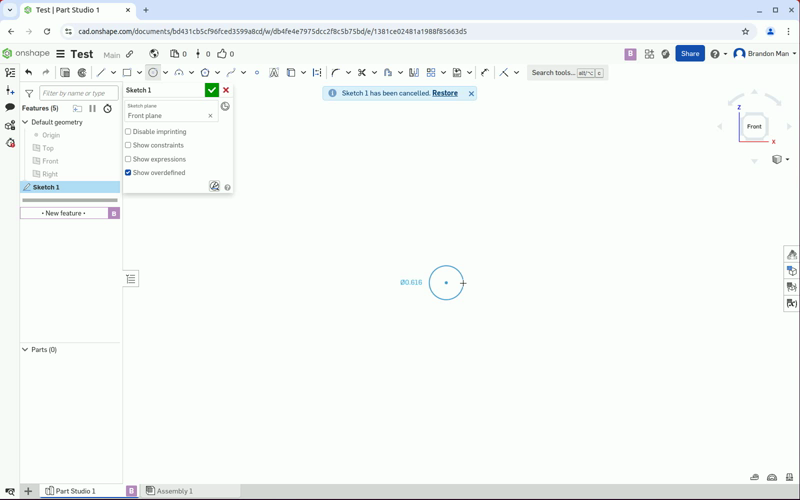
scroll(-6)
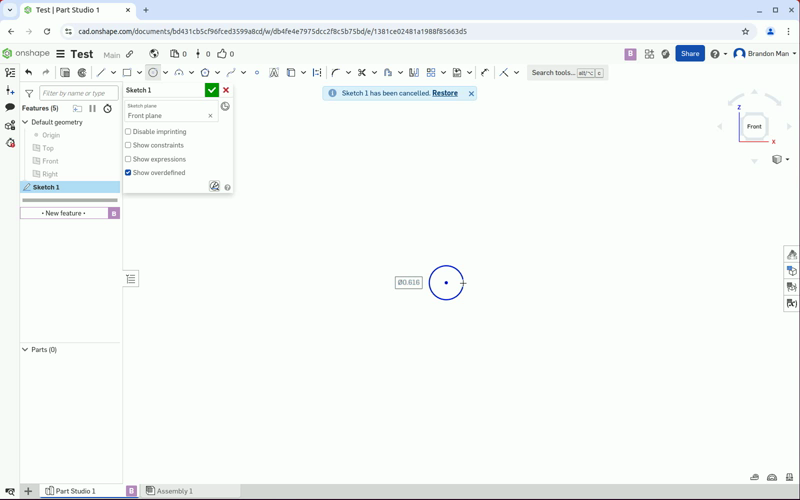
scroll(-6)
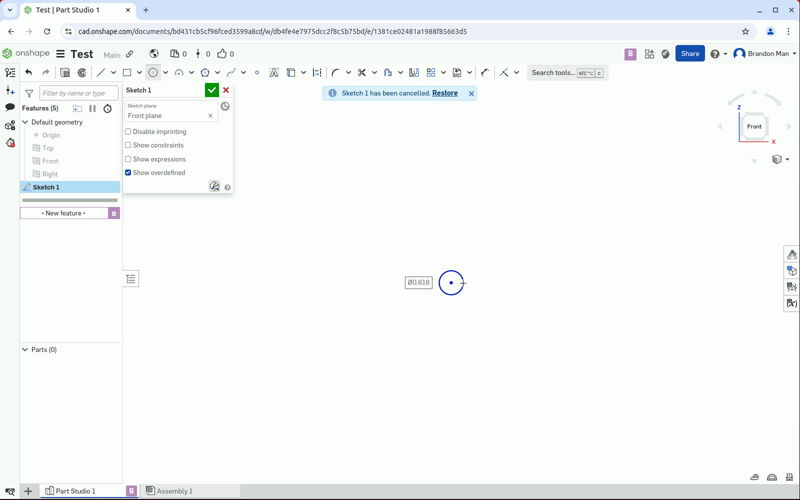
scroll(-6)
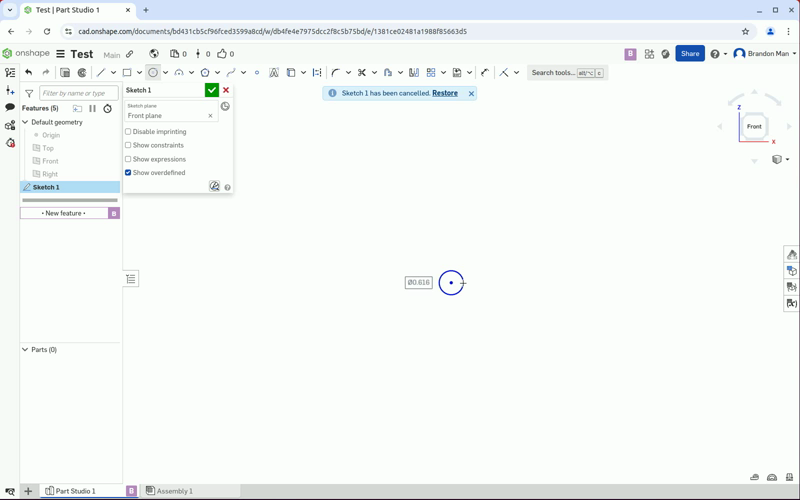
scroll(-6)
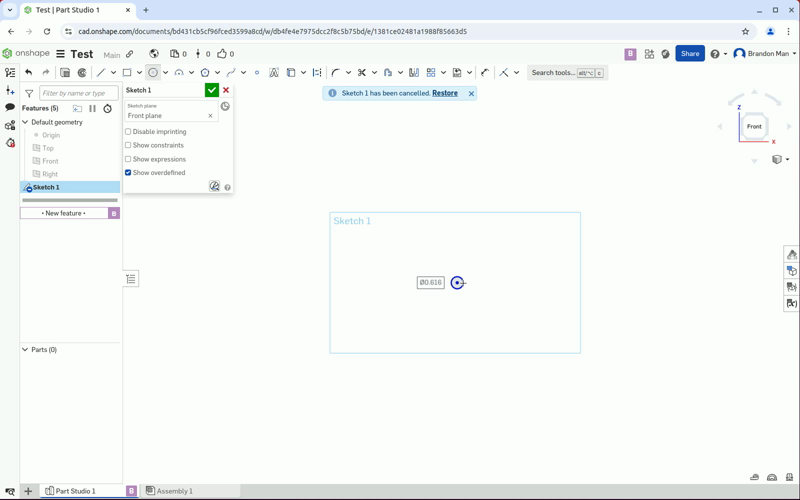
scroll(-6)
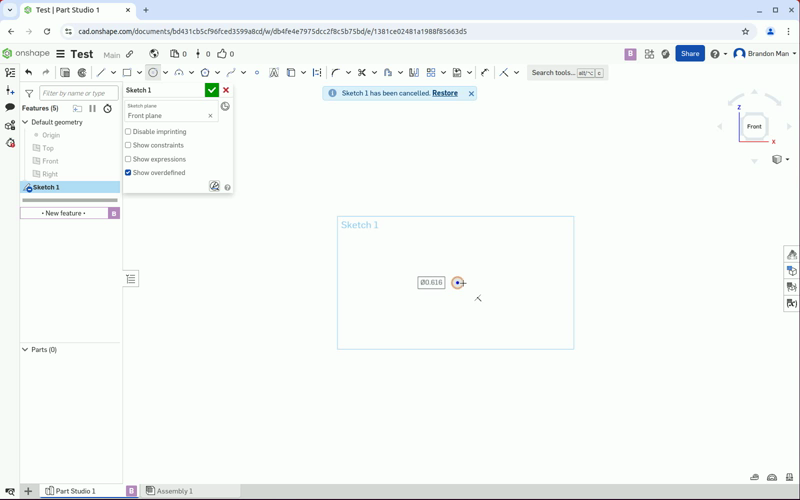
scroll(-6)
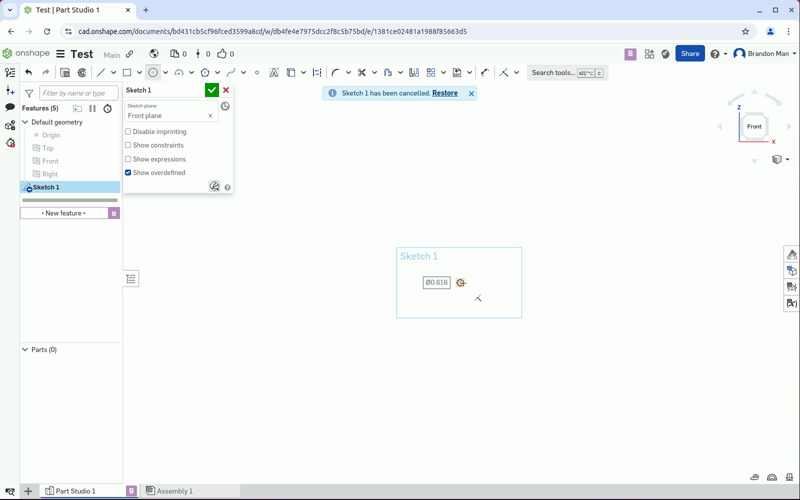
scroll(-6)
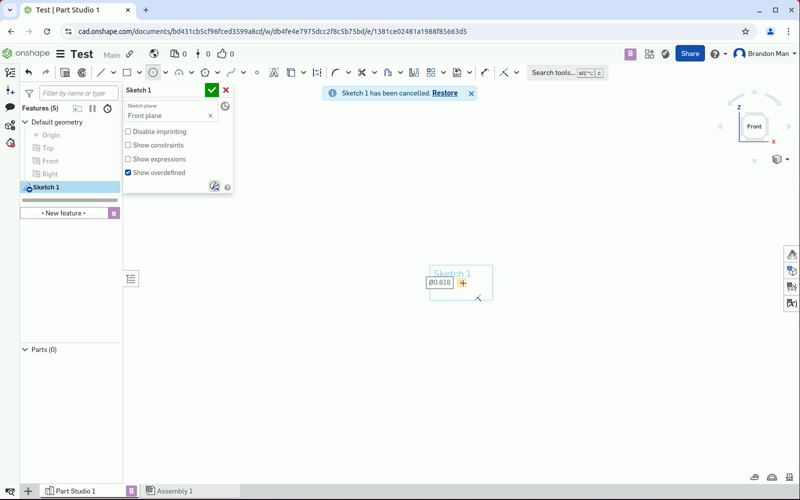
key(esc)
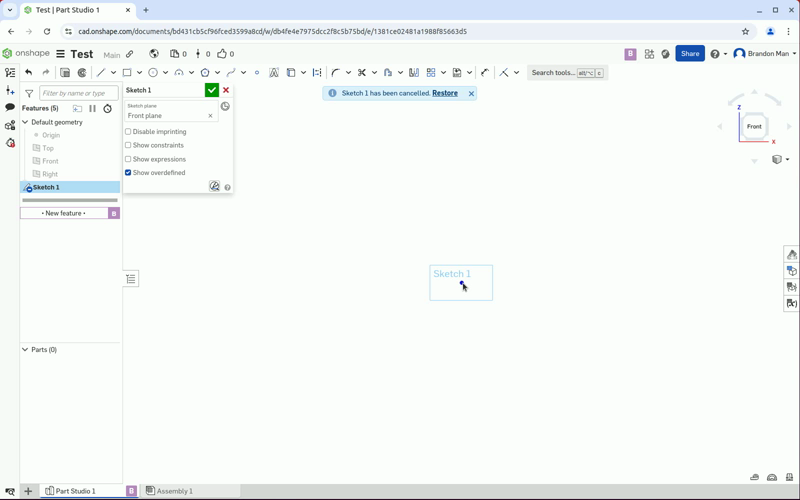
mouse_move(463, 283)
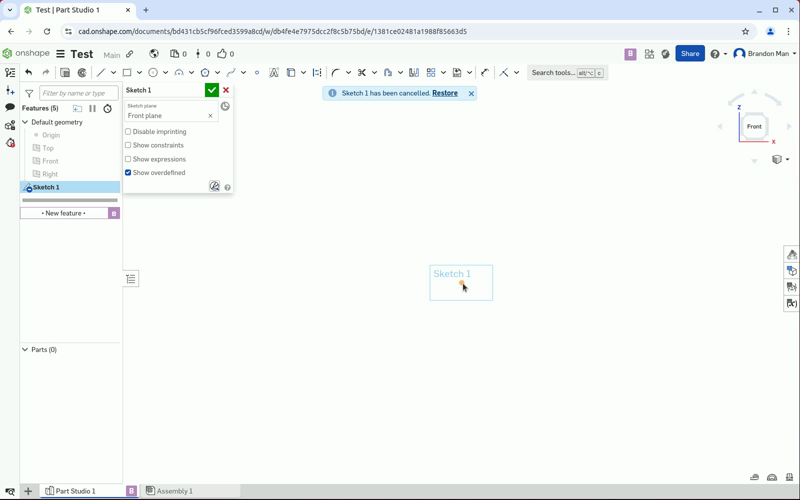
scroll(6)
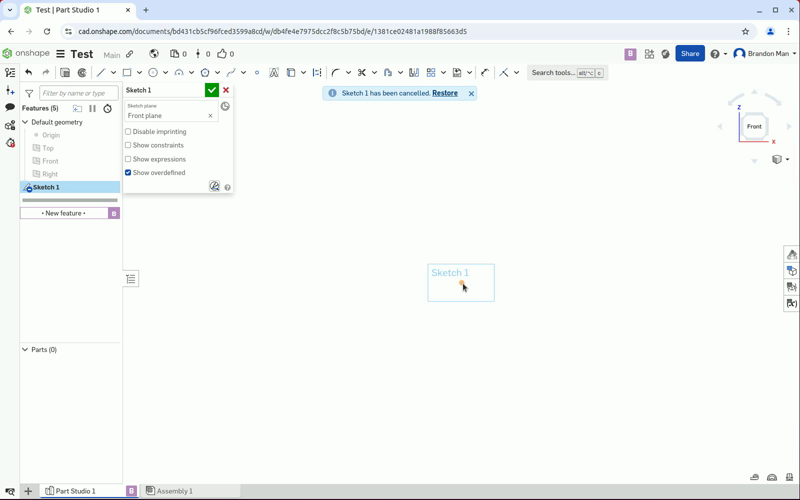
scroll(6)
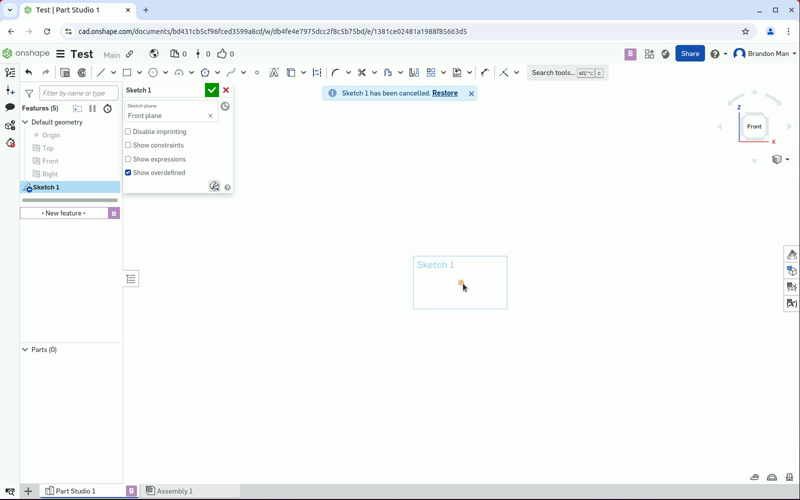
scroll(6)
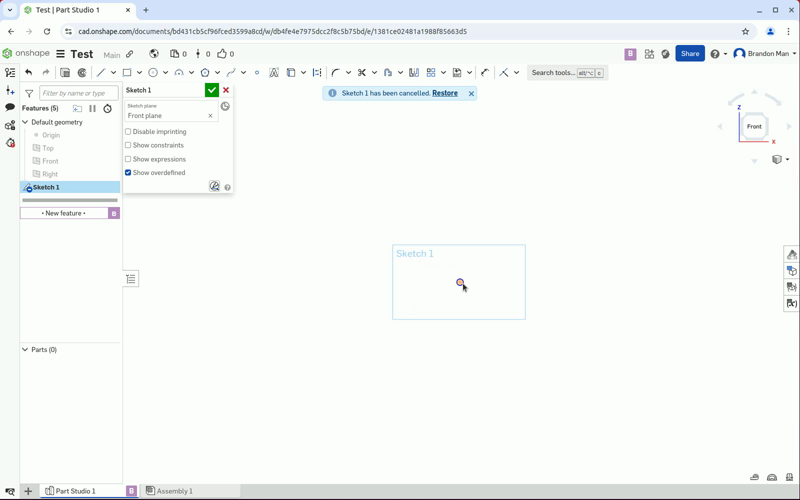
scroll(6)
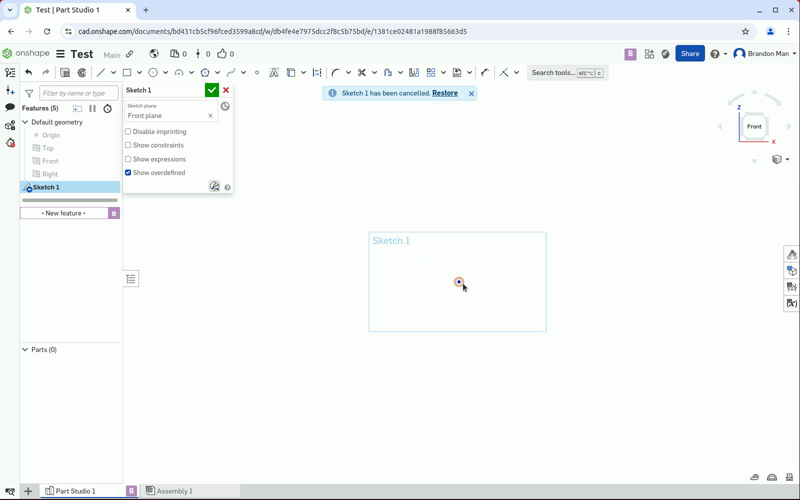
scroll(6)
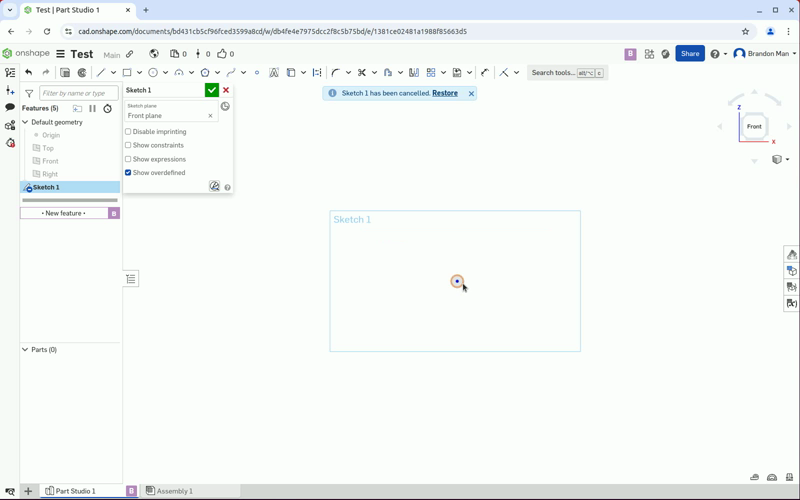
scroll(6)
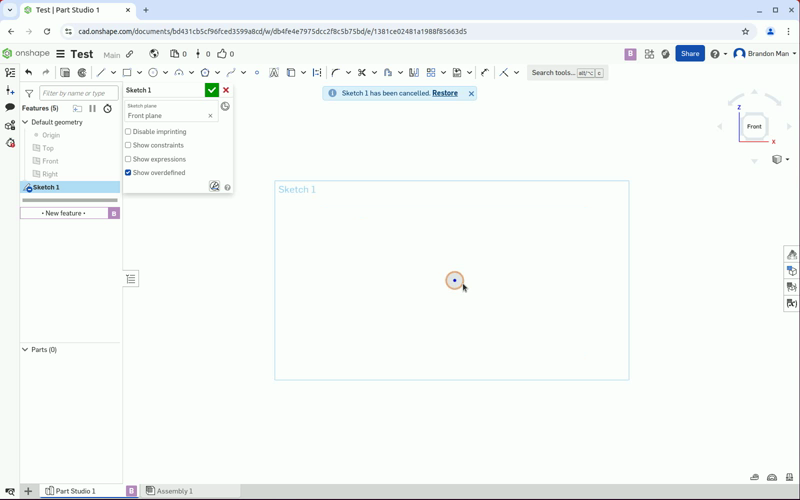
scroll(6)
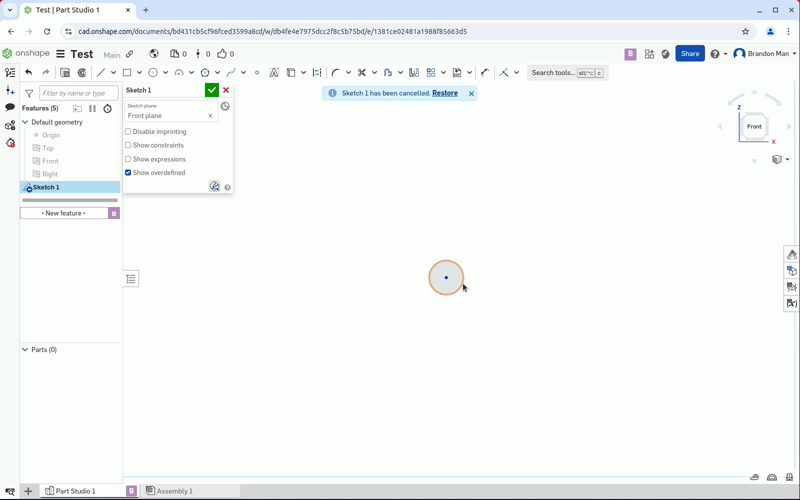
click(463, 283)
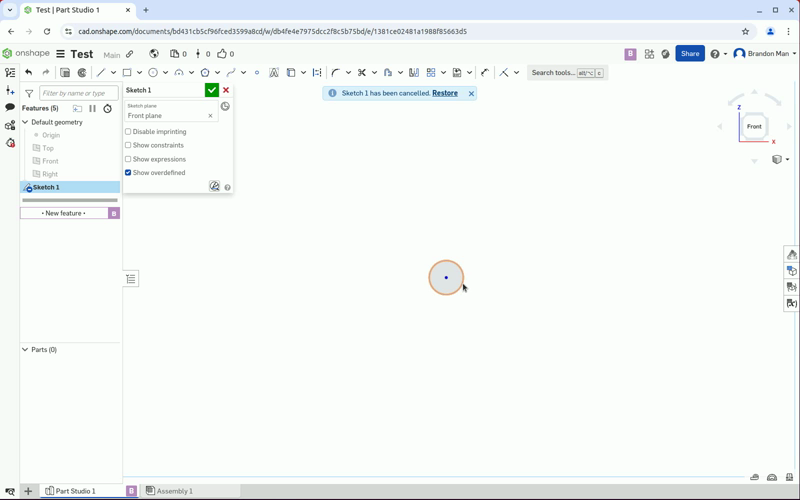
scroll(-6)
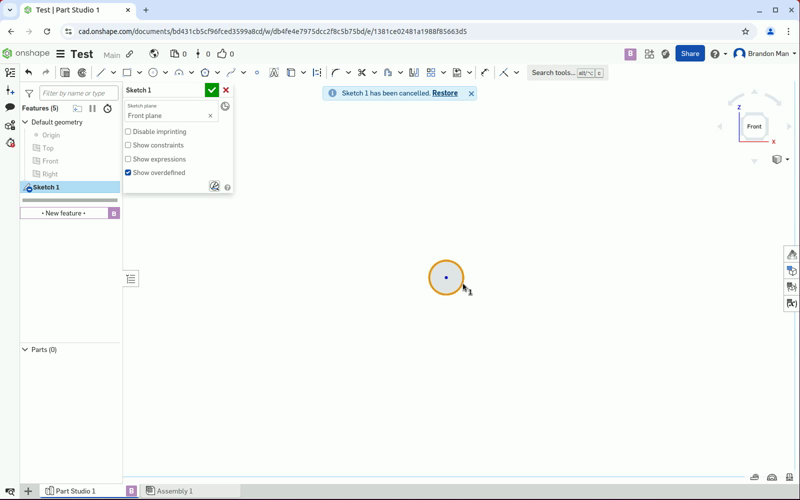
scroll(-6)
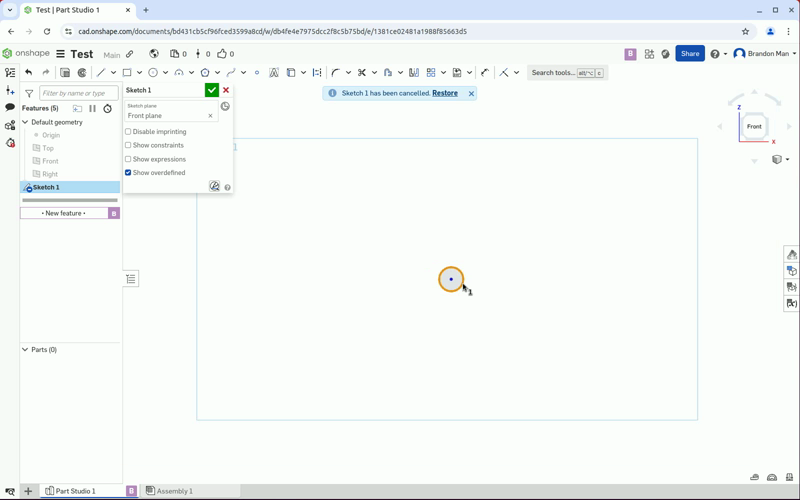
scroll(-6)
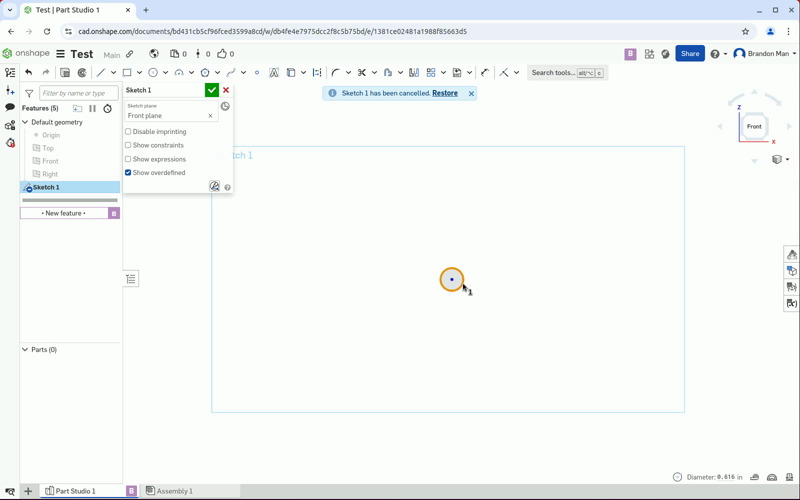
scroll(-6)
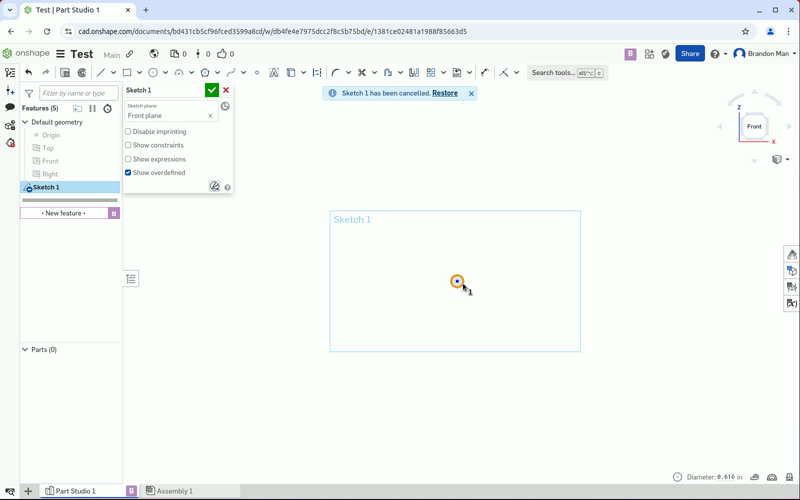
scroll(-6)
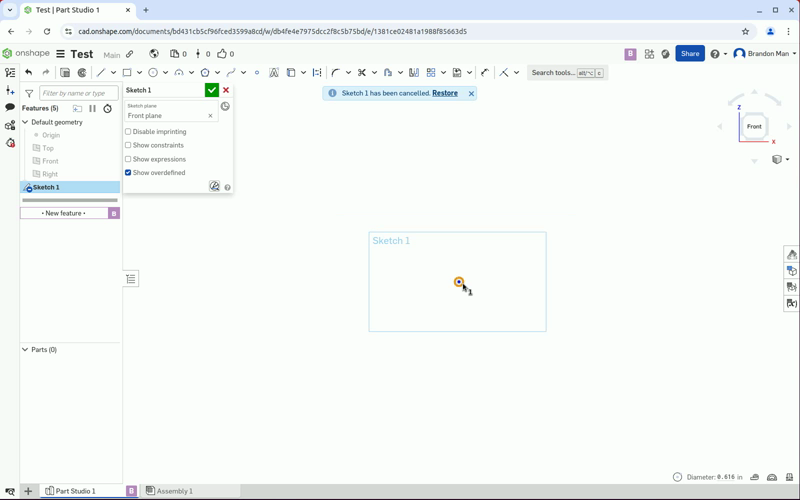
scroll(-6)
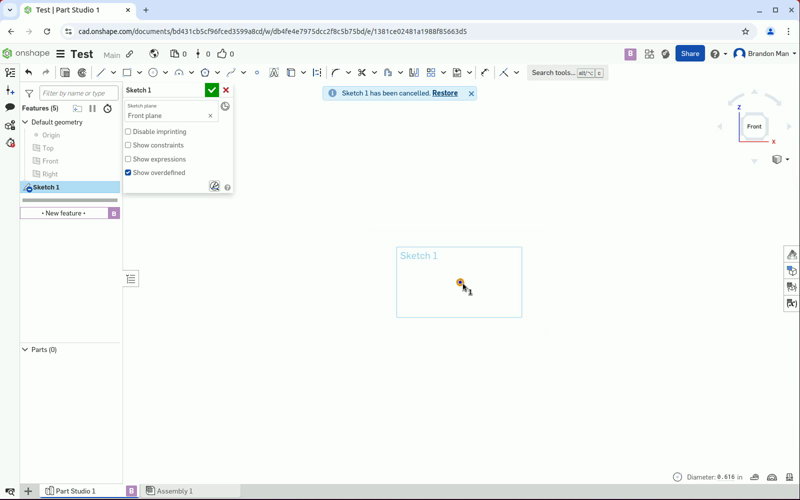
scroll(-6)
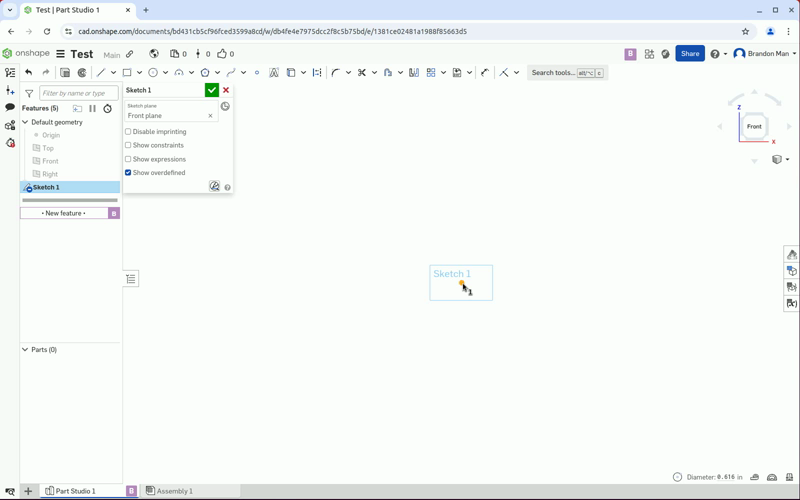
mouse_move(73, 352)
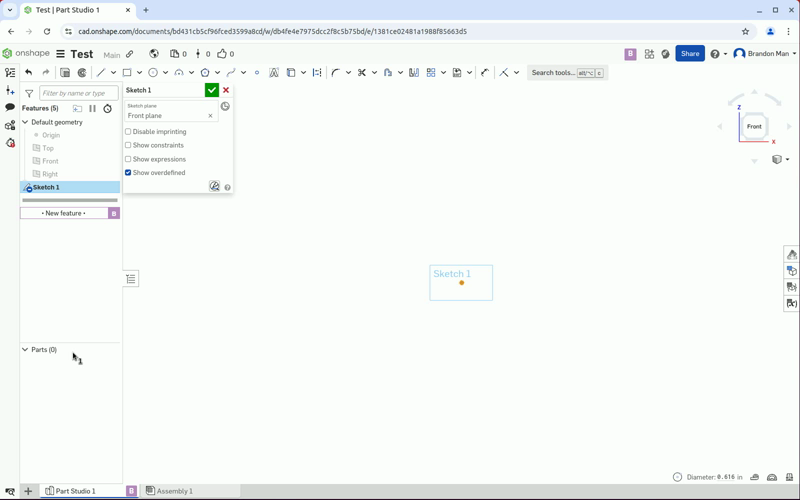
key(shift+y)
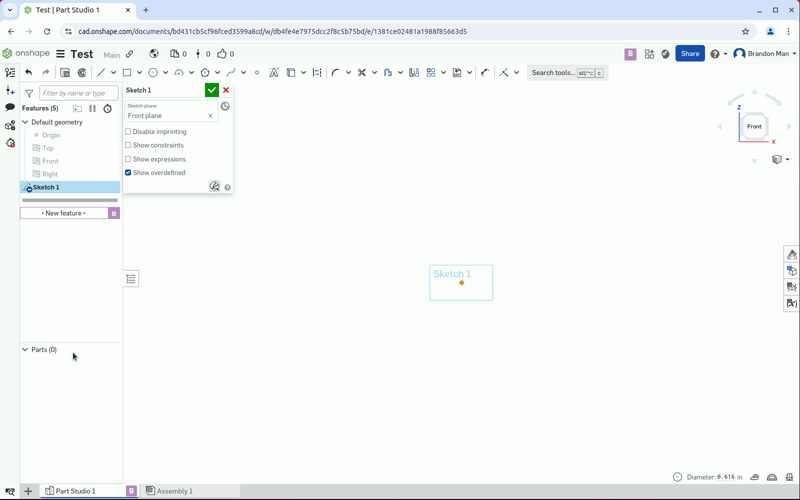
key(shift+e)
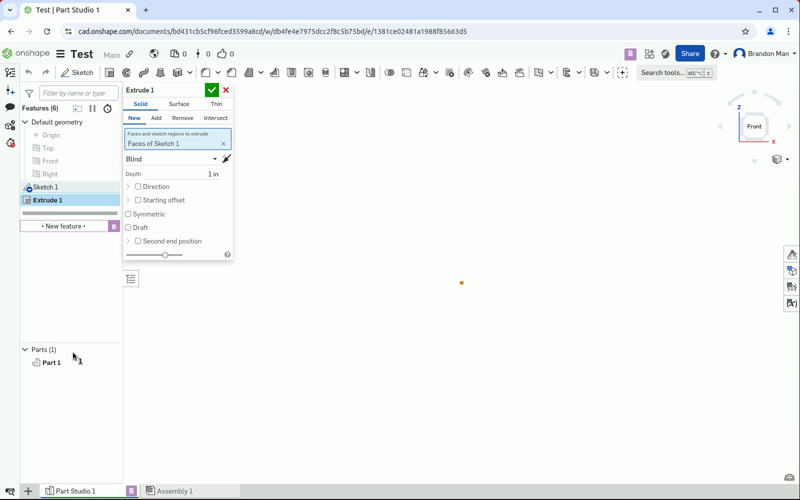
mouse_move(143, 106)
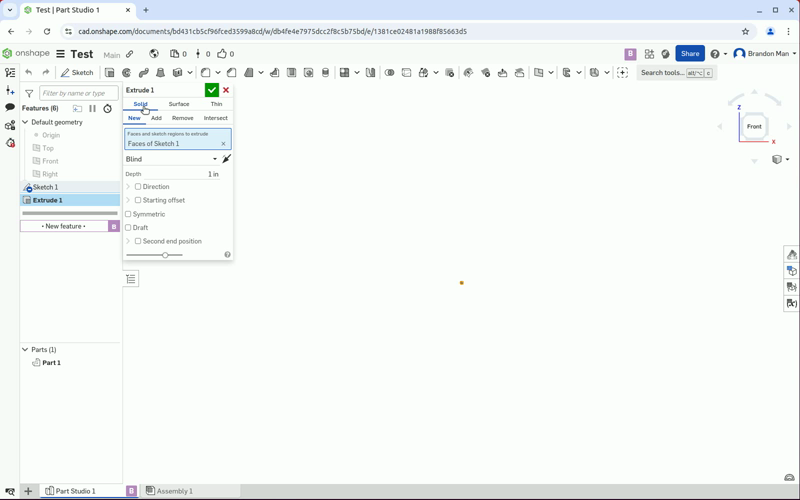
click(143, 106)
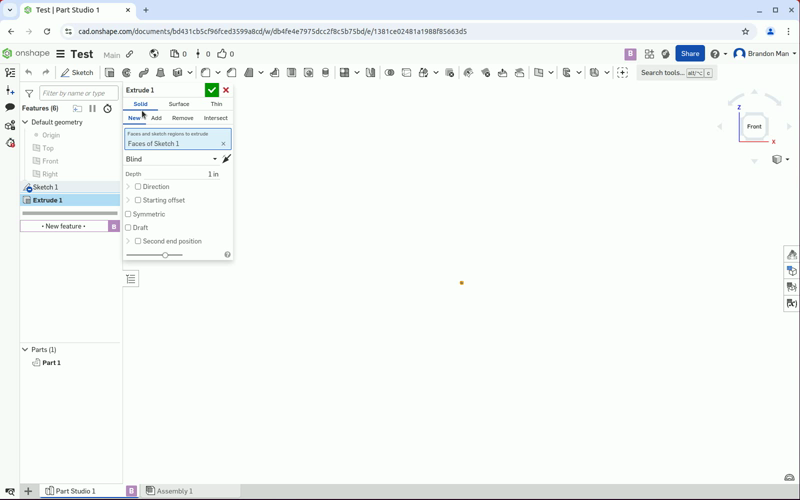
mouse_move(137, 120)
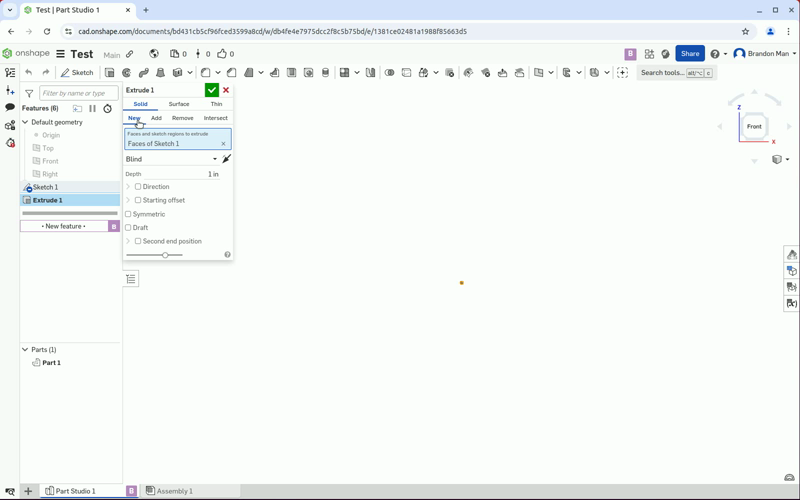
click(137, 120)
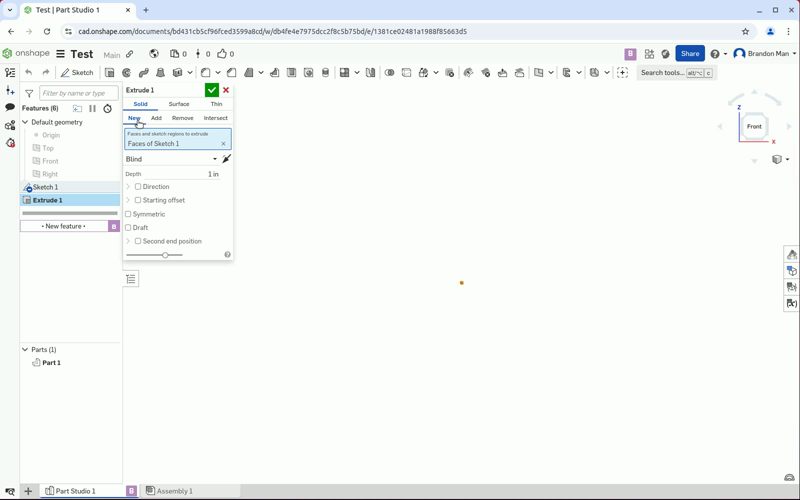
key(tab, 4)
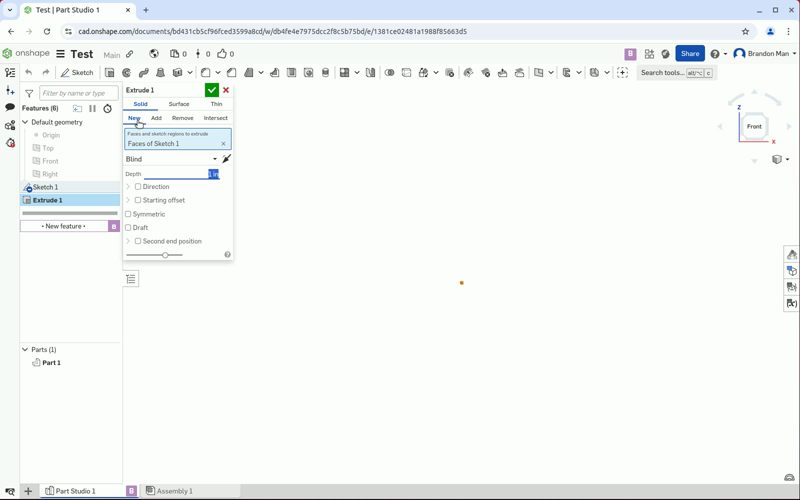
text(23.108)
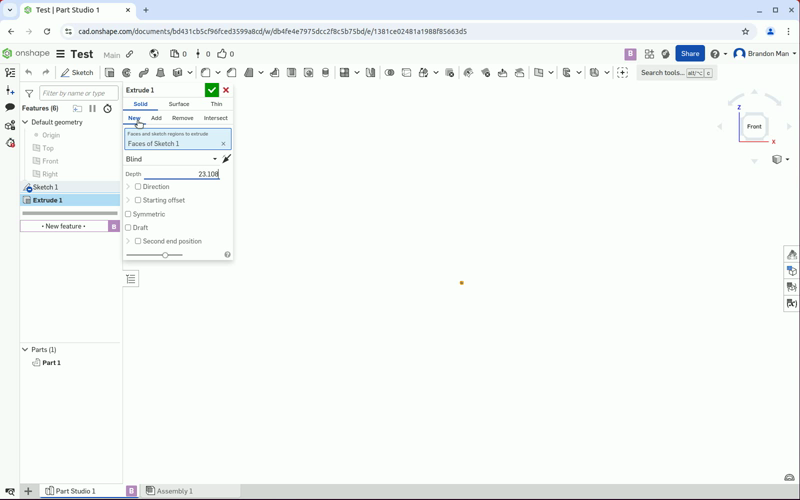
key(enter)
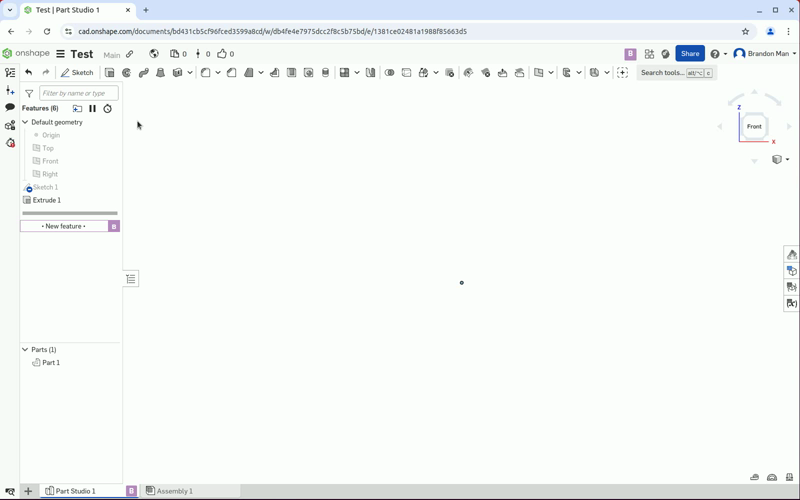
key(shift+h)
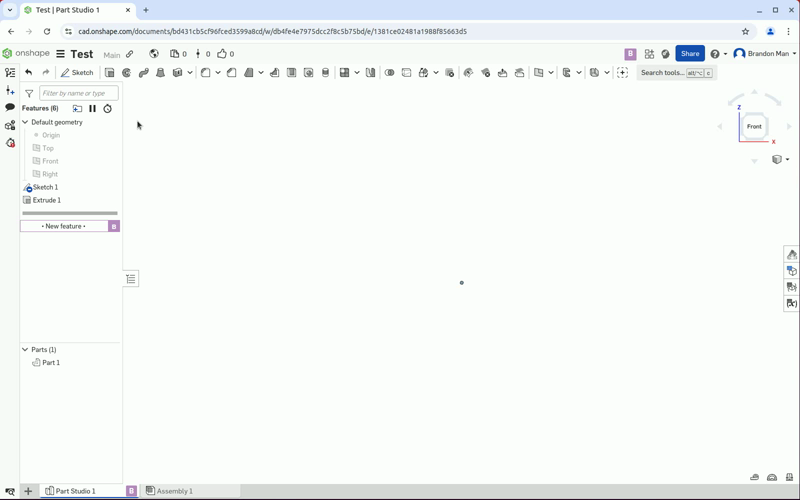
key(shift+h)
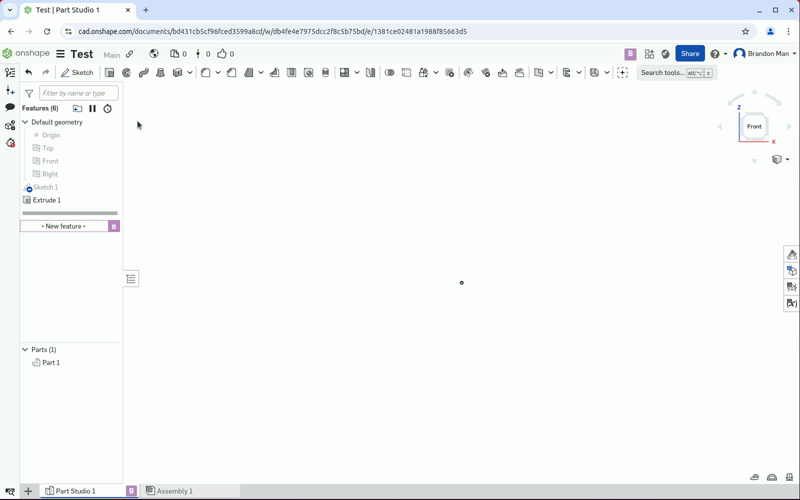
mouse_move(73, 189)
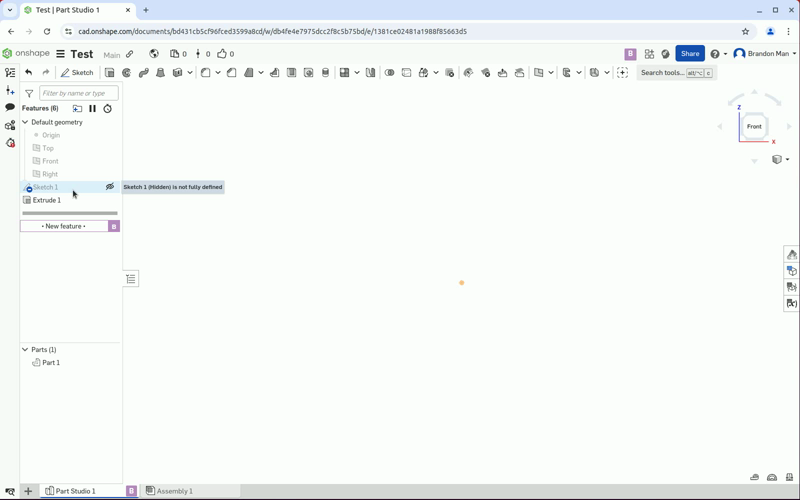
click(73, 189)
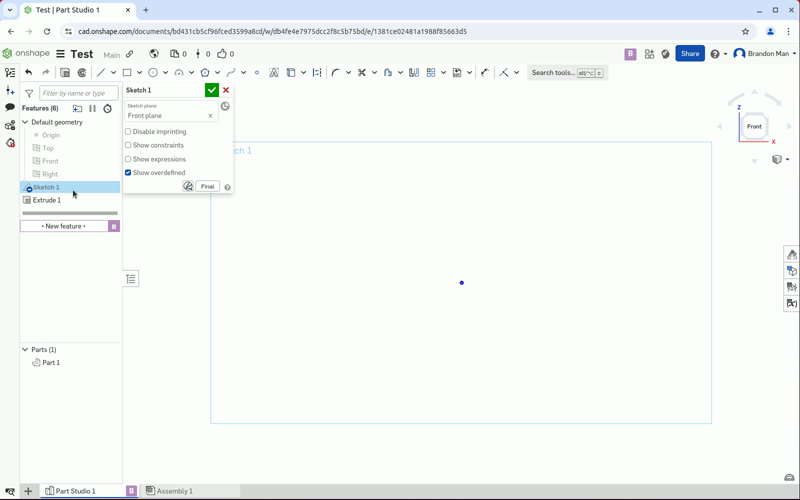
mouse_move(229, 92)
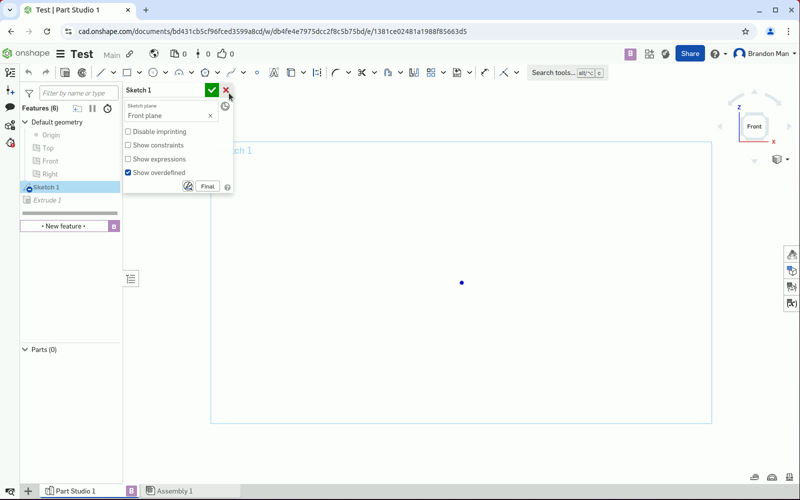
click(229, 92)
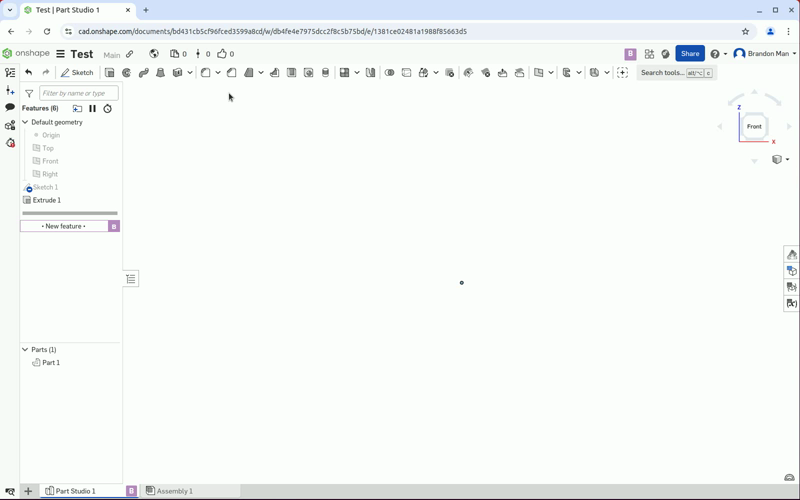
mouse_move(541, 75)
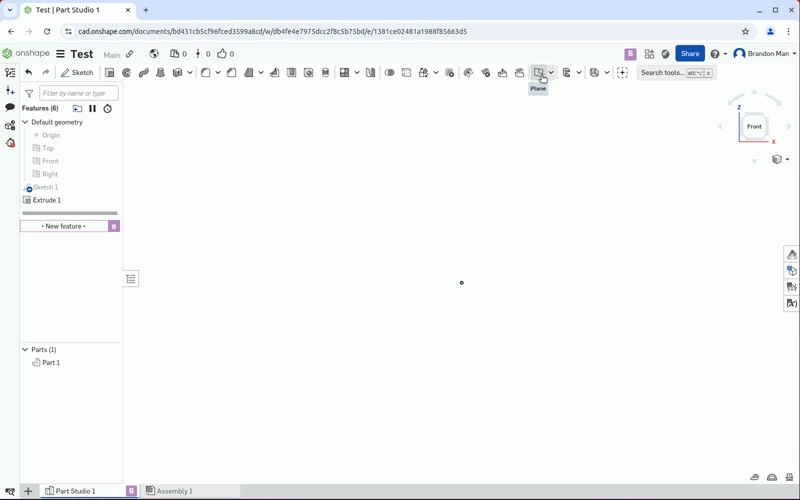
click(541, 75)
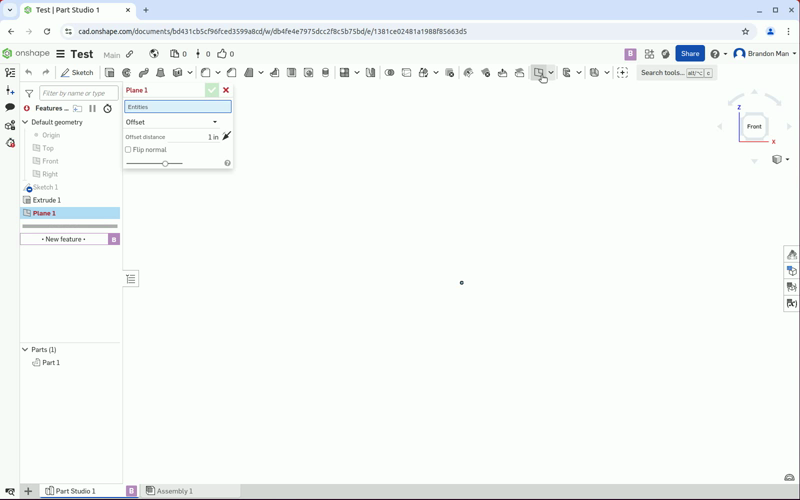
mouse_move(73, 163)
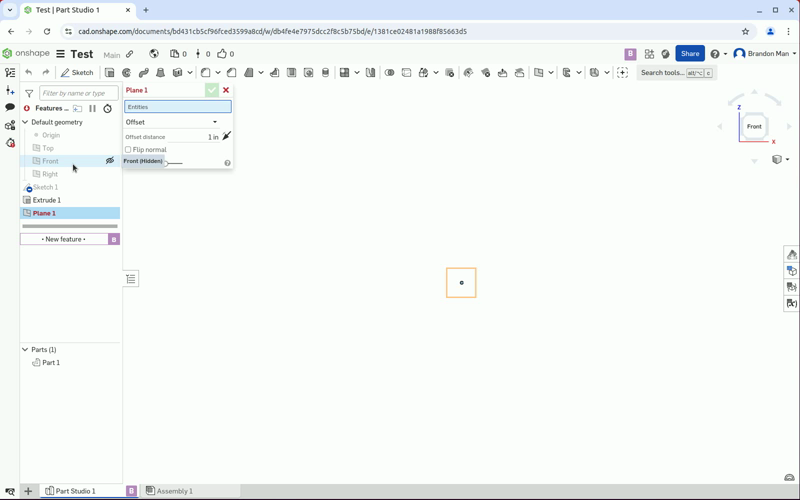
click(73, 163)
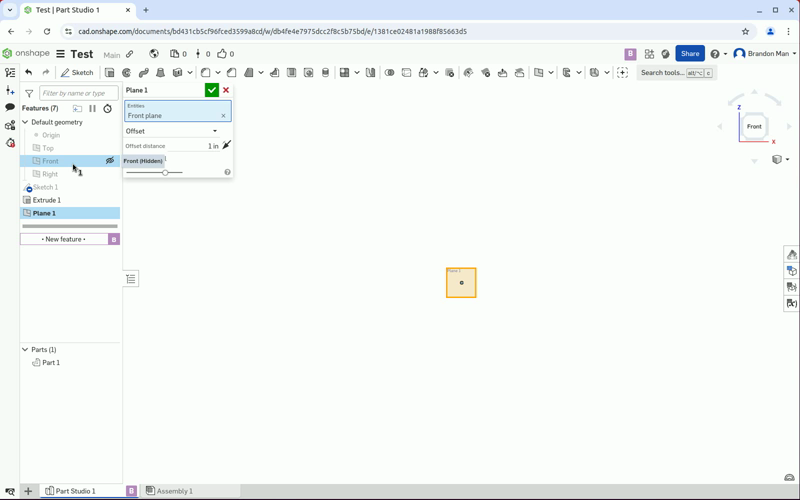
key(tab, 2)
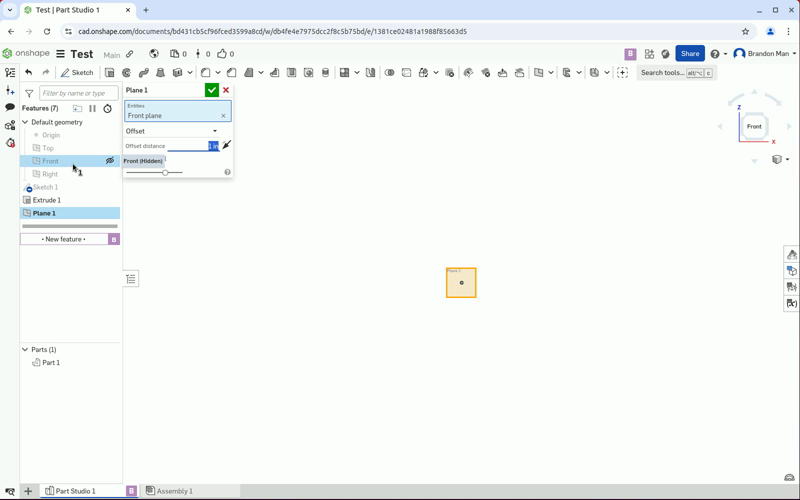
text(23.108)
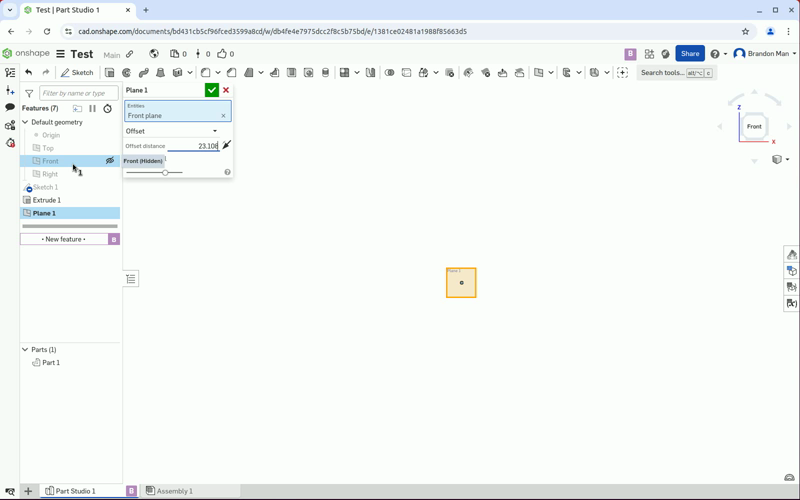
key(enter, 2)
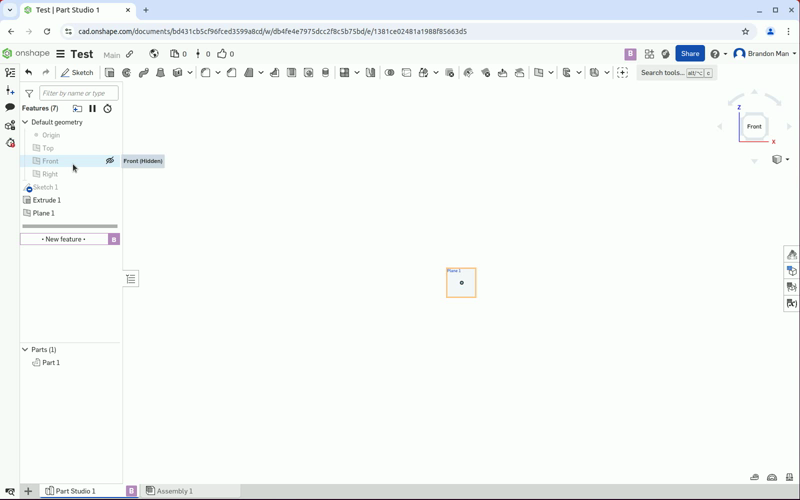
key(shift+s)
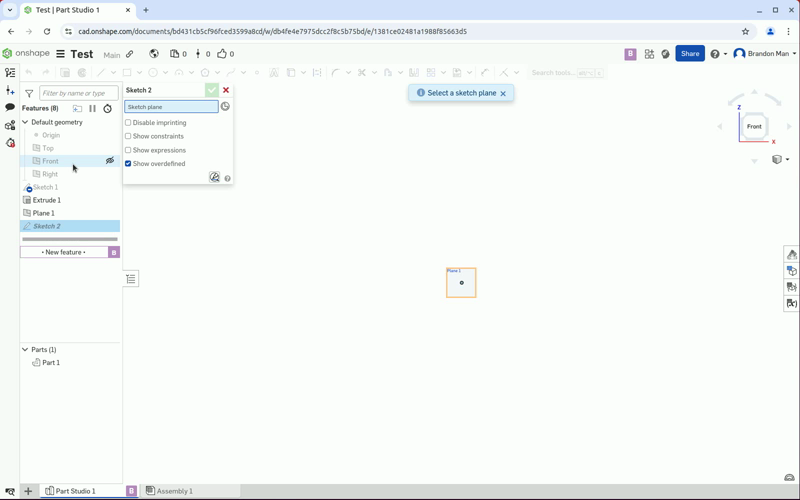
mouse_move(73, 215)
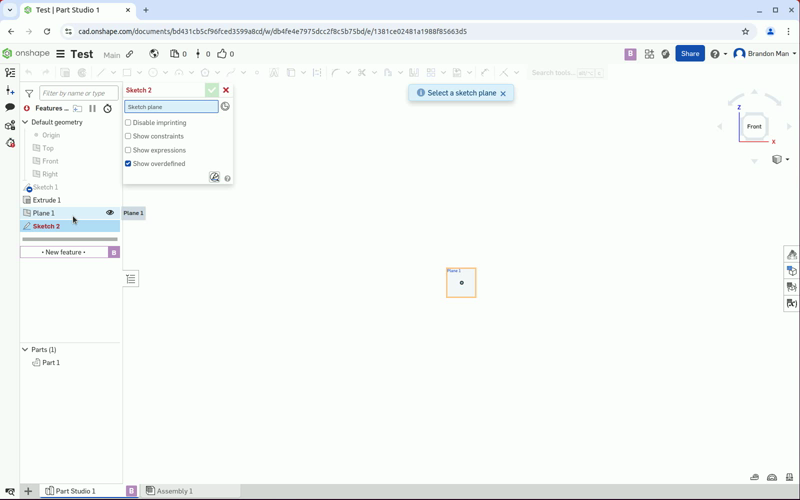
click(73, 215)
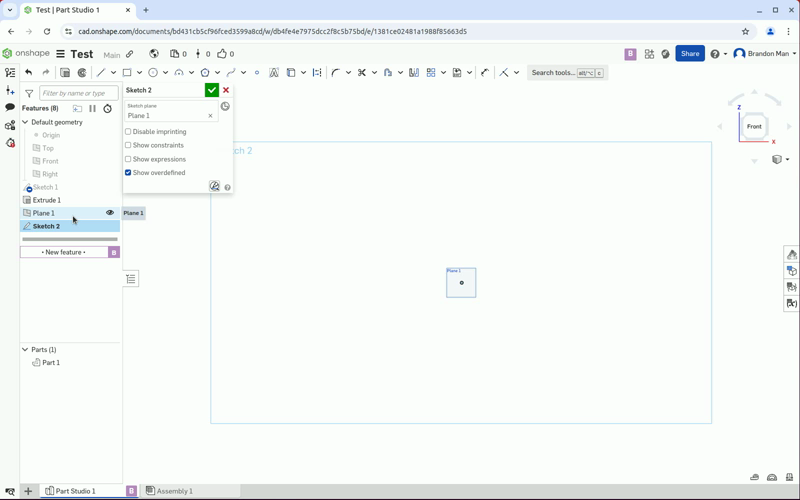
mouse_move(73, 352)
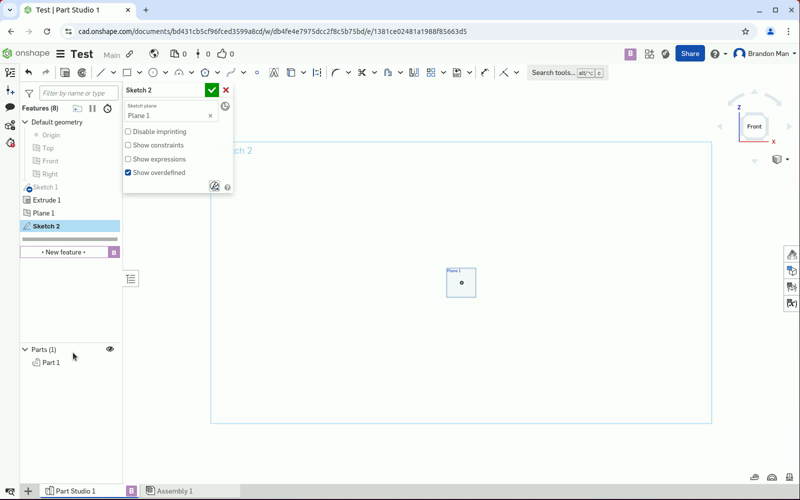
key(y)
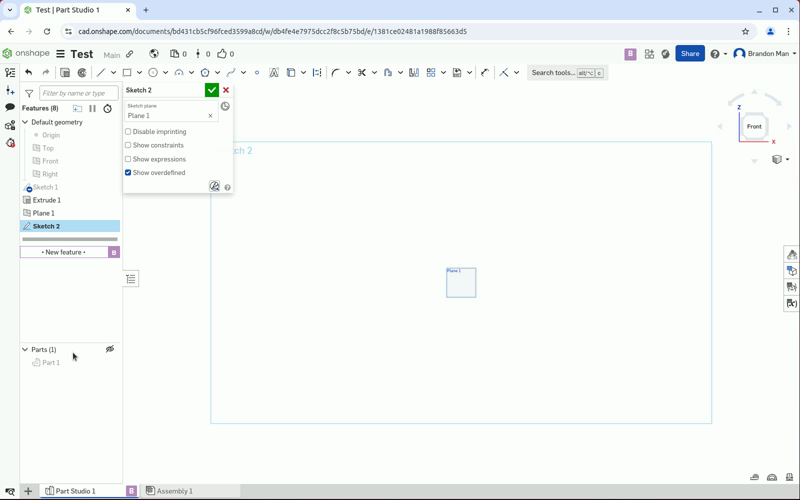
key(c)
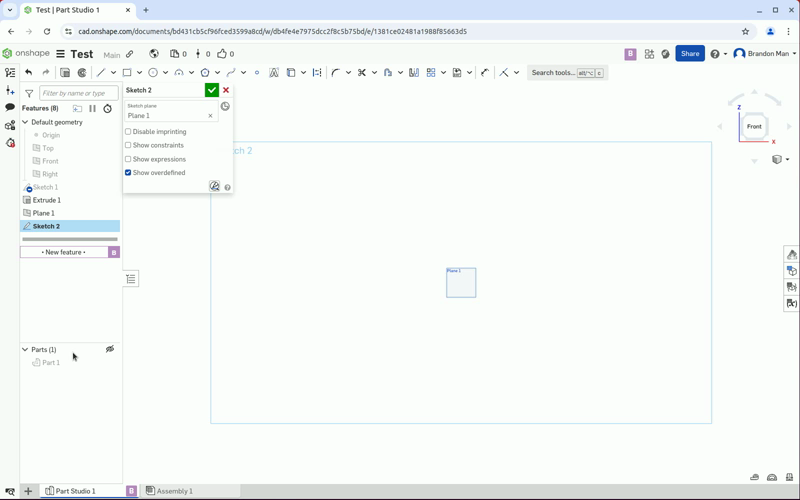
key_down(shift)
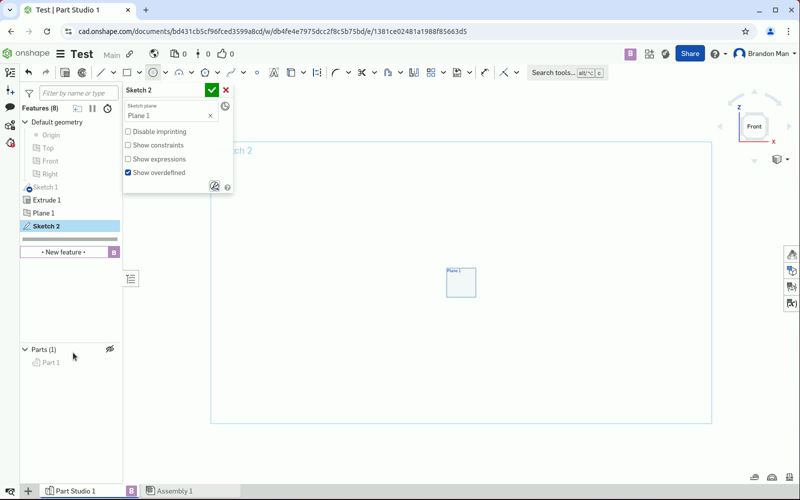
mouse_move(461, 282)
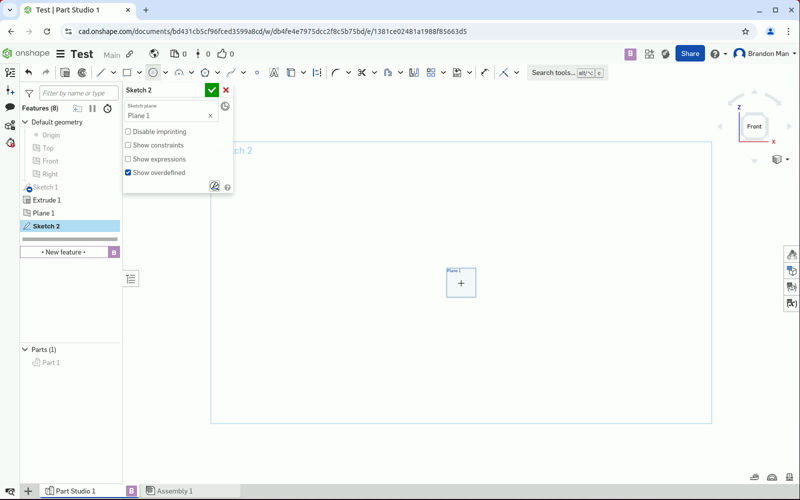
click(461, 282)
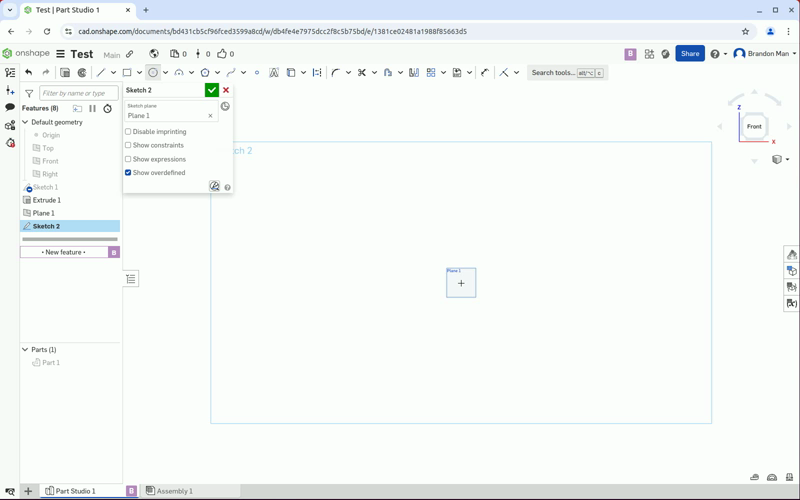
key_up(shift)
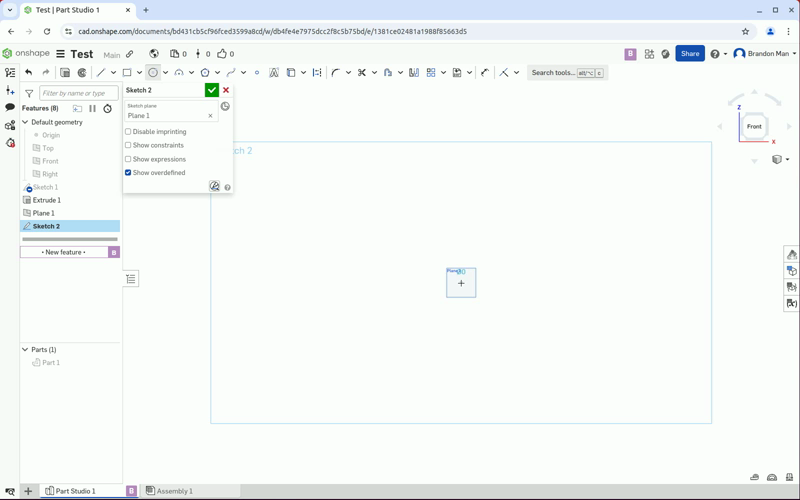
mouse_move(461, 282)
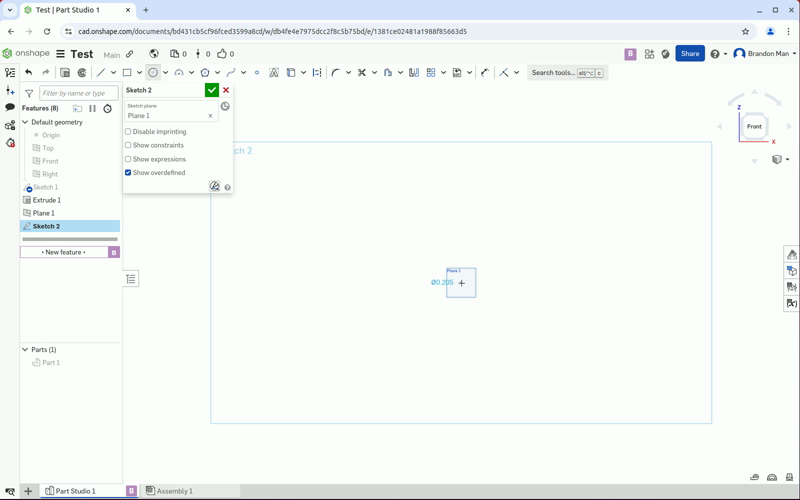
scroll(6)
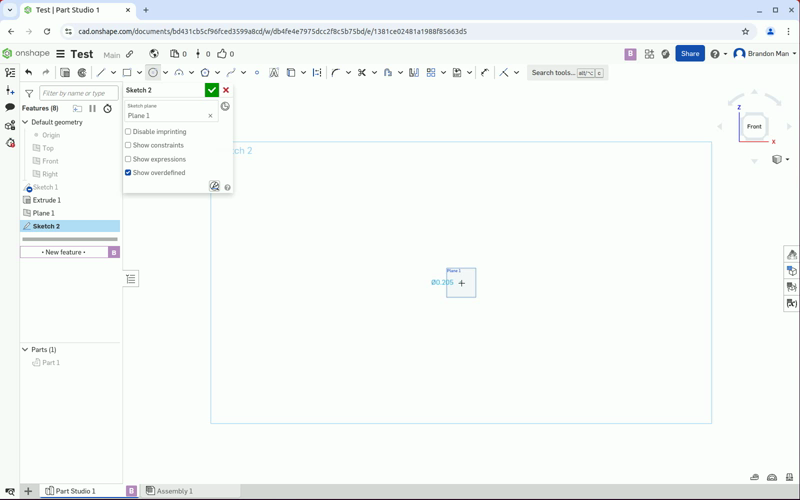
scroll(6)
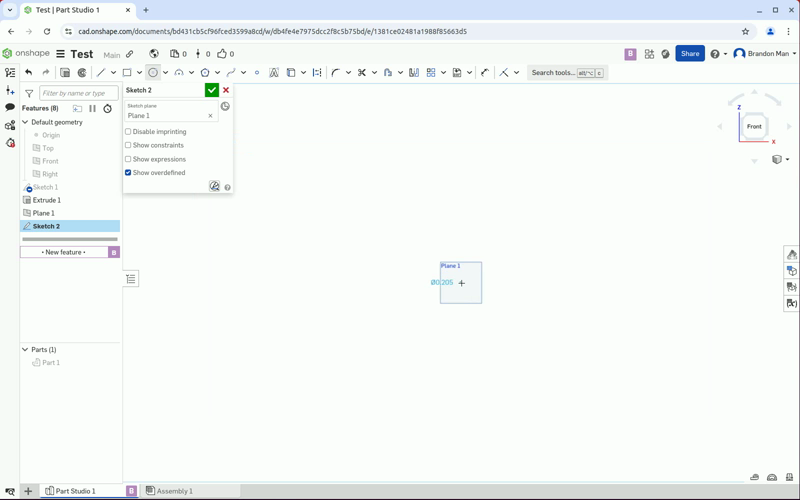
scroll(6)
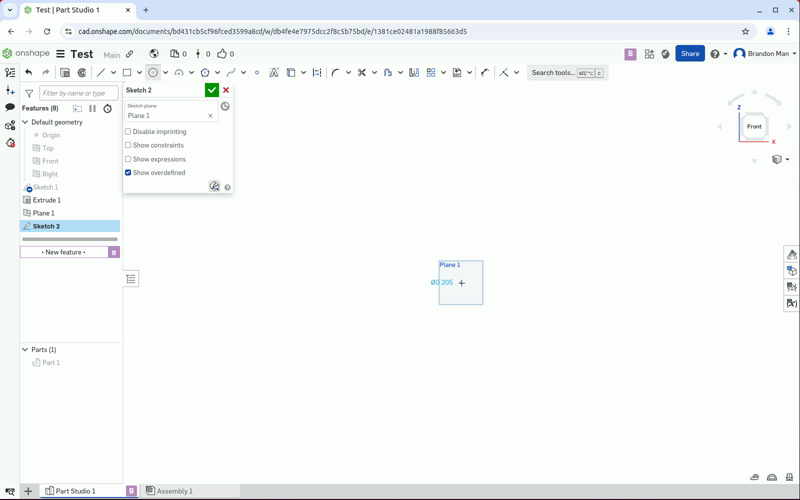
scroll(6)
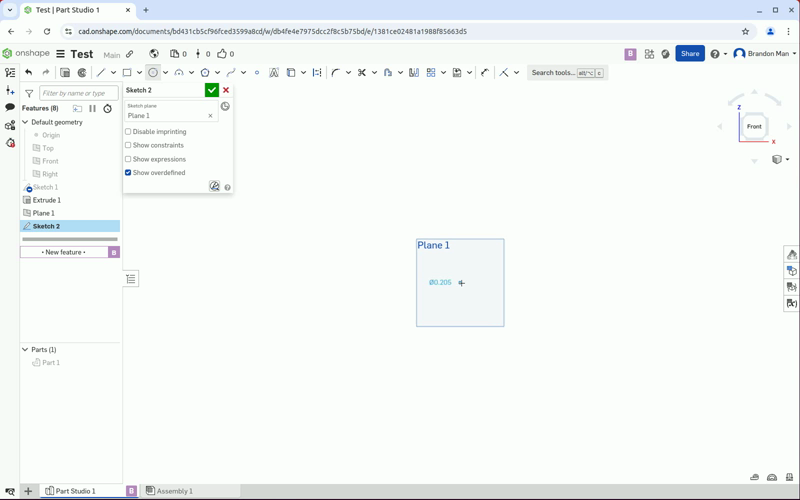
scroll(6)
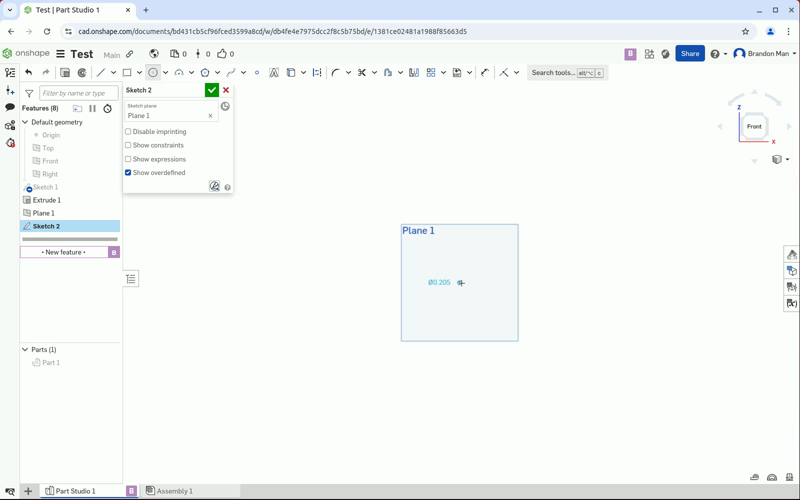
scroll(6)
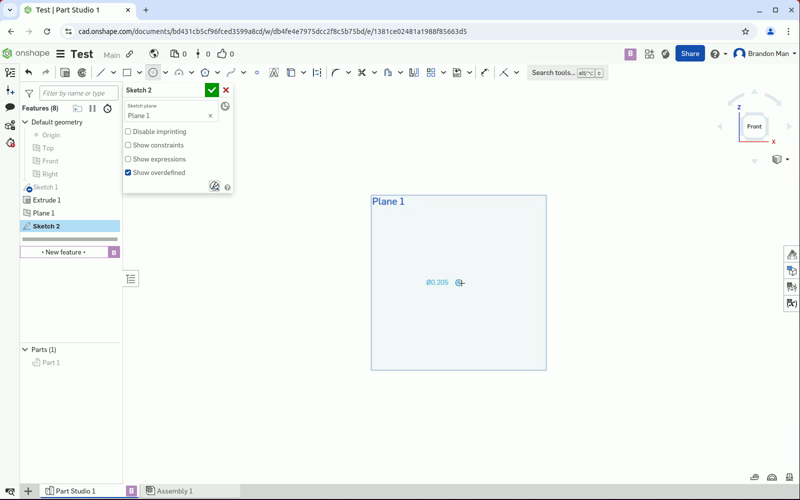
scroll(6)
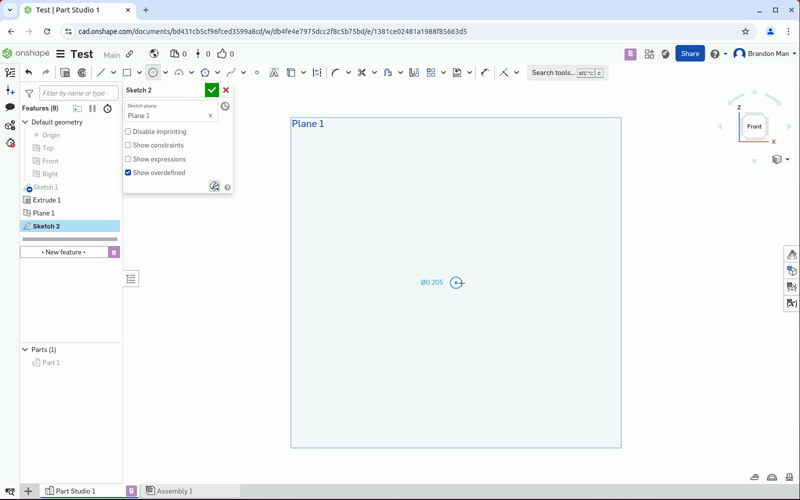
click(461, 282)
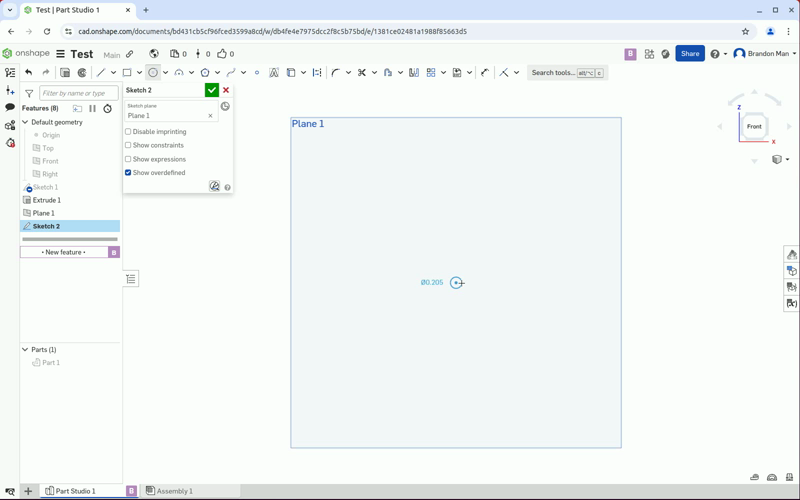
scroll(-6)
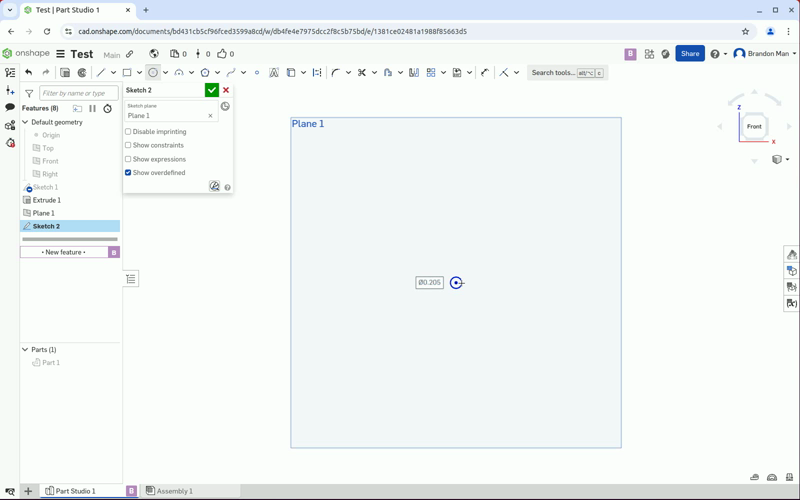
scroll(-6)
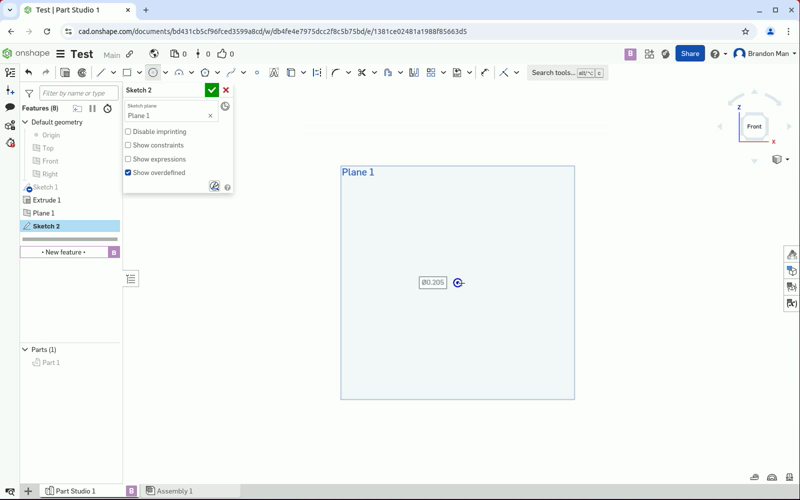
scroll(-6)
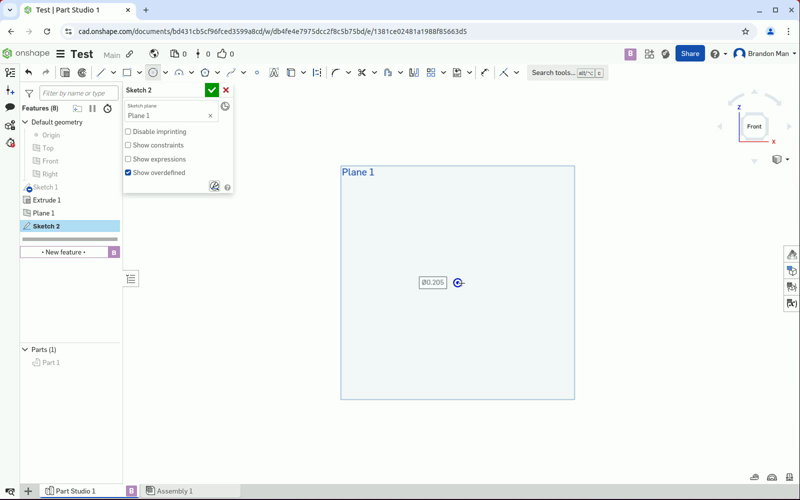
scroll(-6)
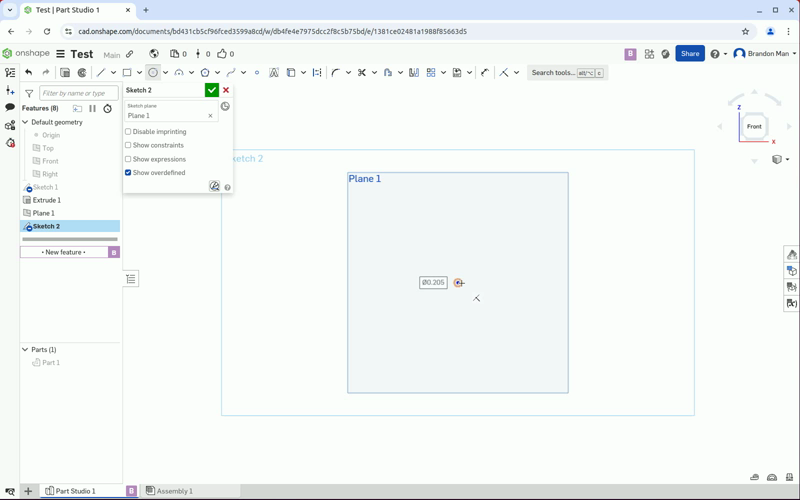
scroll(-6)
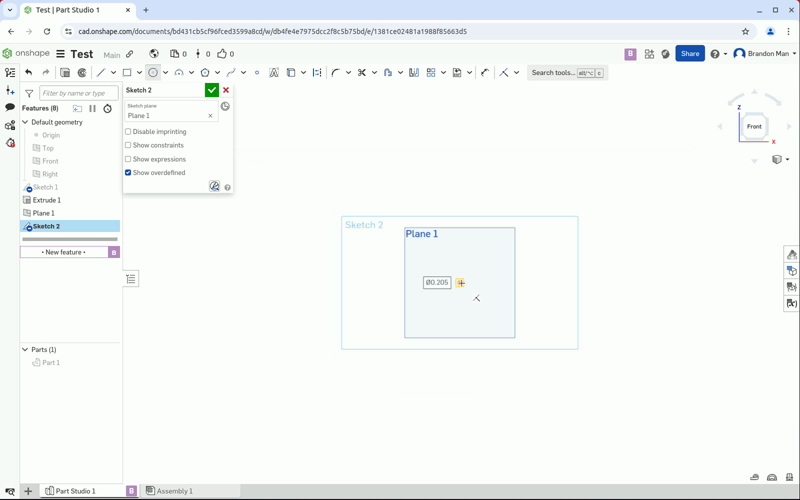
scroll(-6)
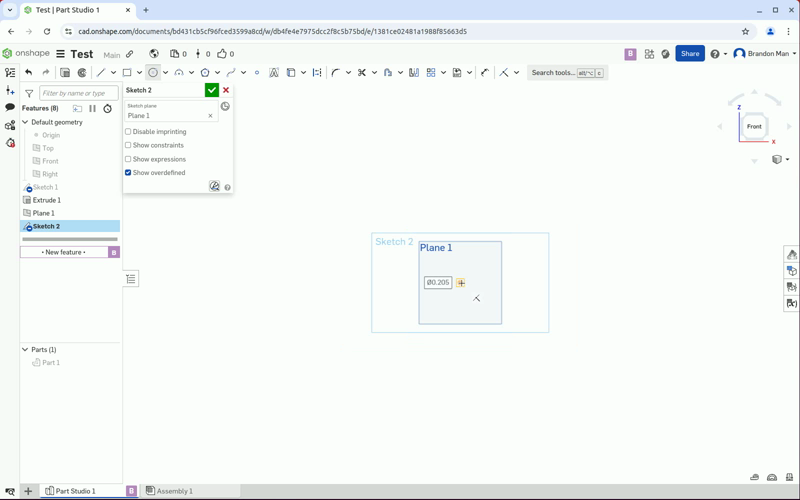
scroll(-6)
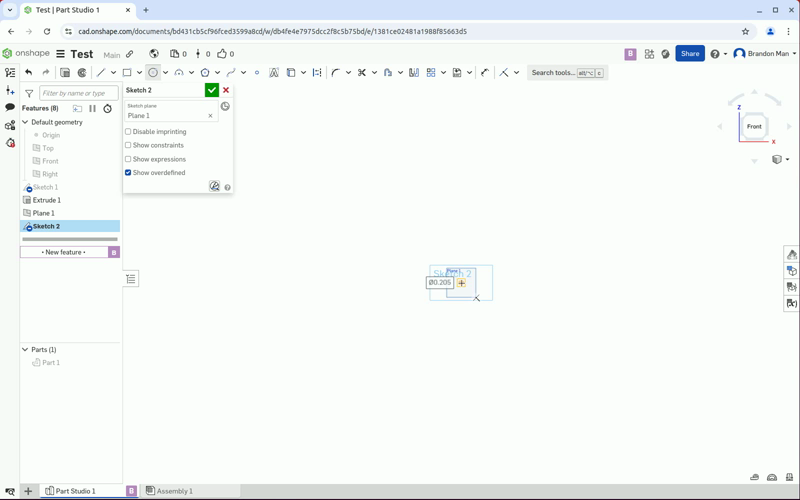
key(esc)
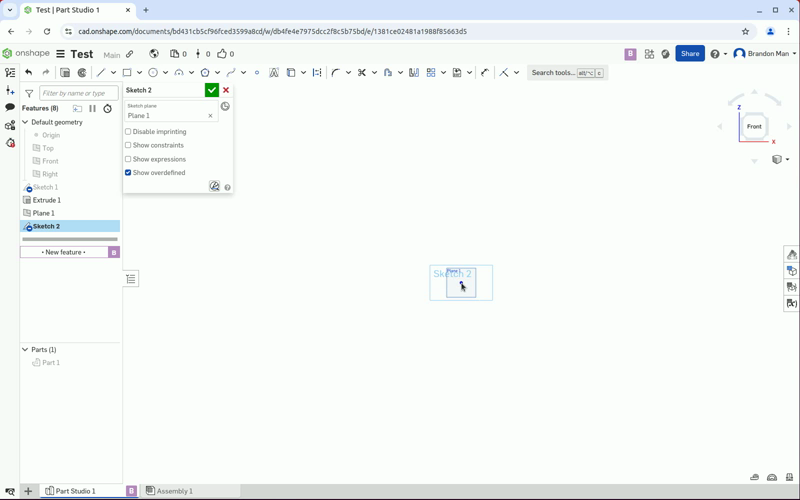
mouse_move(461, 282)
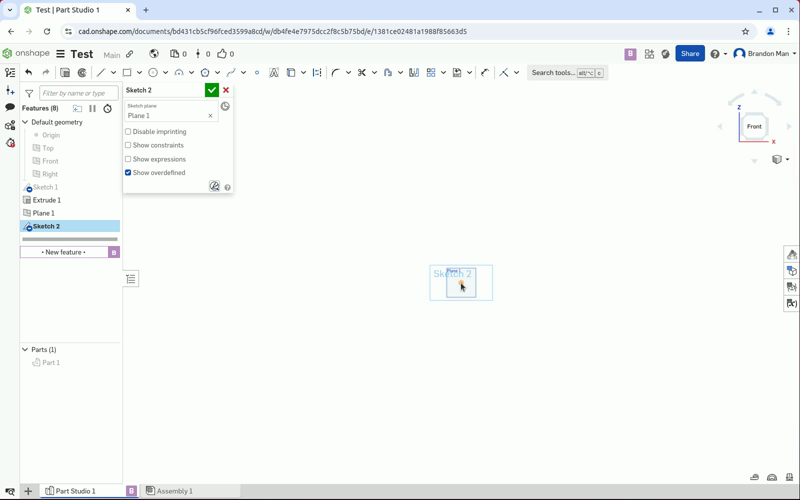
scroll(6)
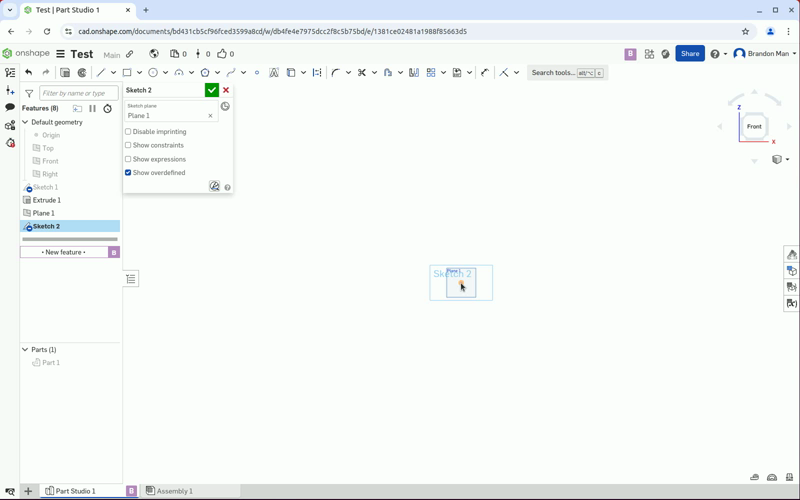
scroll(6)
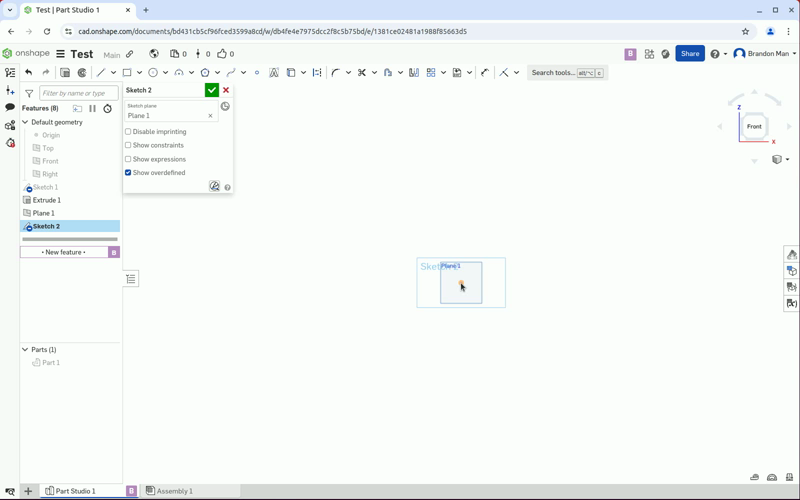
scroll(6)
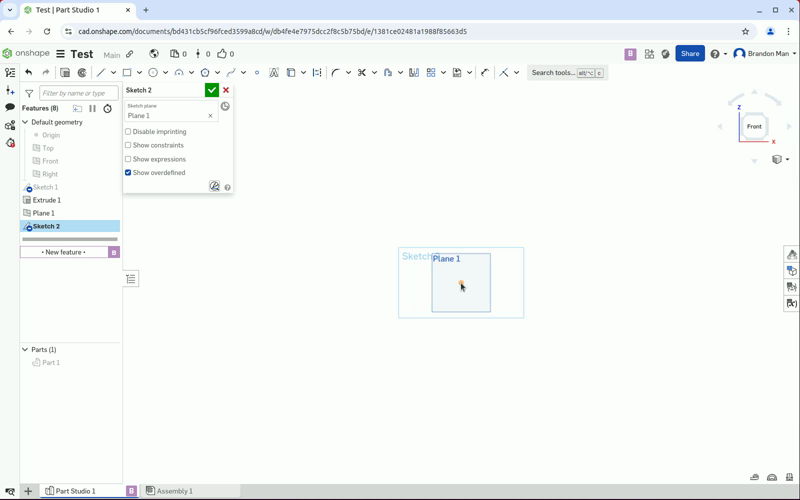
scroll(6)
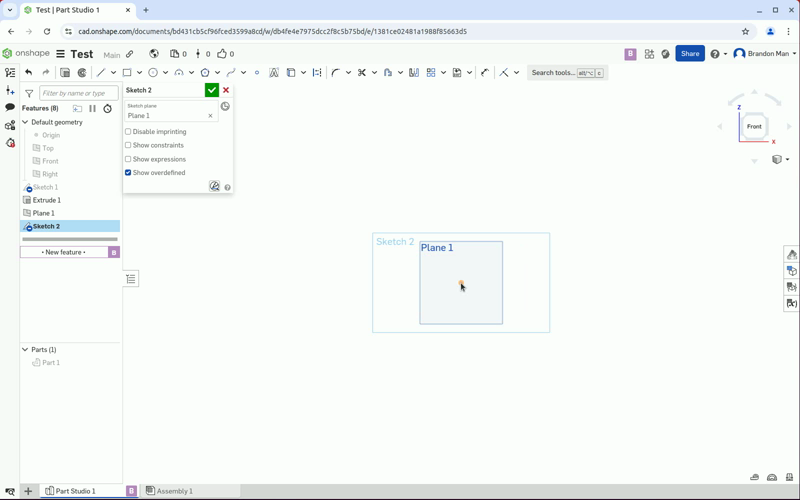
scroll(6)
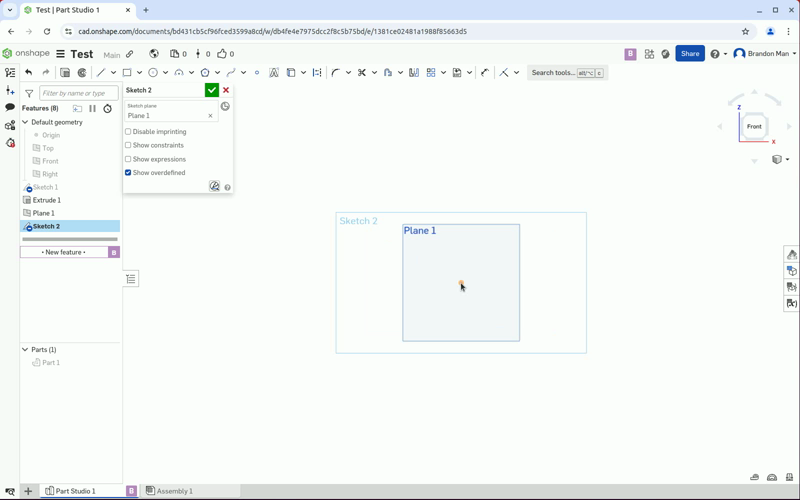
scroll(6)
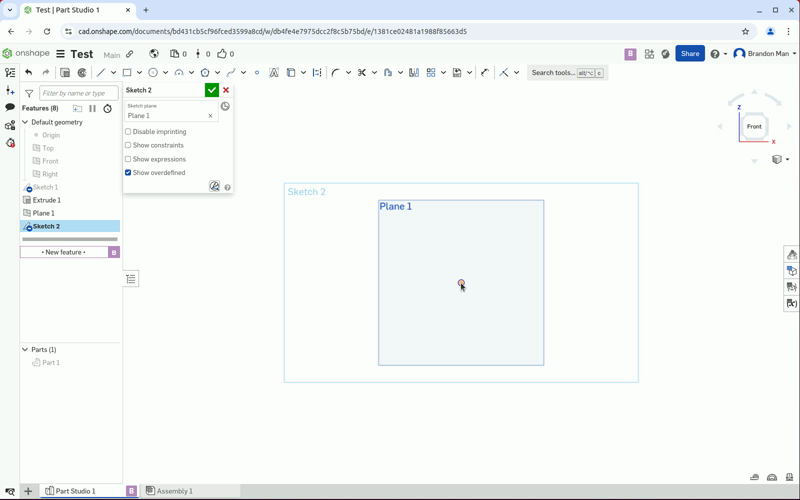
scroll(6)
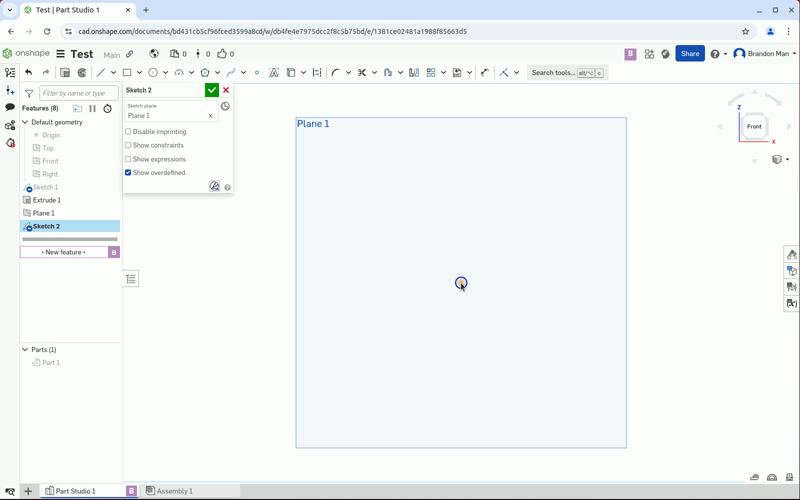
click(461, 282)
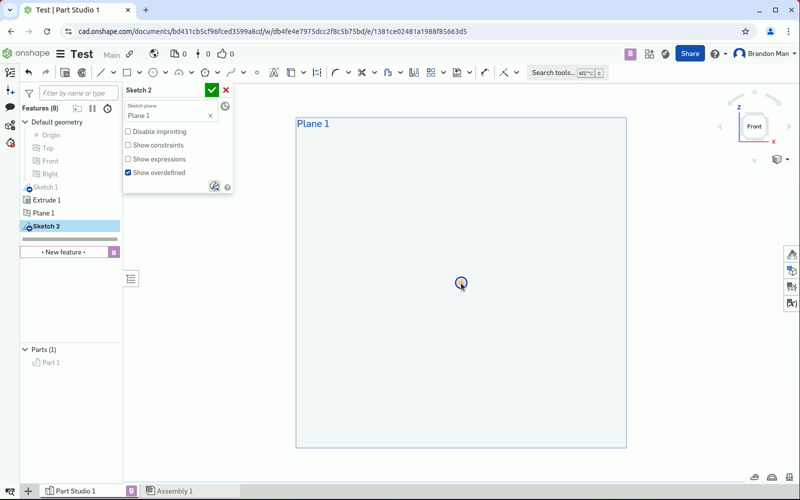
scroll(-6)
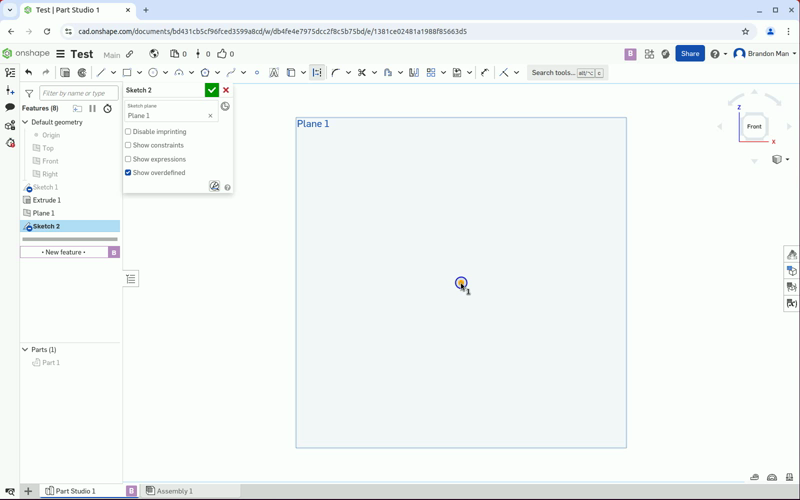
scroll(-6)
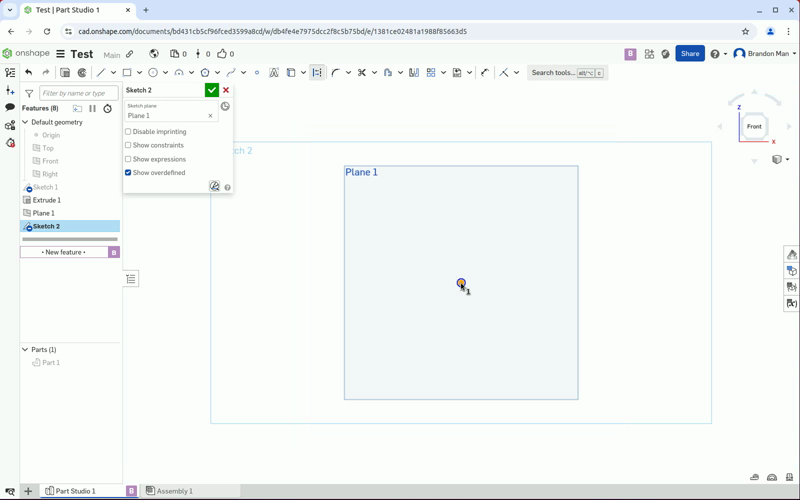
scroll(-6)
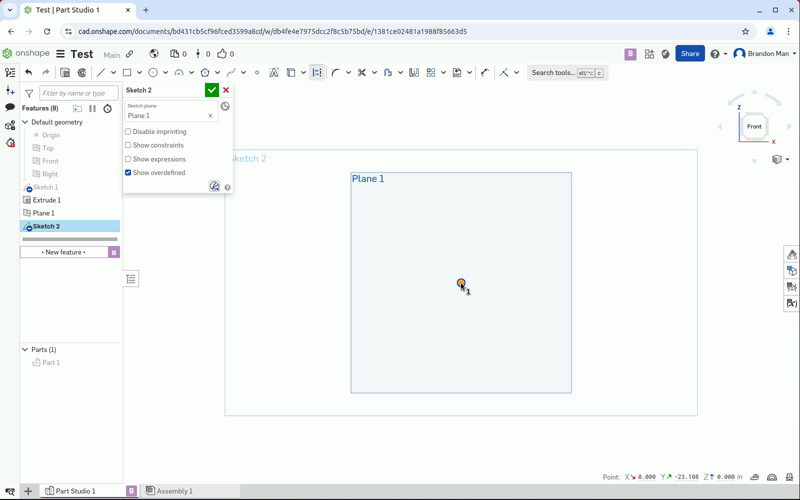
scroll(-6)
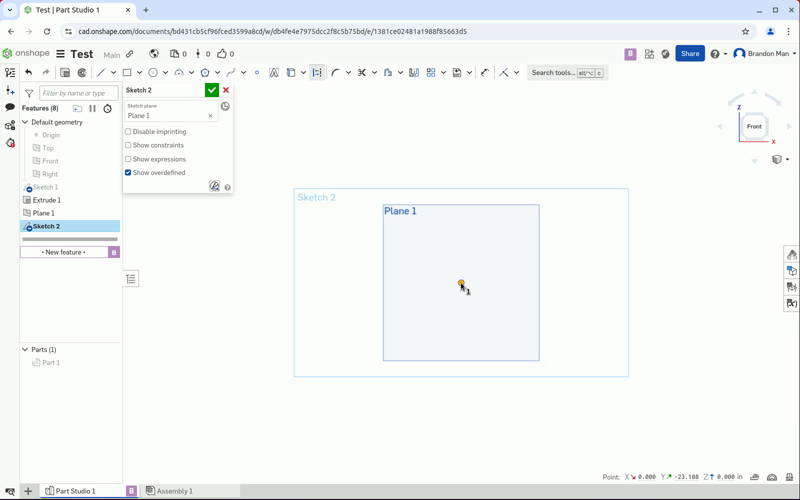
scroll(-6)
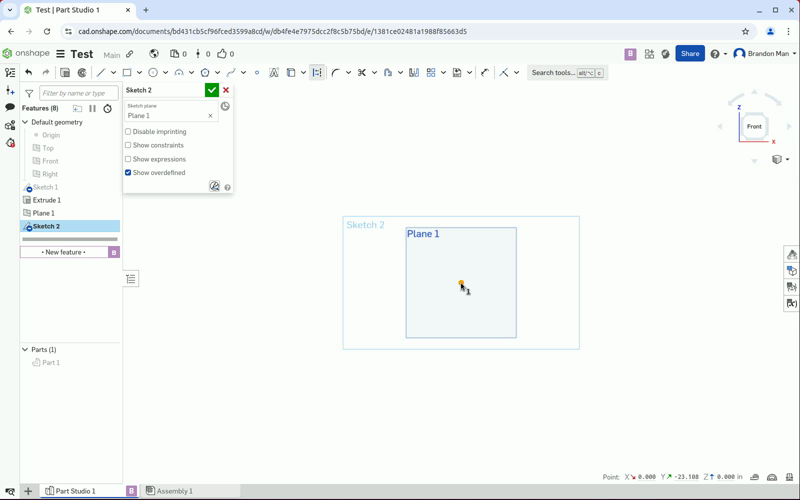
scroll(-6)
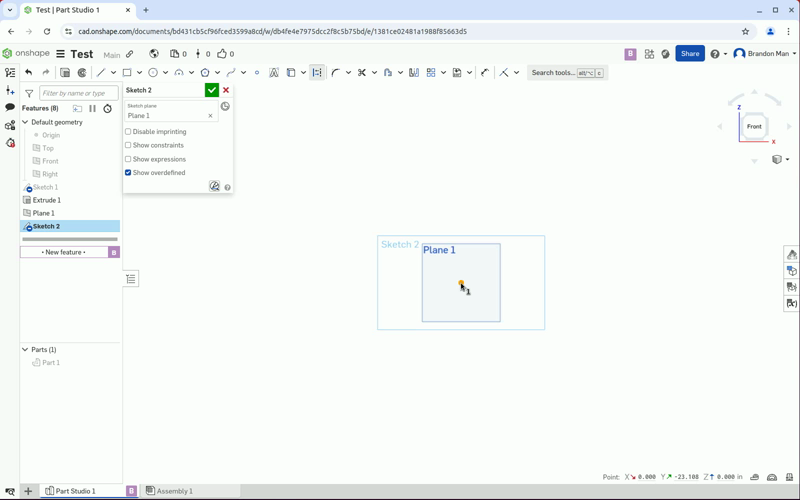
scroll(-6)
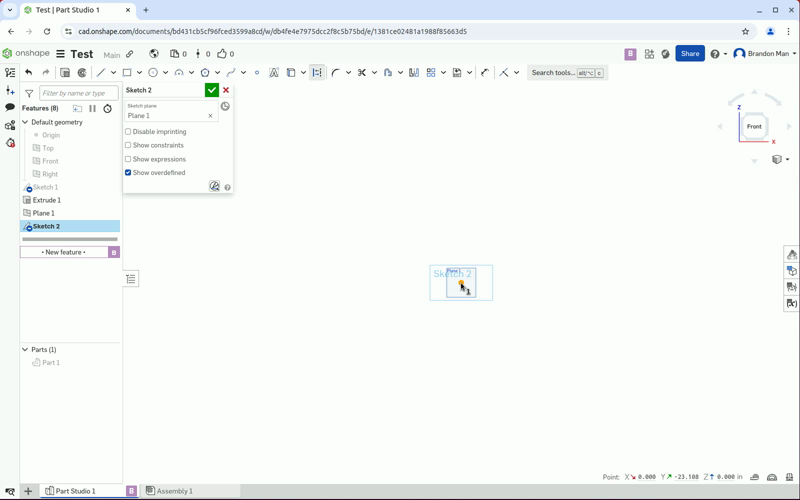
mouse_move(73, 352)
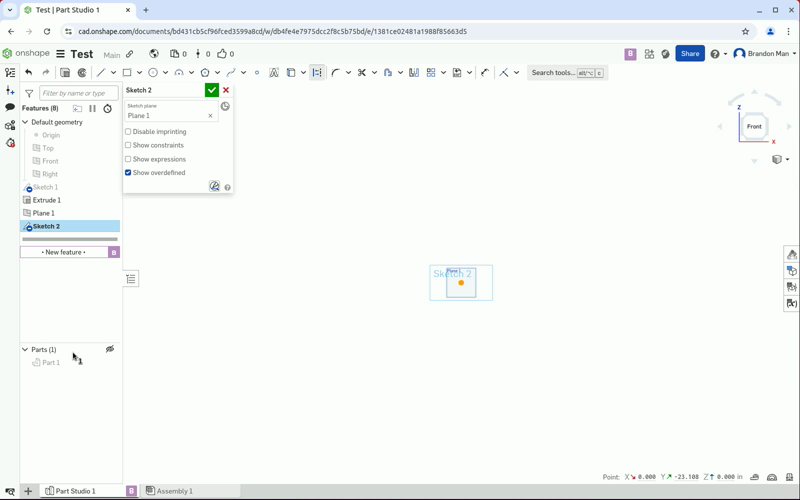
key(shift+y)
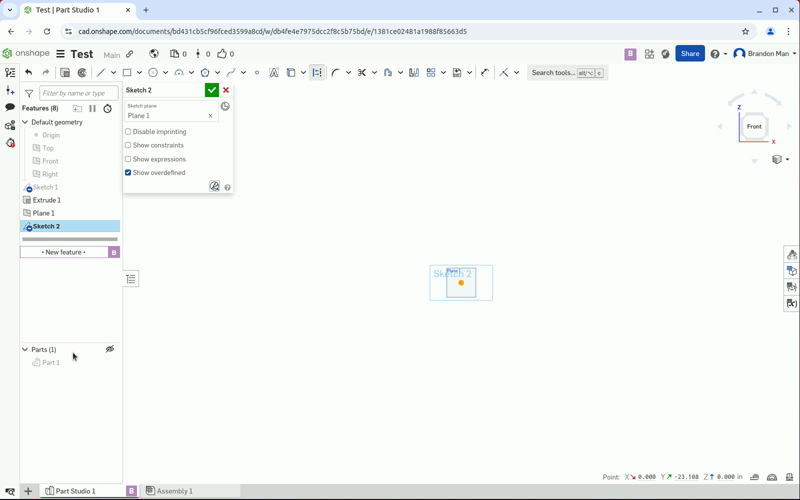
key(shift+e)
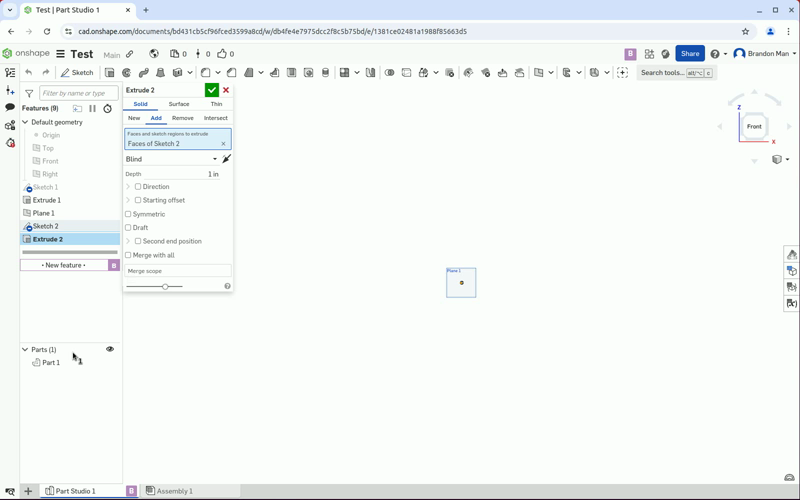
mouse_move(143, 106)
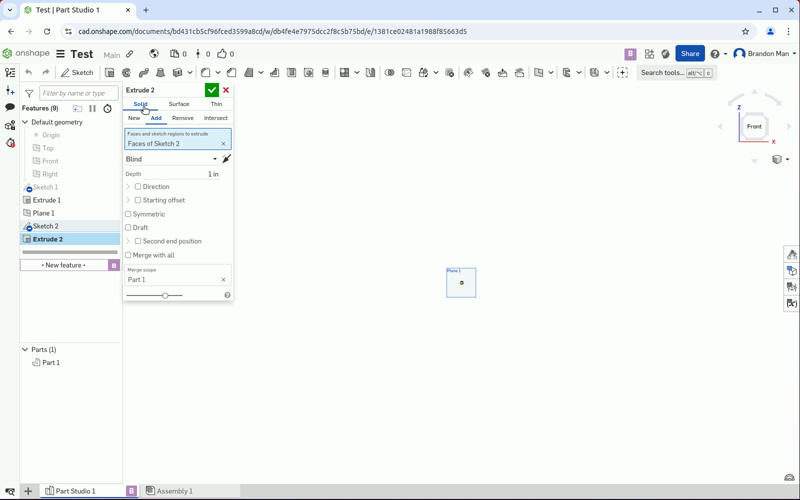
click(143, 106)
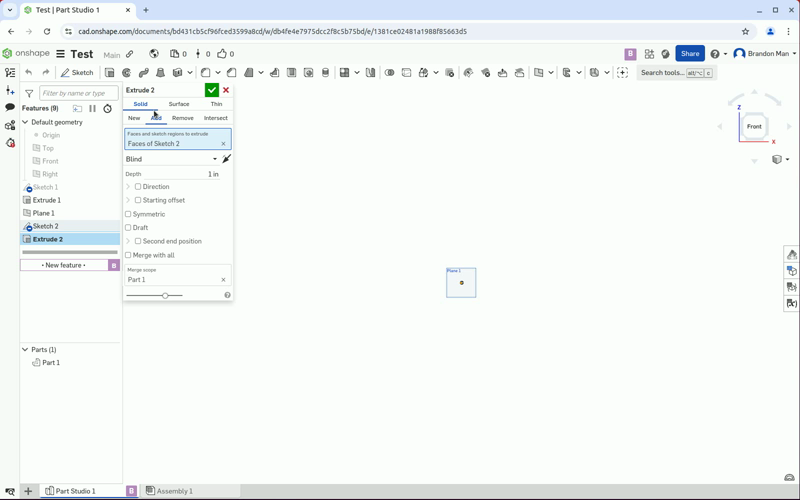
mouse_move(186, 120)
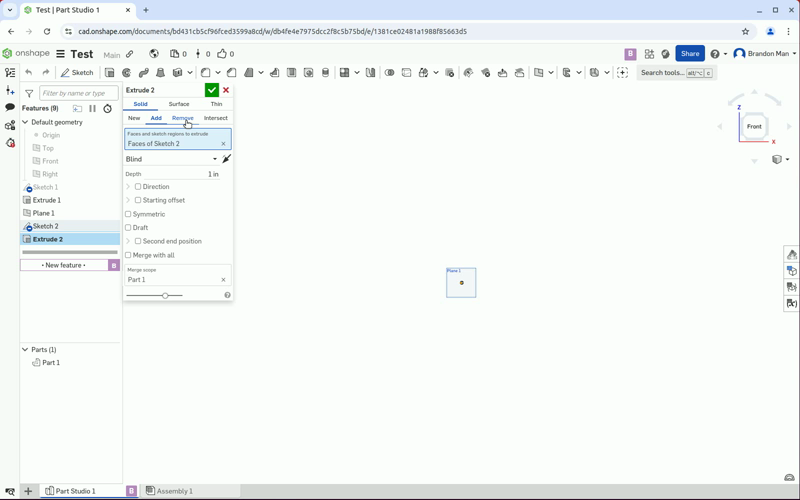
click(186, 120)
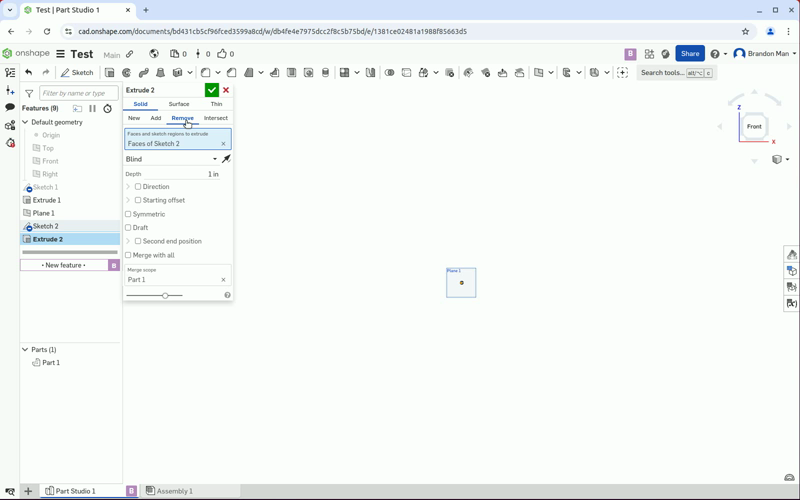
key(tab, 4)
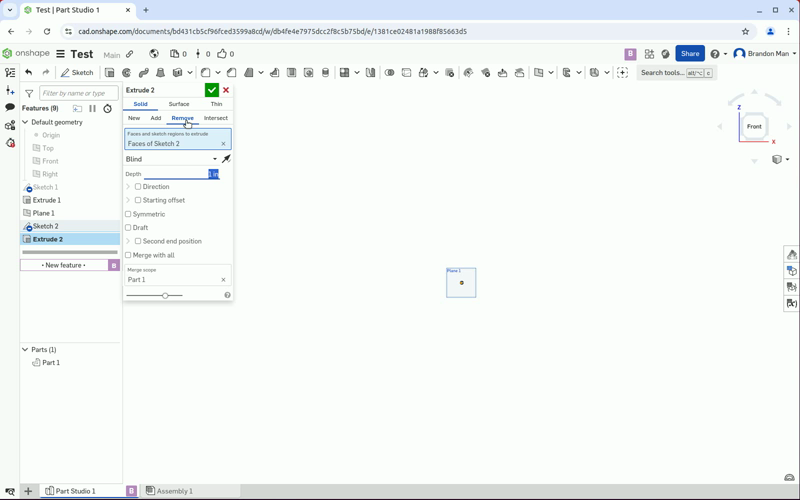
text(22.868)
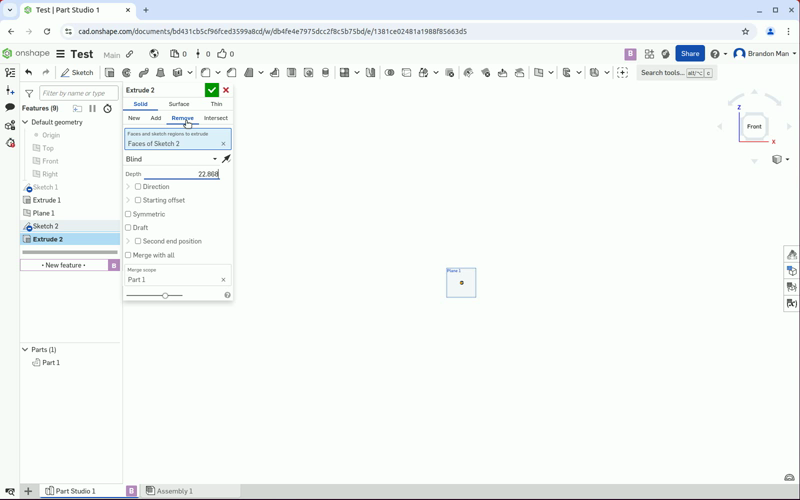
key(tab, 6)
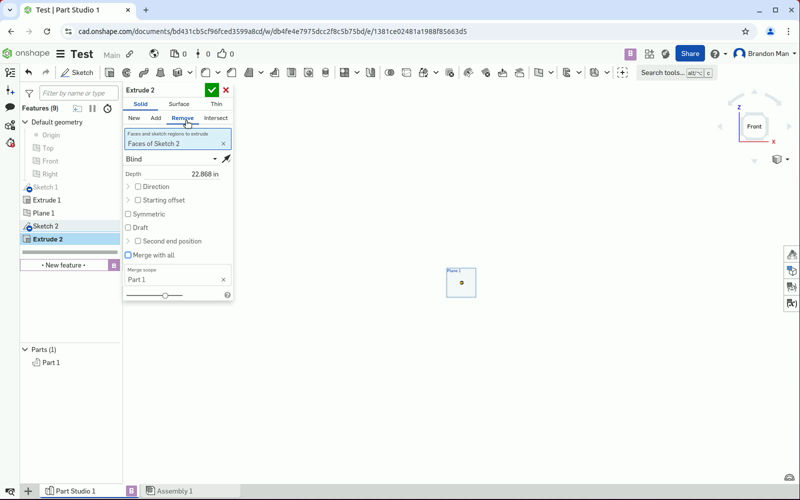
key(space)
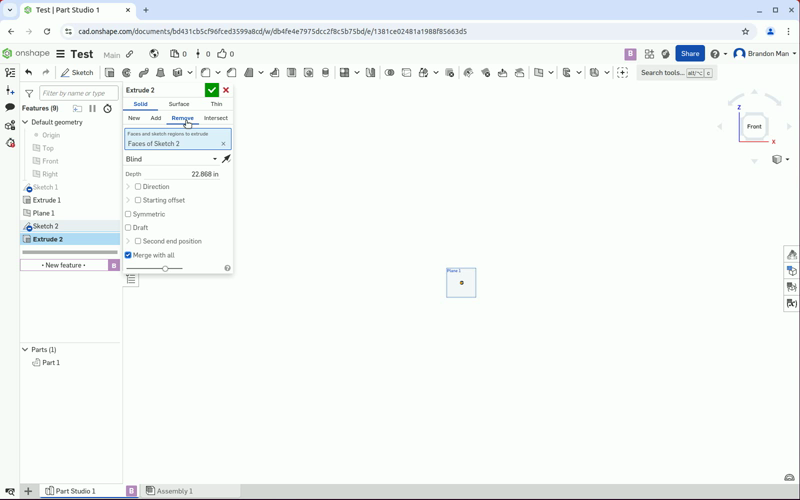
key(enter)
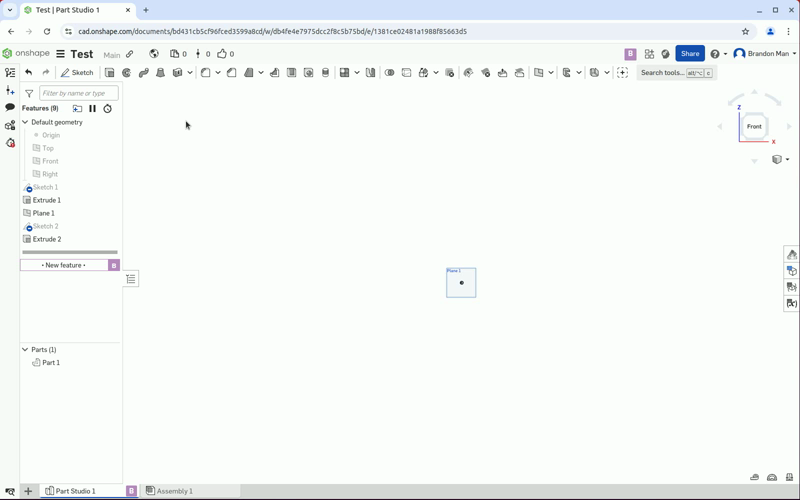
key(shift+h)
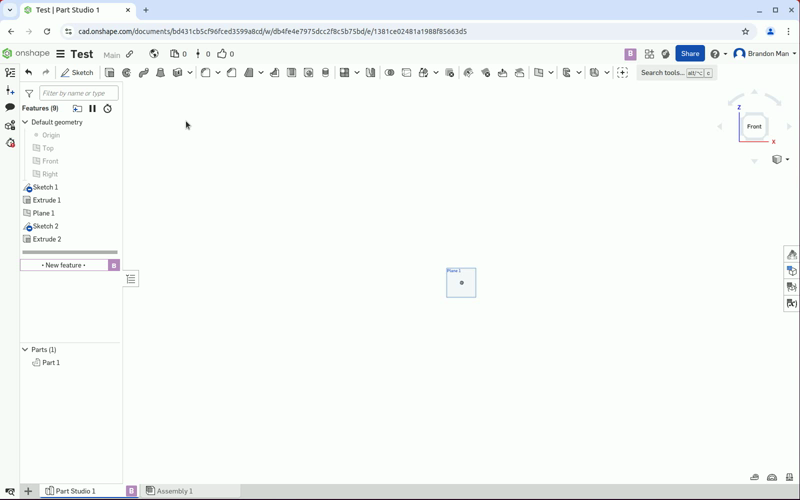
key(shift+h)
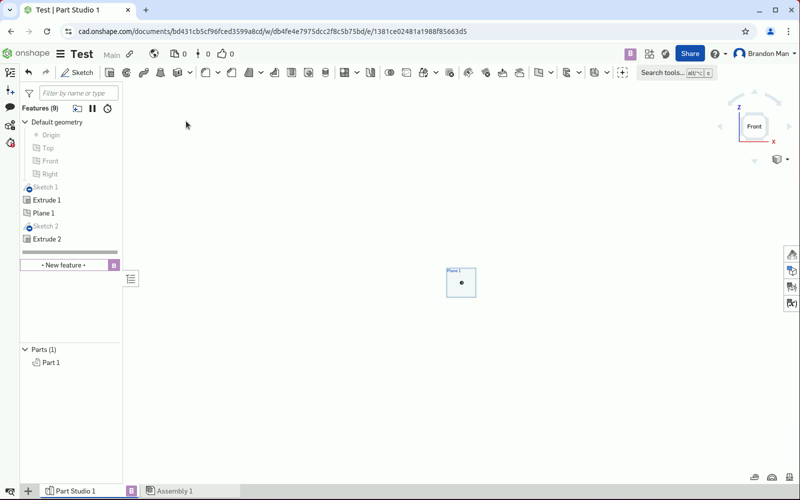
mouse_move(73, 189)
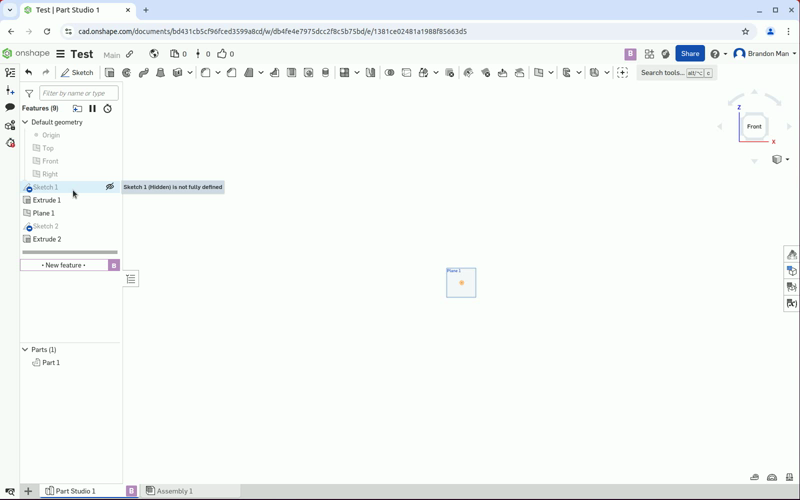
click(73, 189)
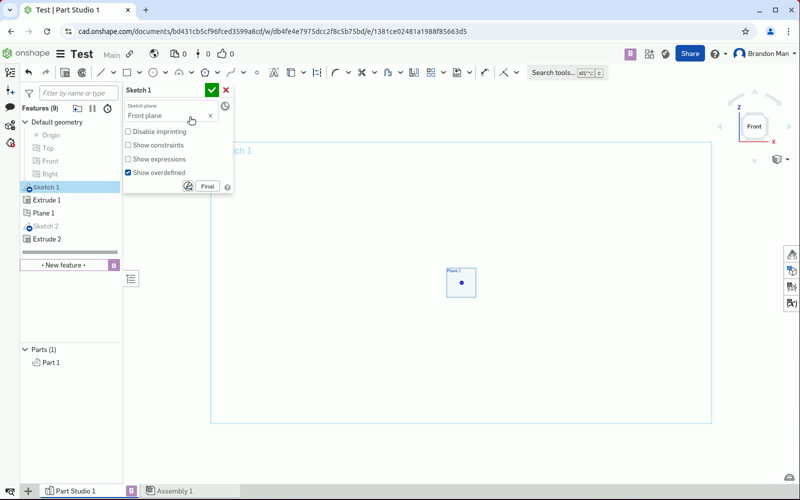
mouse_move(229, 92)
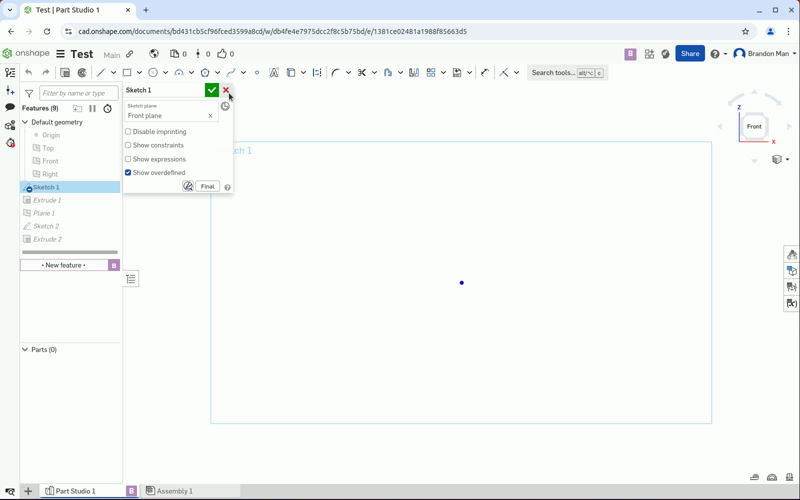
click(229, 92)
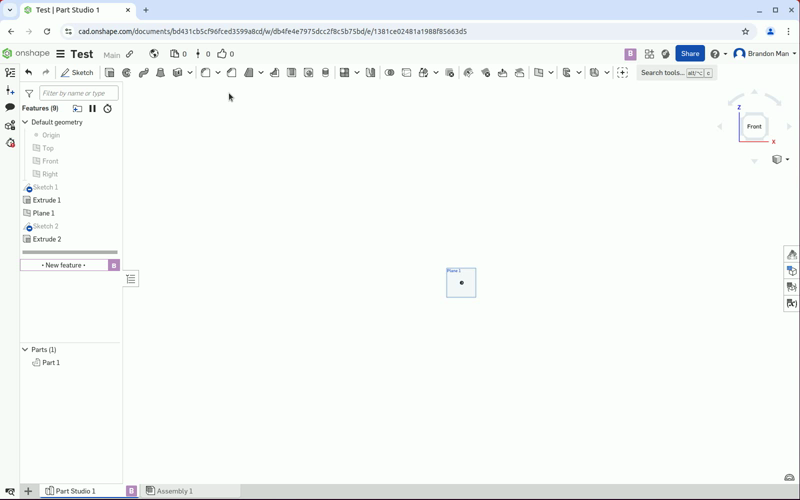
mouse_move(73, 352)
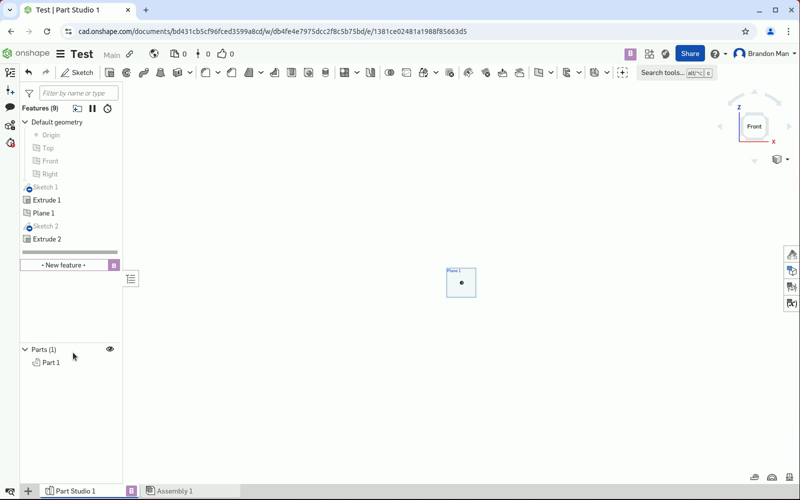
key(y)
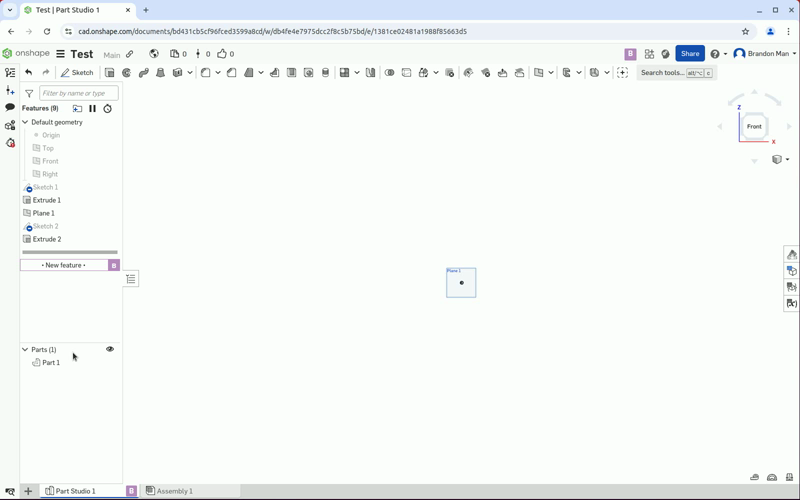
key(shift+p)
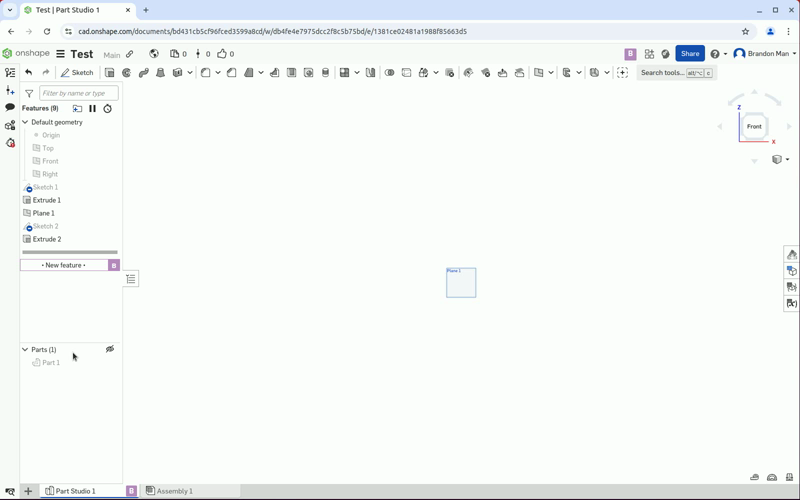
key(space)
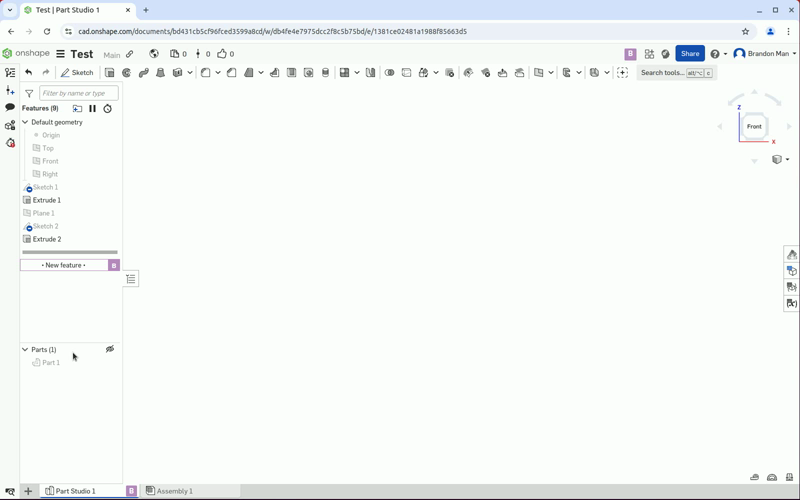
key_down(shift)
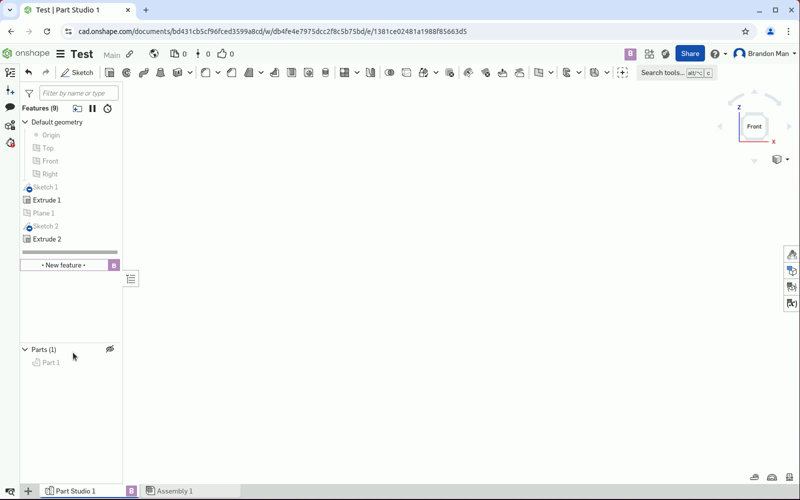
key(down)
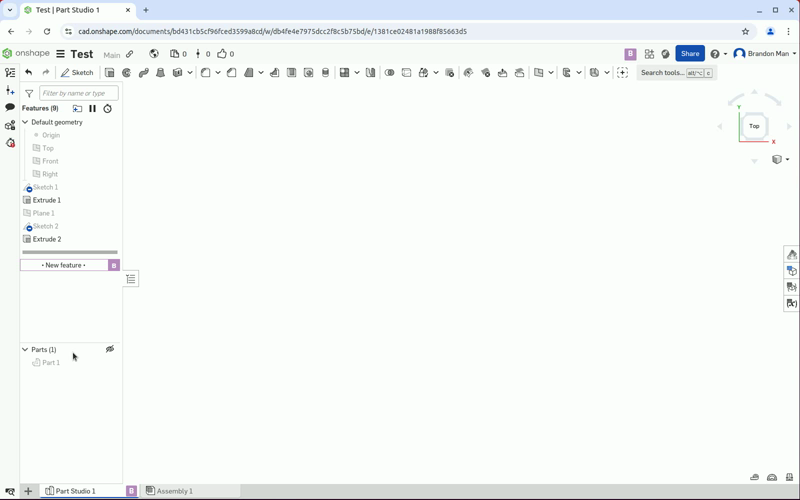
key_up(shift)
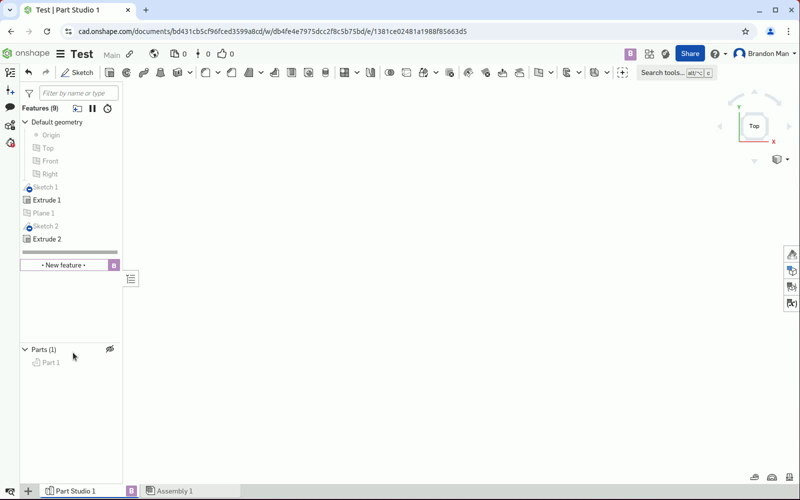
mouse_move(73, 352)
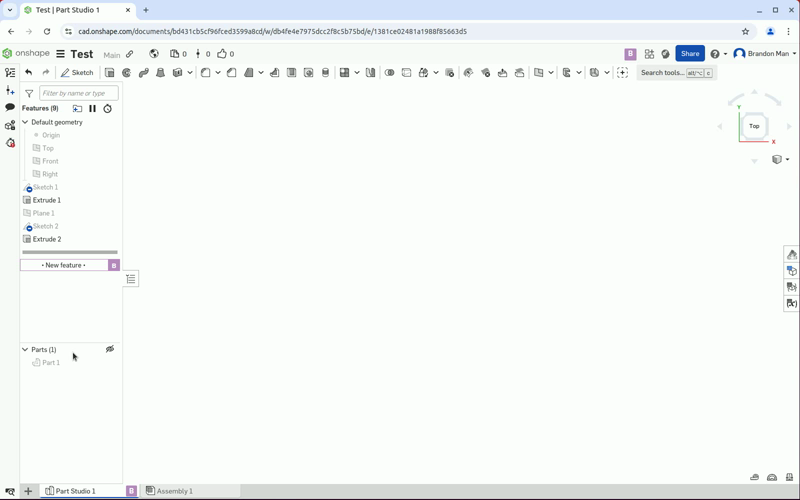
key(shift+y)
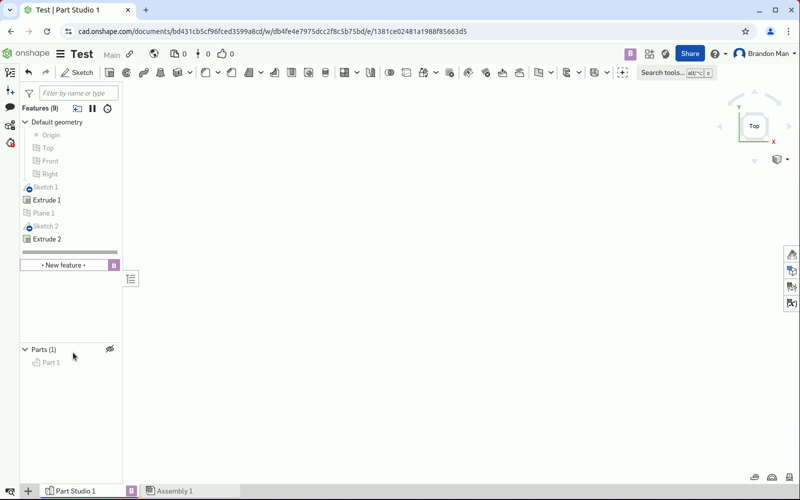
key(shift+s)
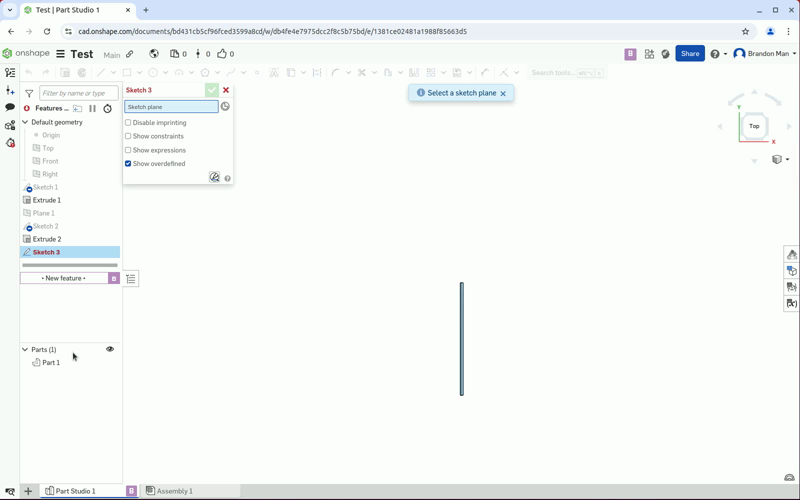
mouse_move(73, 150)
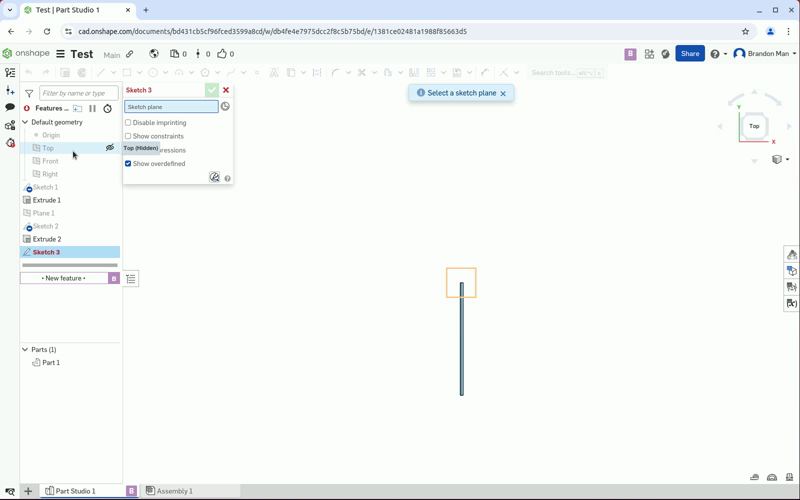
click(73, 150)
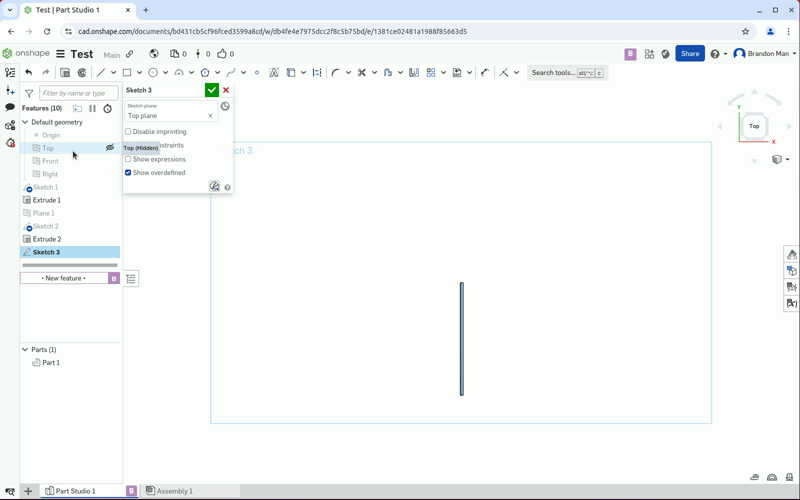
mouse_move(73, 352)
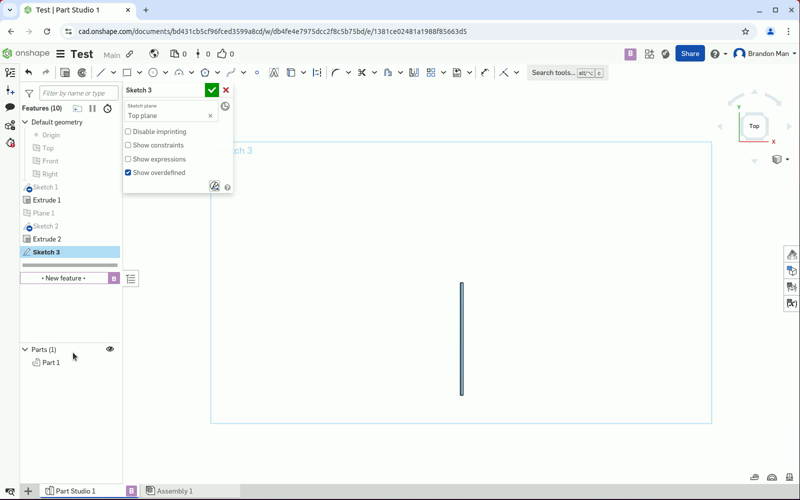
key(y)
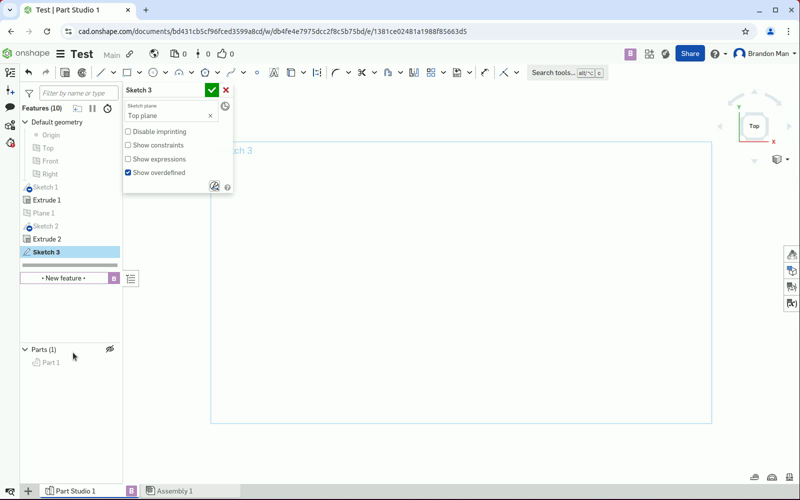
key(c)
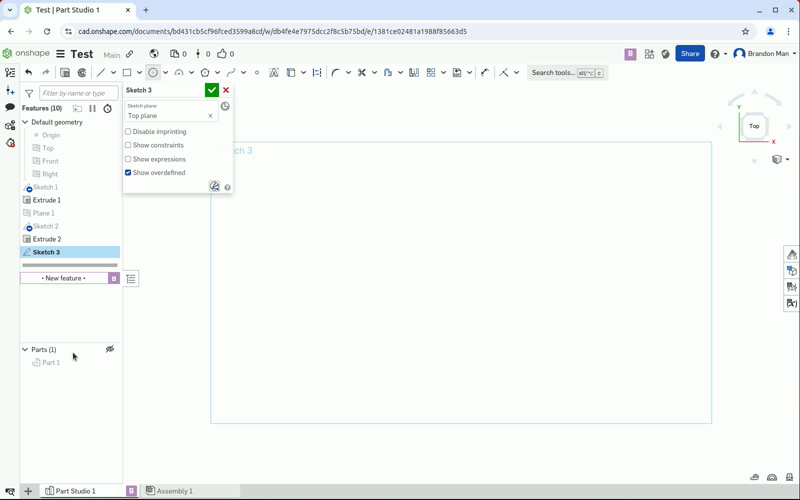
key_down(shift)
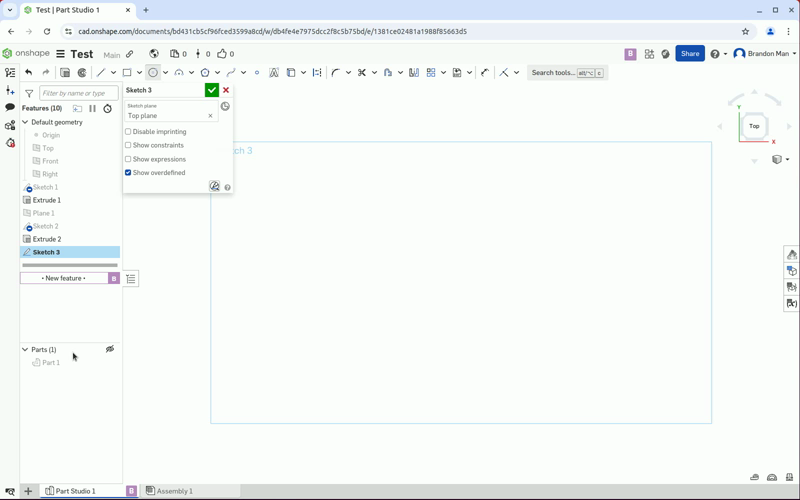
mouse_move(461, 282)
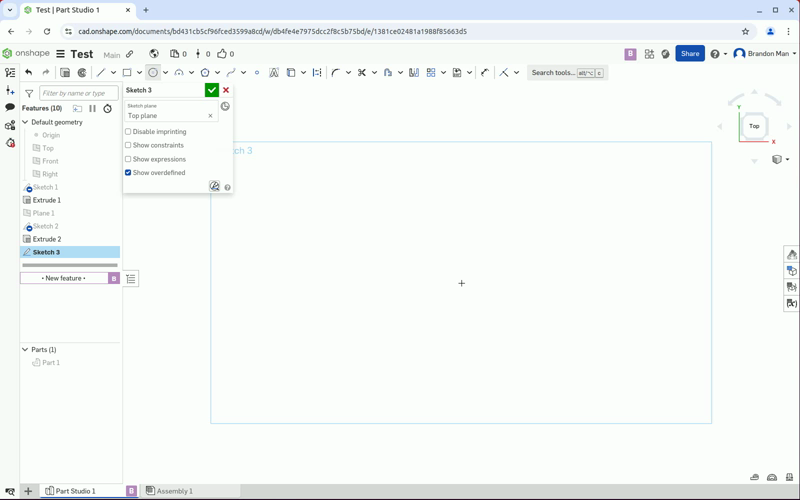
click(461, 282)
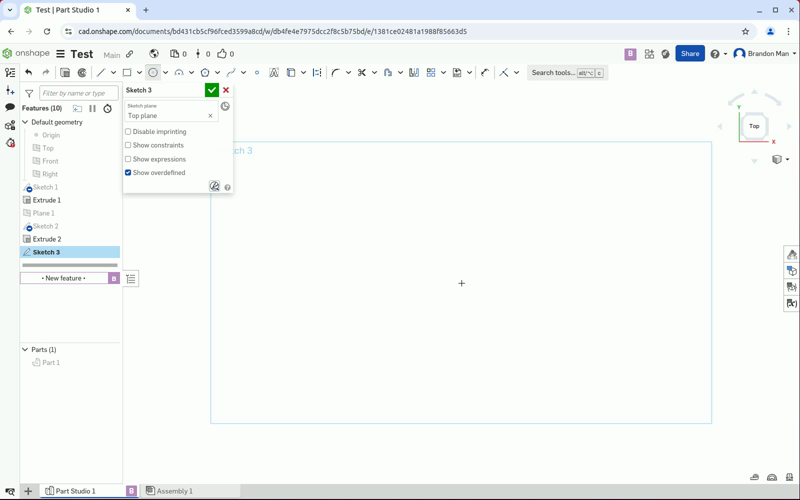
key_up(shift)
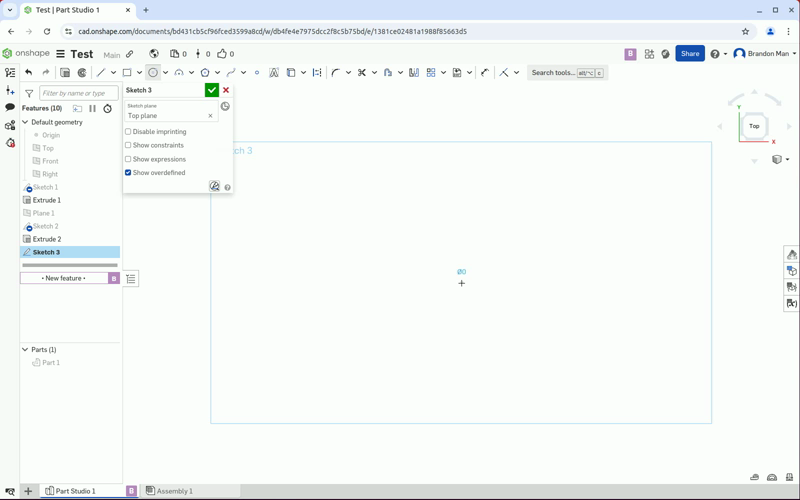
mouse_move(463, 282)
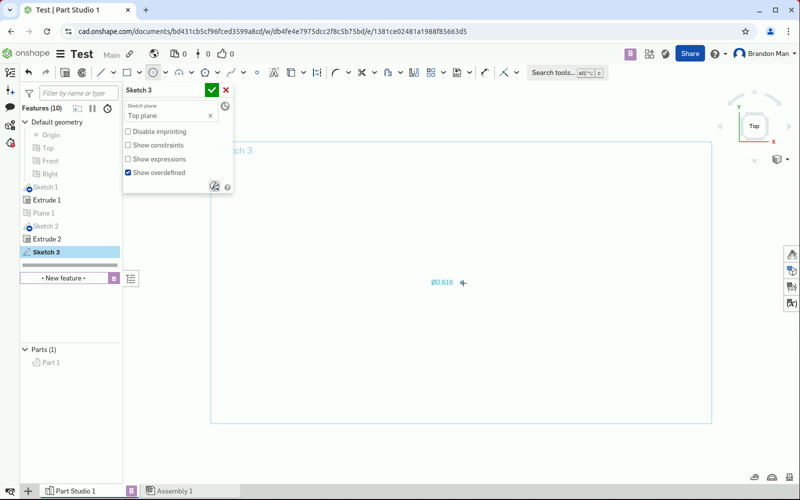
scroll(6)
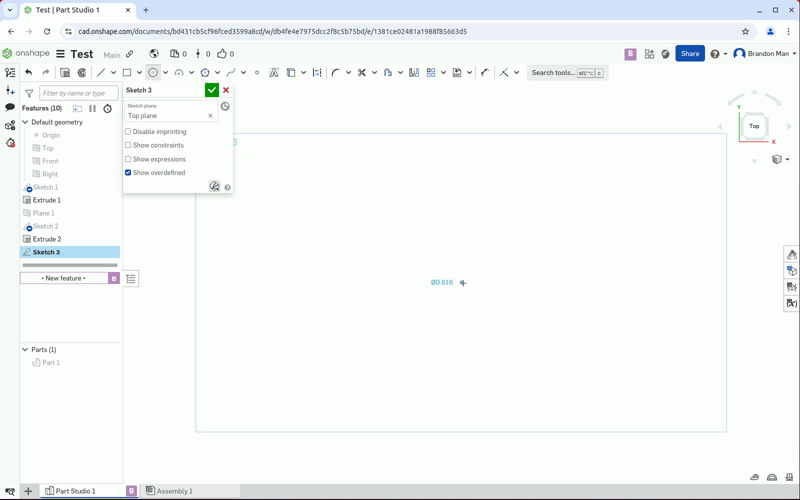
scroll(6)
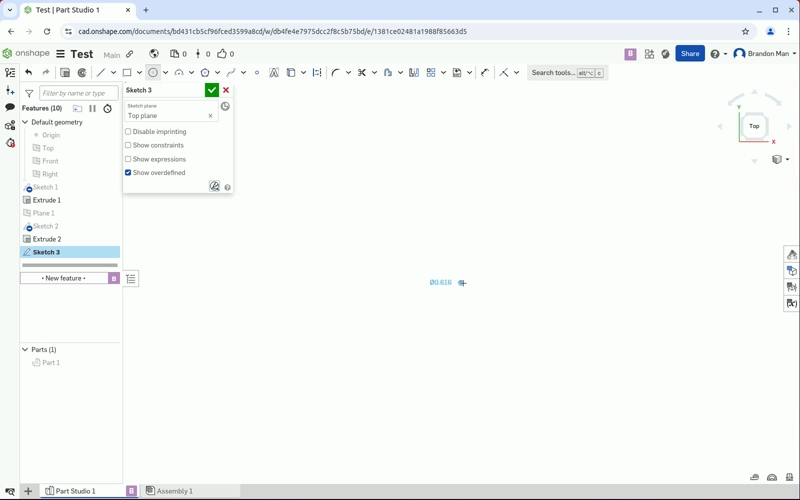
scroll(6)
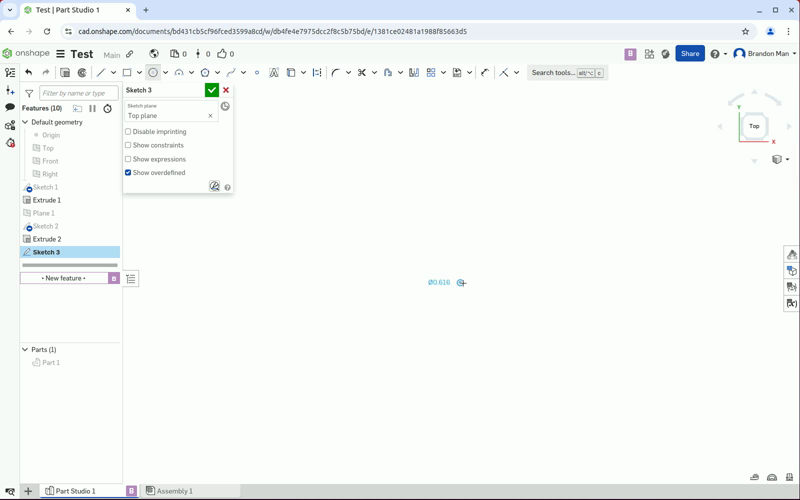
scroll(6)
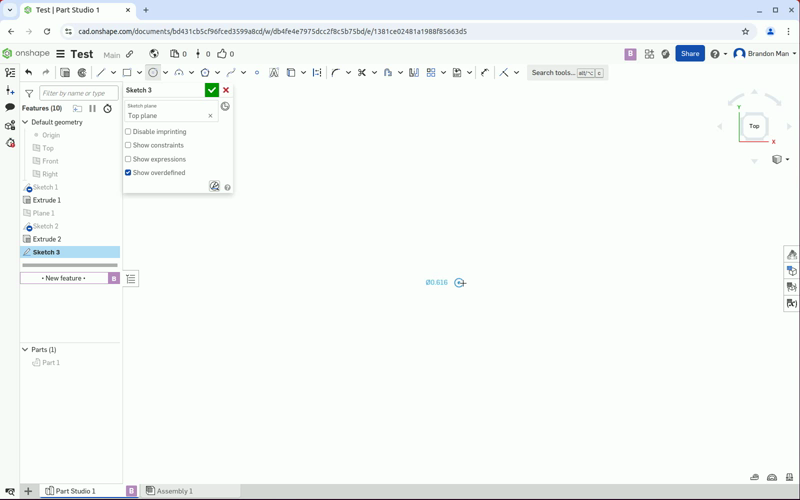
scroll(6)
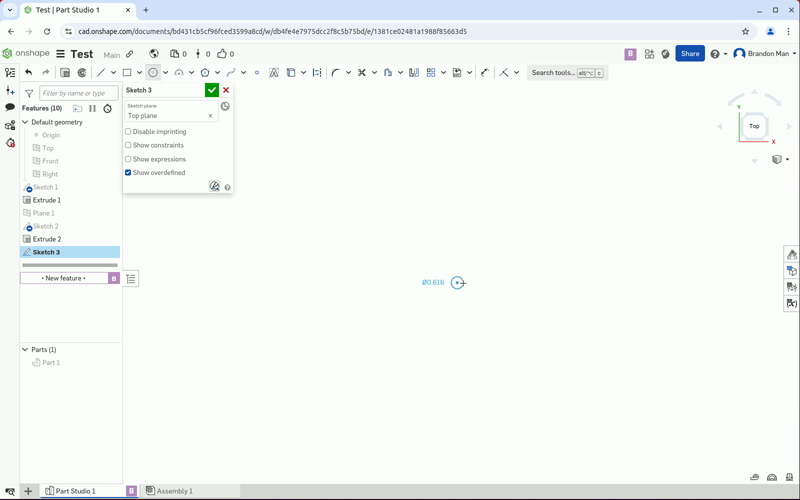
scroll(6)
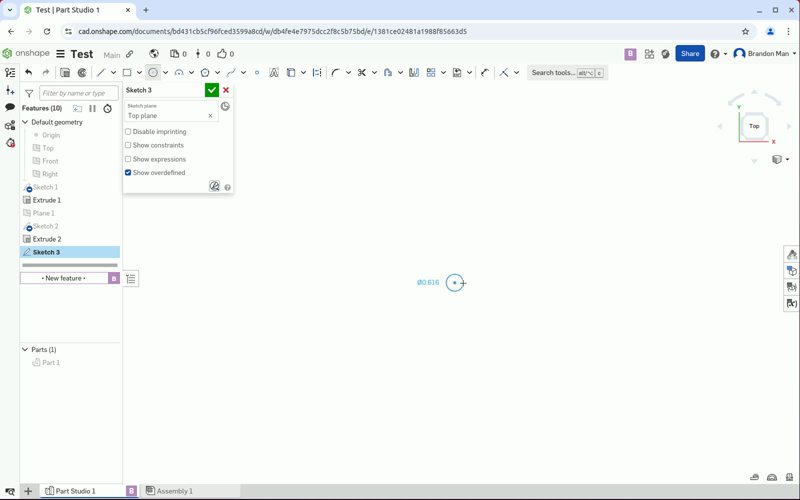
scroll(6)
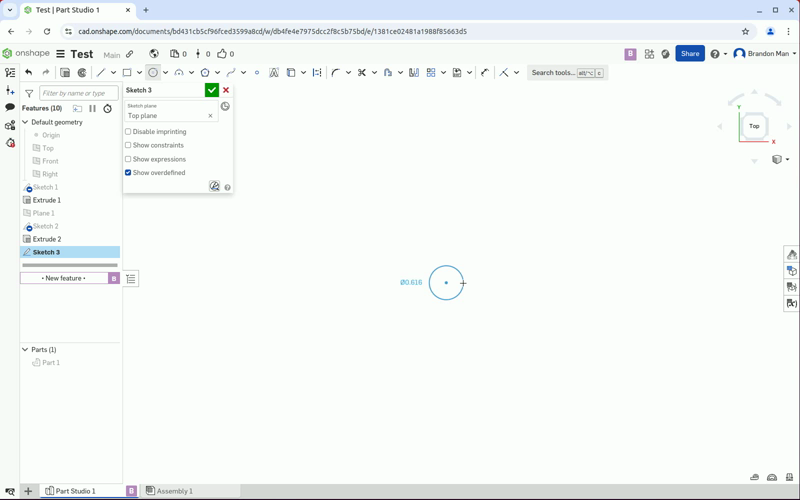
click(463, 282)
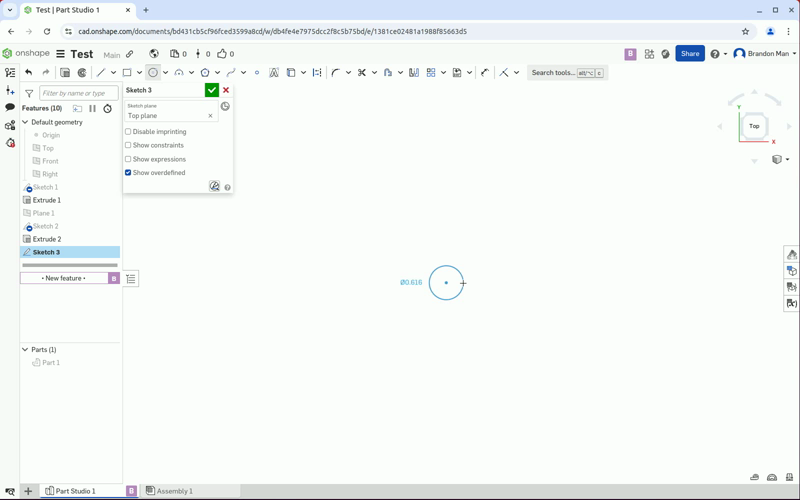
scroll(-6)
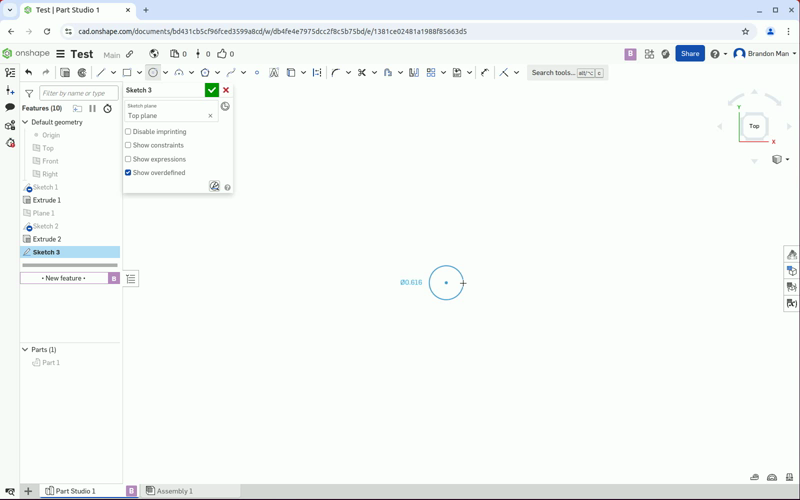
scroll(-6)
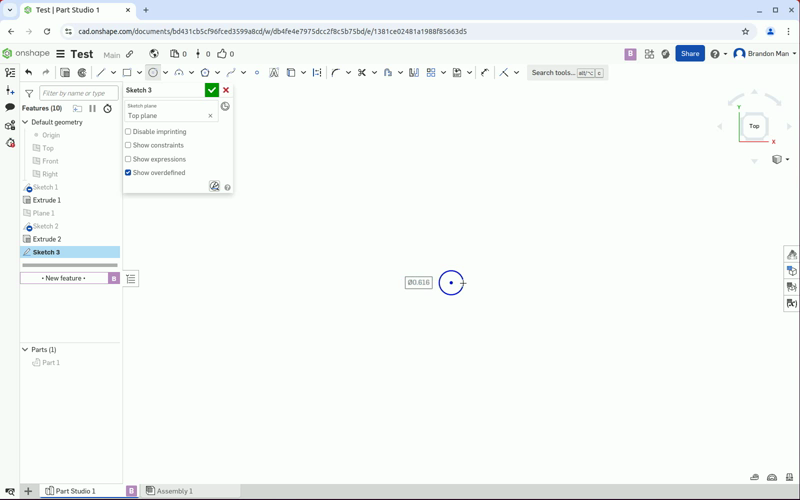
scroll(-6)
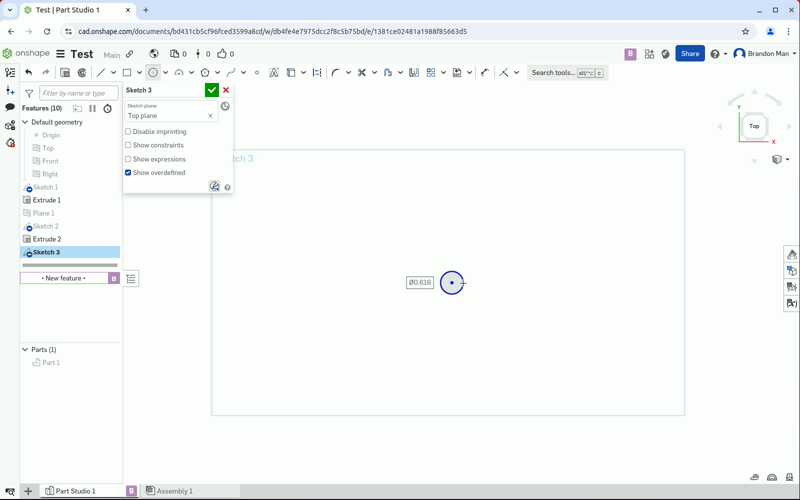
scroll(-6)
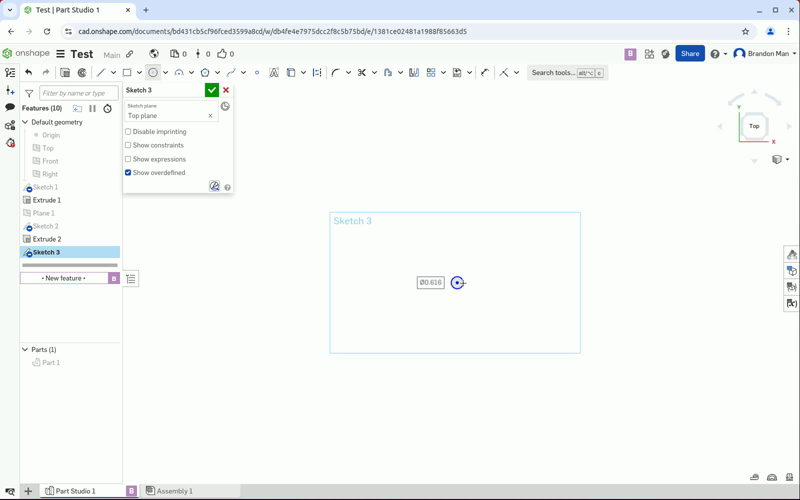
scroll(-6)
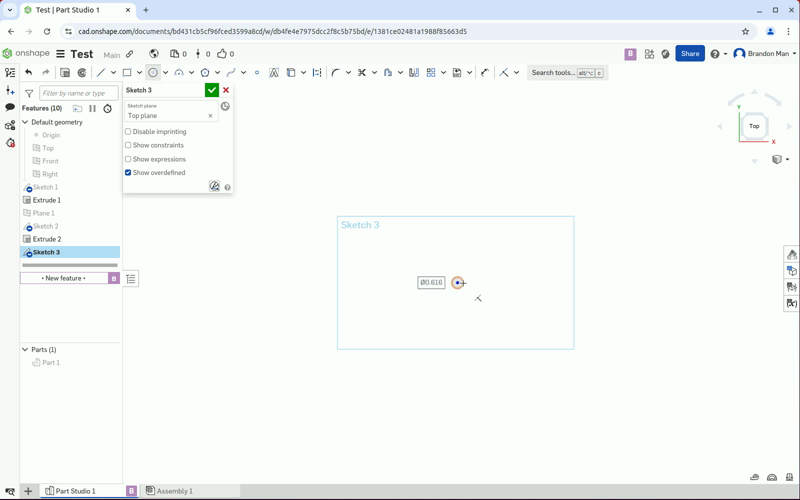
scroll(-6)
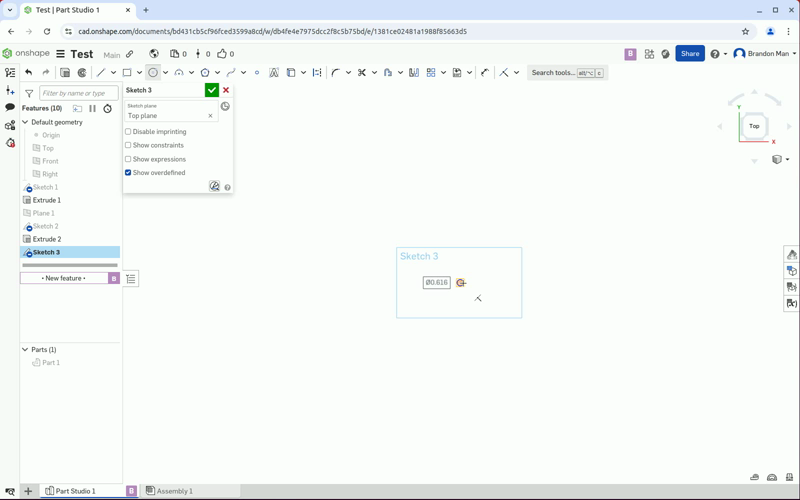
scroll(-6)
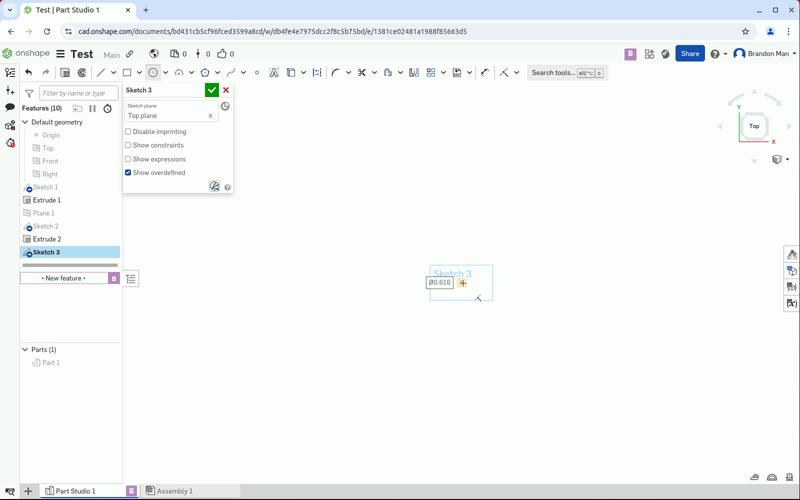
key(esc)
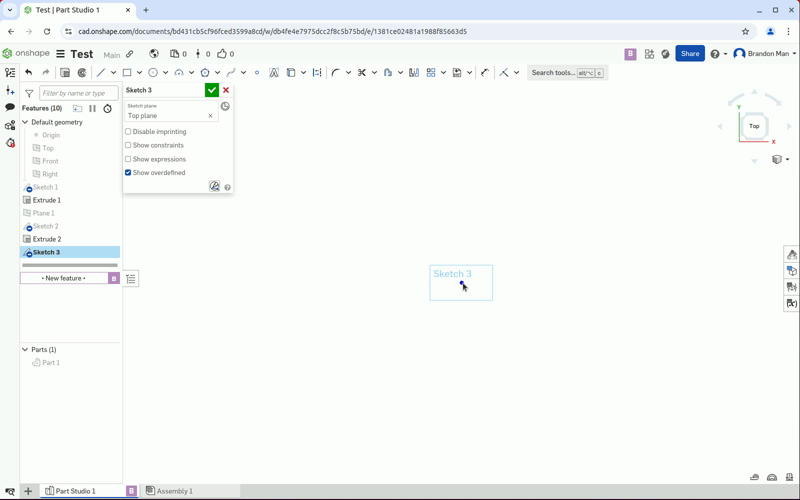
mouse_move(462, 283)
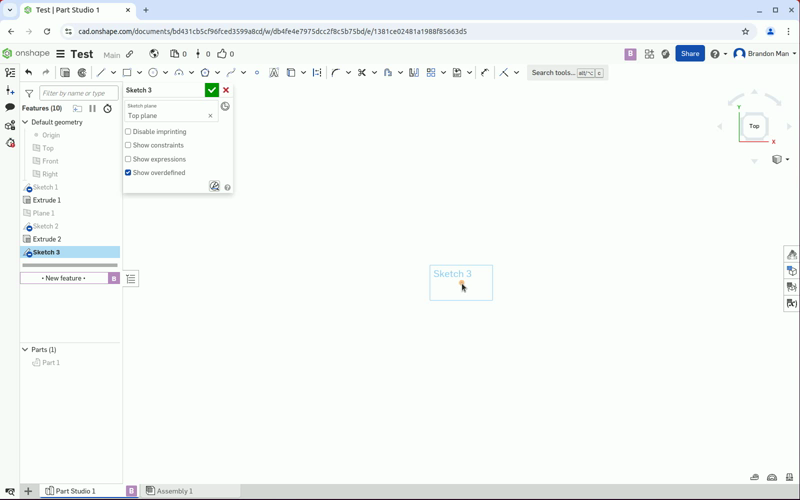
scroll(6)
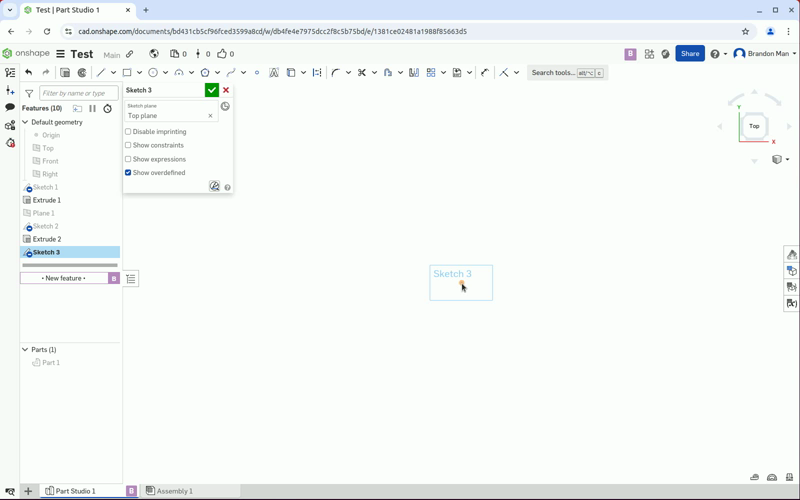
scroll(6)
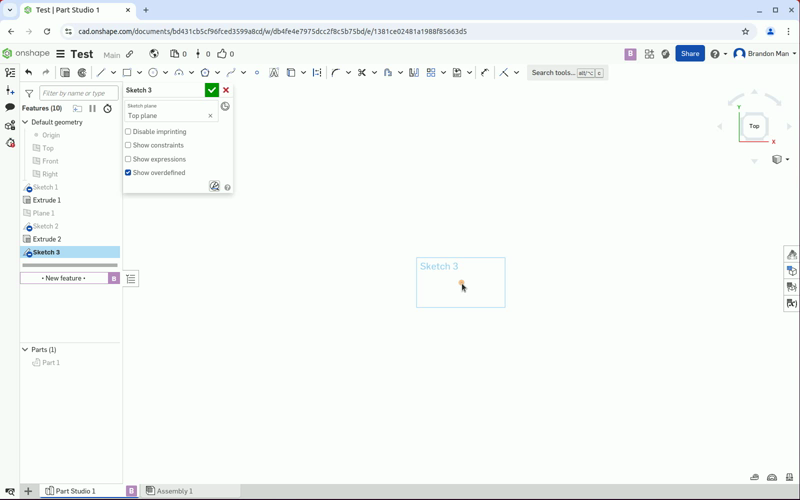
scroll(6)
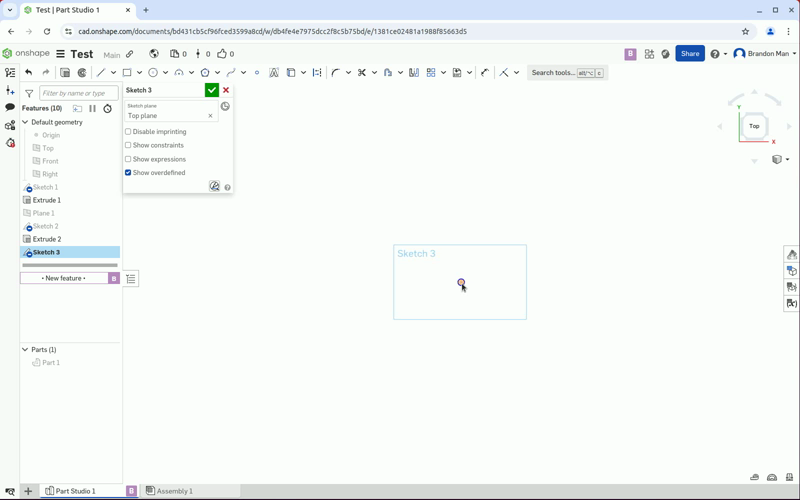
scroll(6)
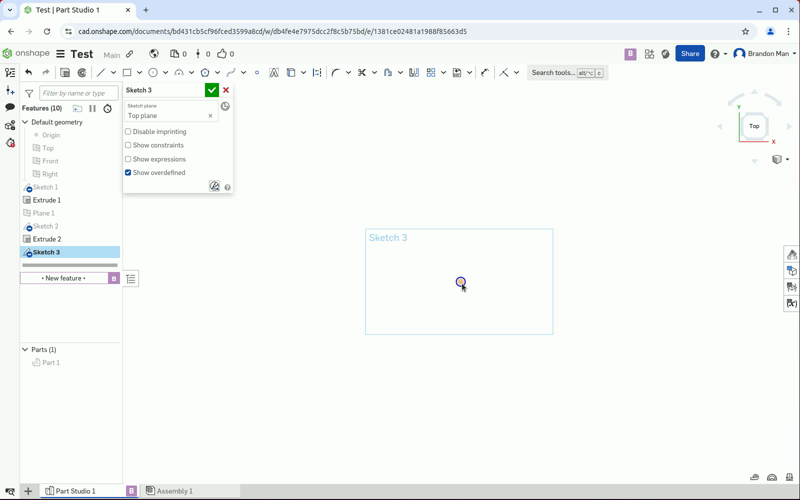
scroll(6)
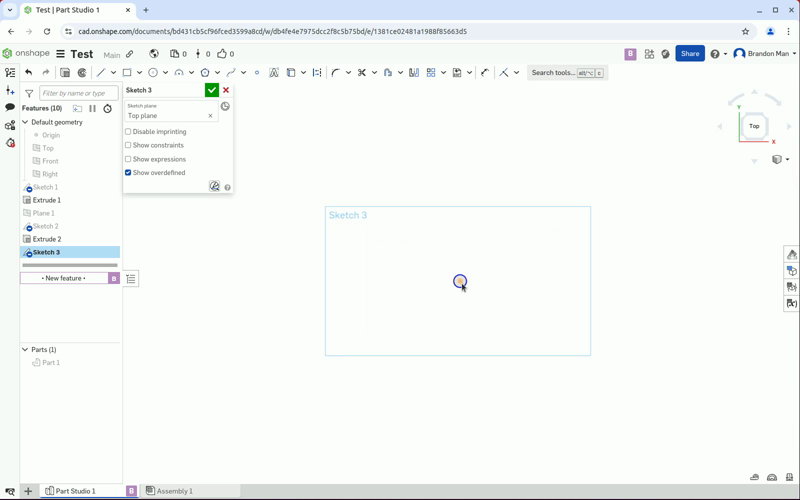
scroll(6)
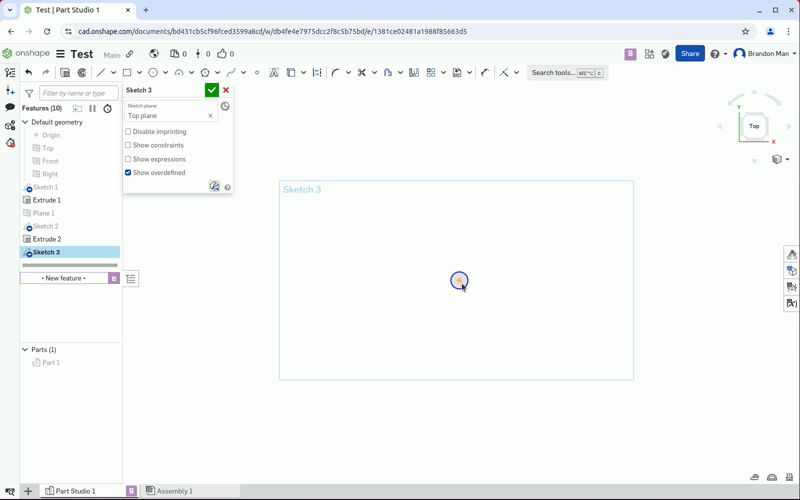
scroll(6)
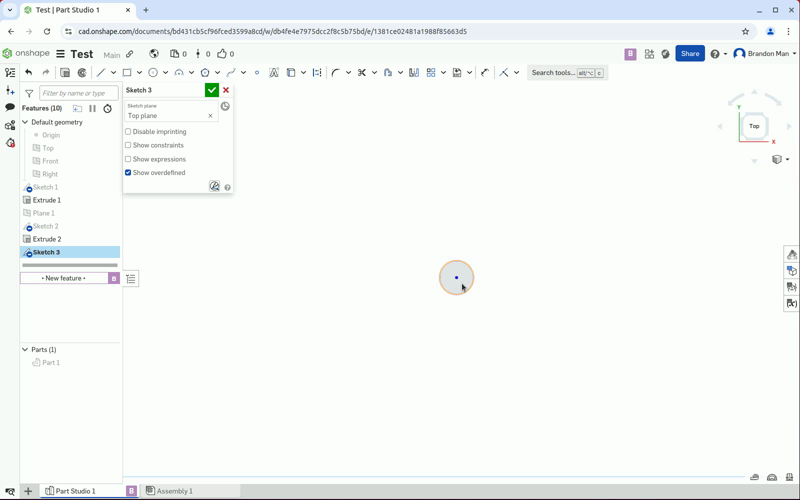
click(462, 283)
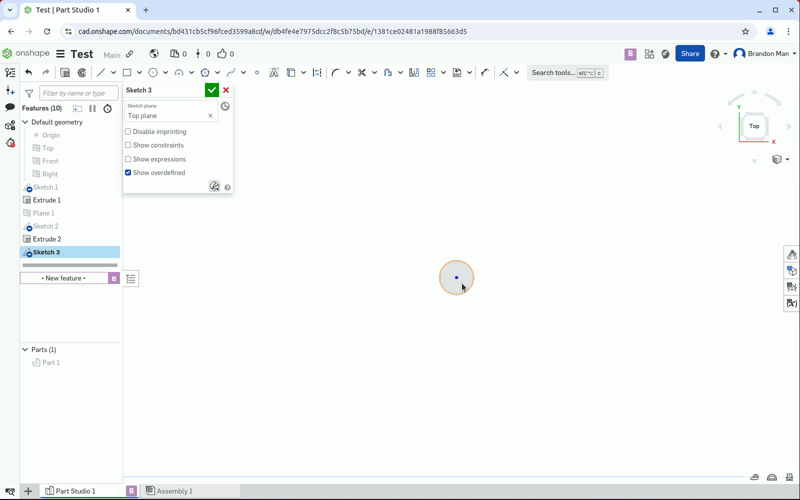
scroll(-6)
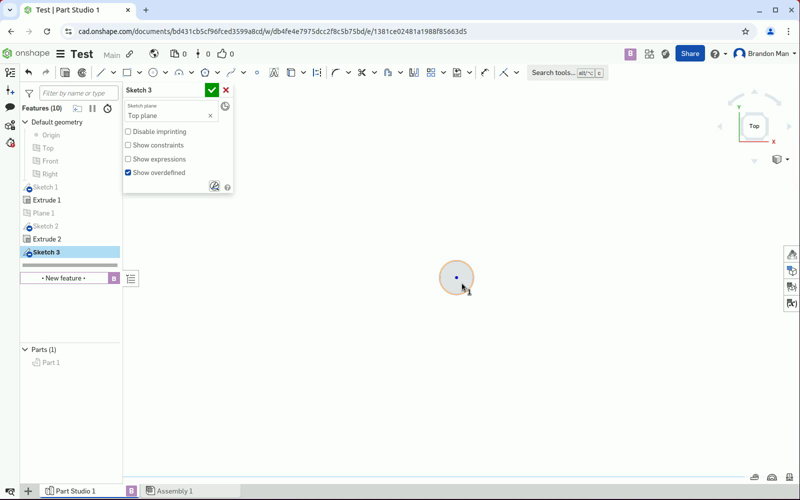
scroll(-6)
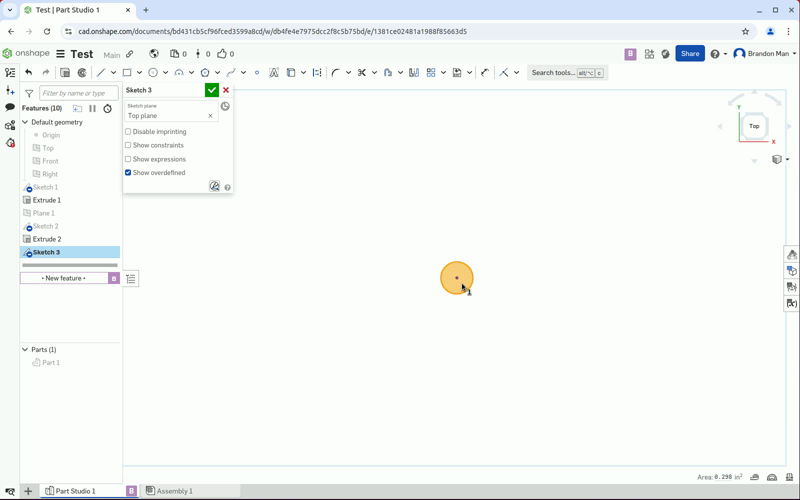
scroll(-6)
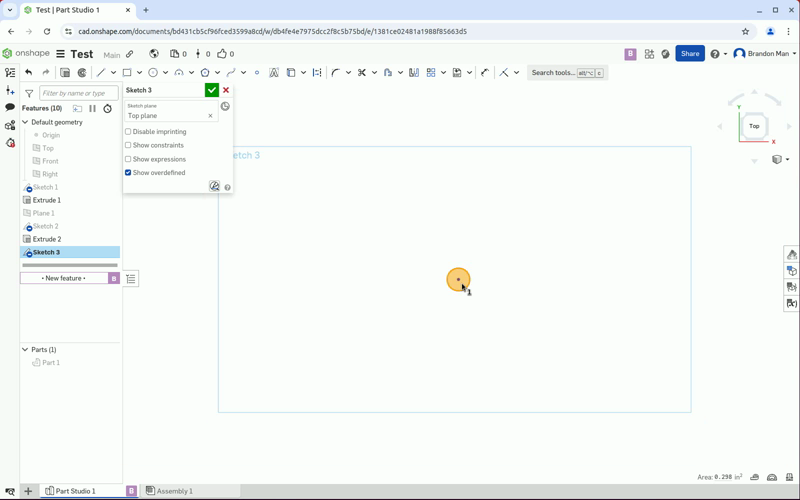
scroll(-6)
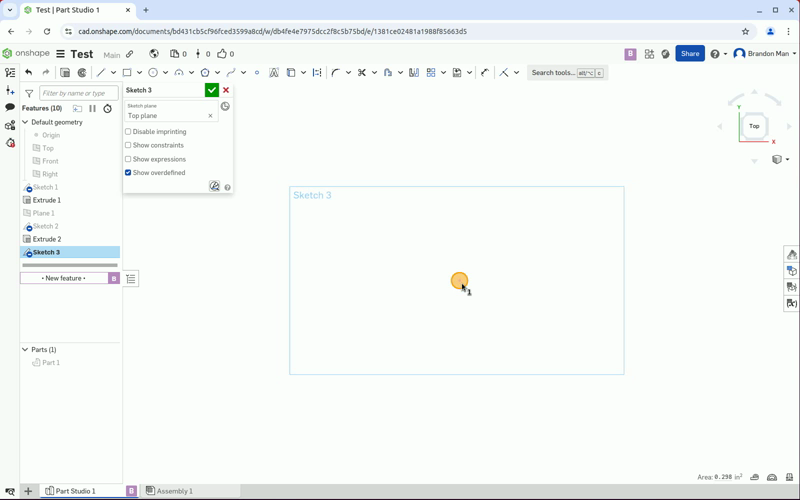
scroll(-6)
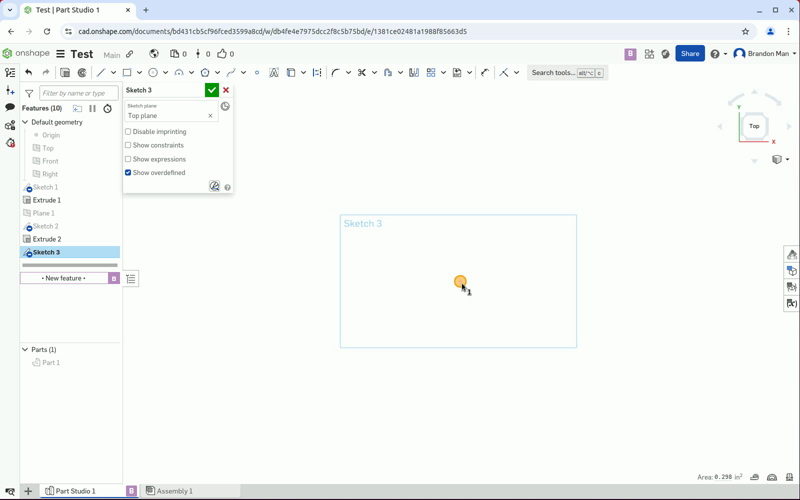
scroll(-6)
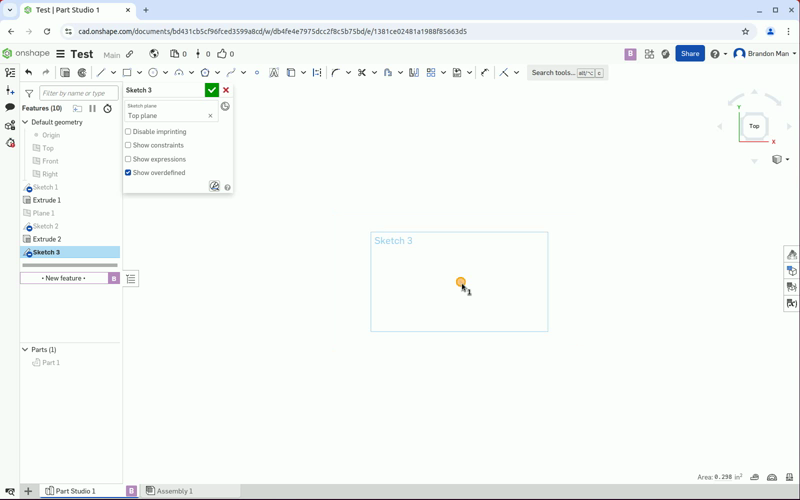
scroll(-6)
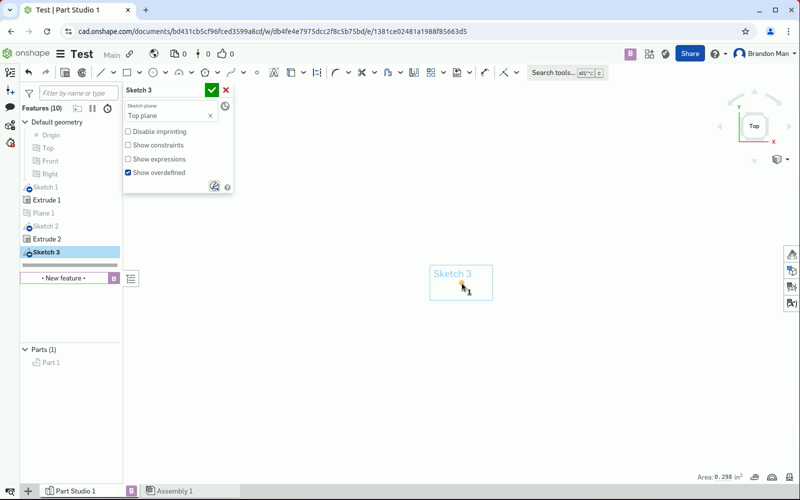
mouse_move(73, 352)
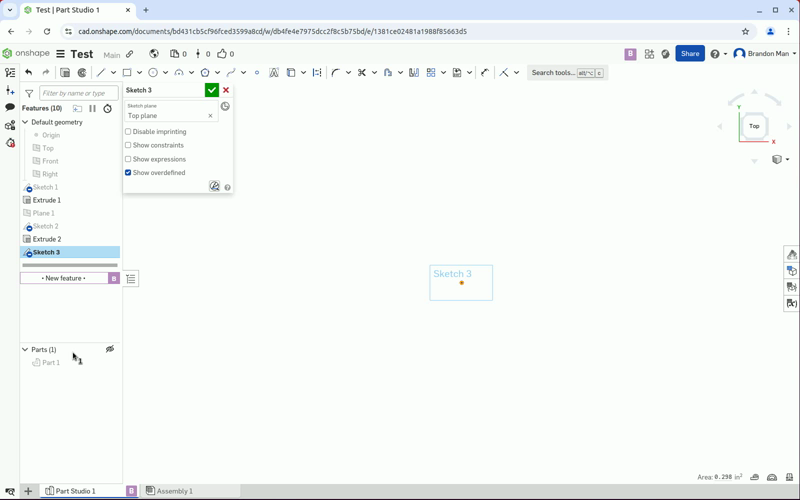
key(shift+y)
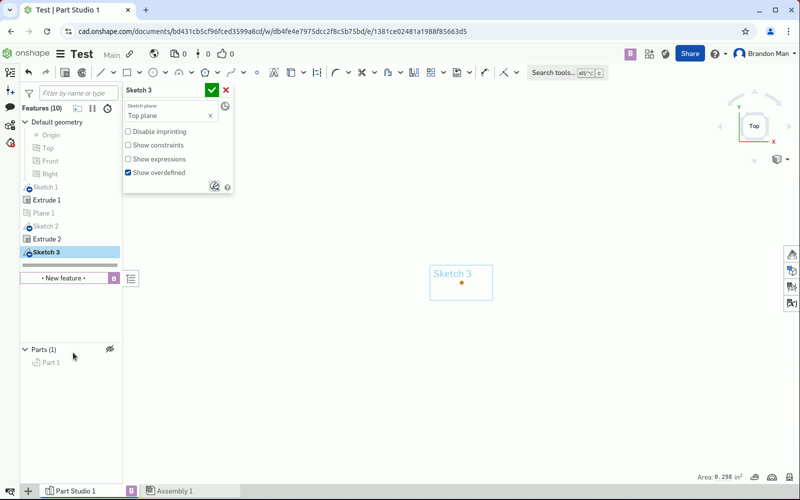
key(shift+e)
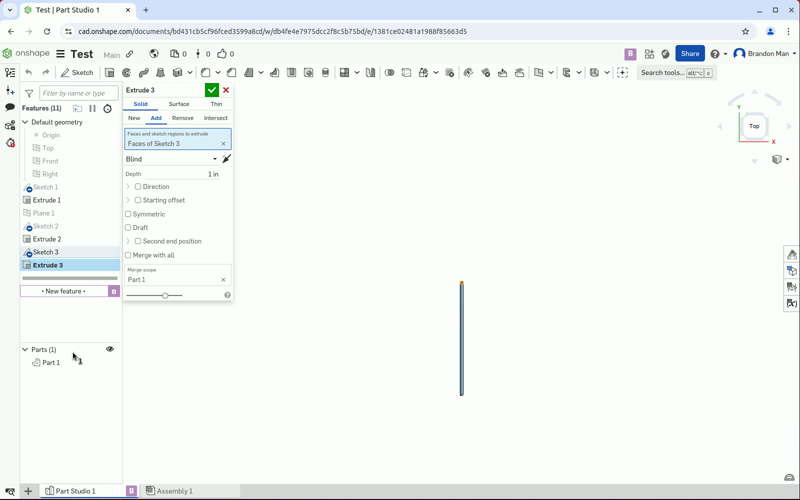
mouse_move(143, 106)
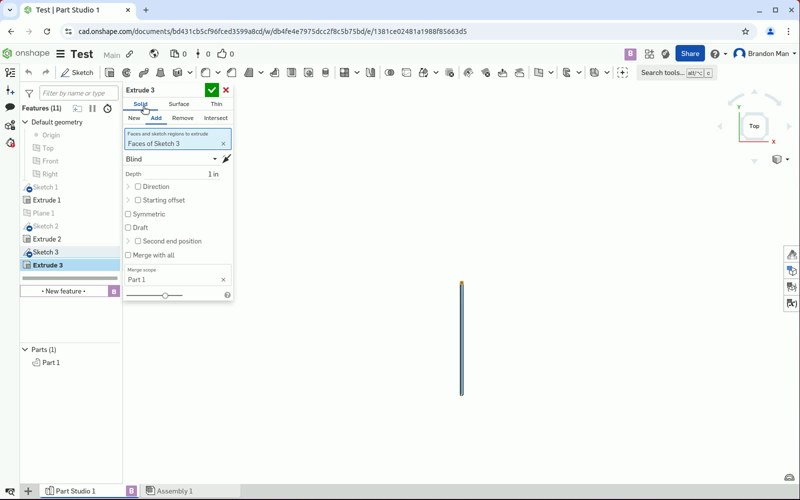
click(143, 106)
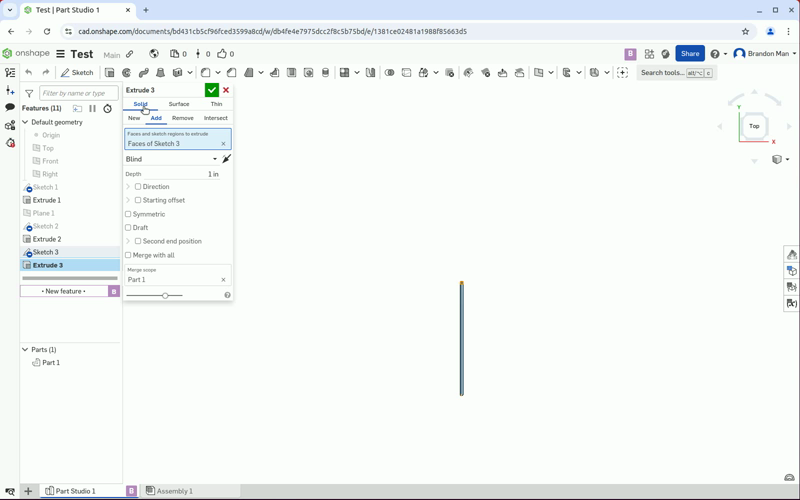
mouse_move(137, 120)
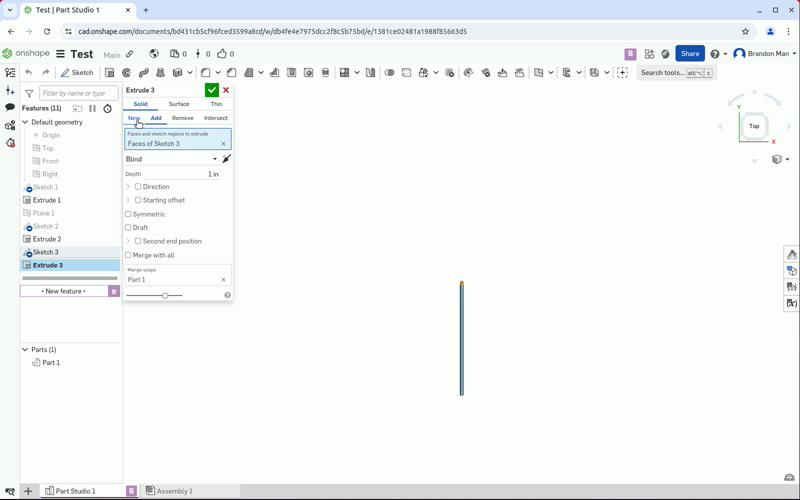
click(137, 120)
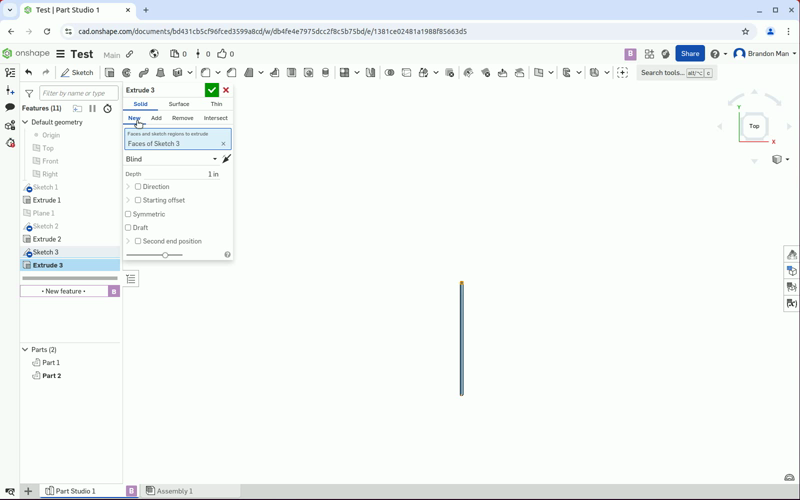
key(tab, 4)
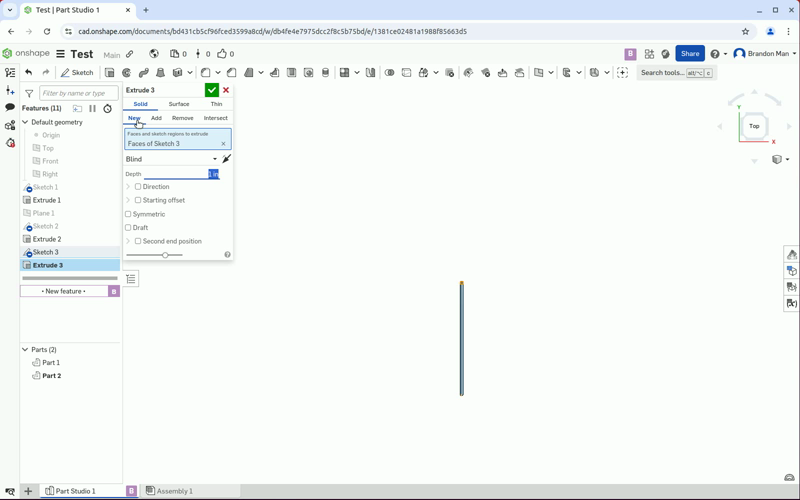
text(-0.241)
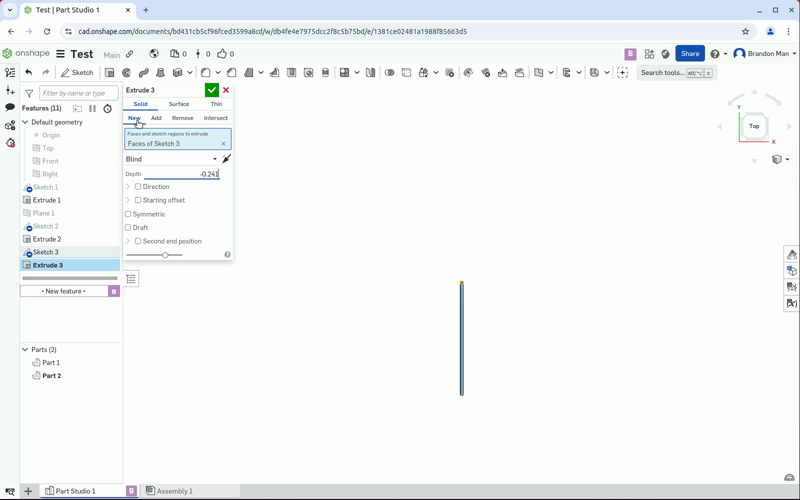
key(enter)
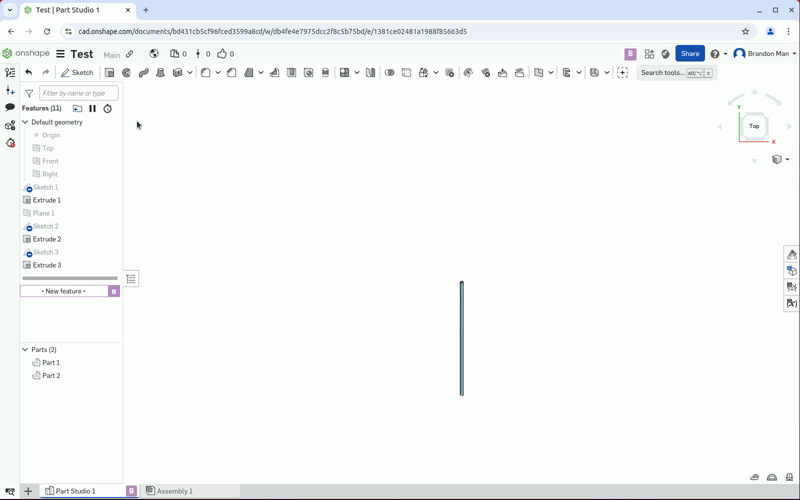
key(shift+h)
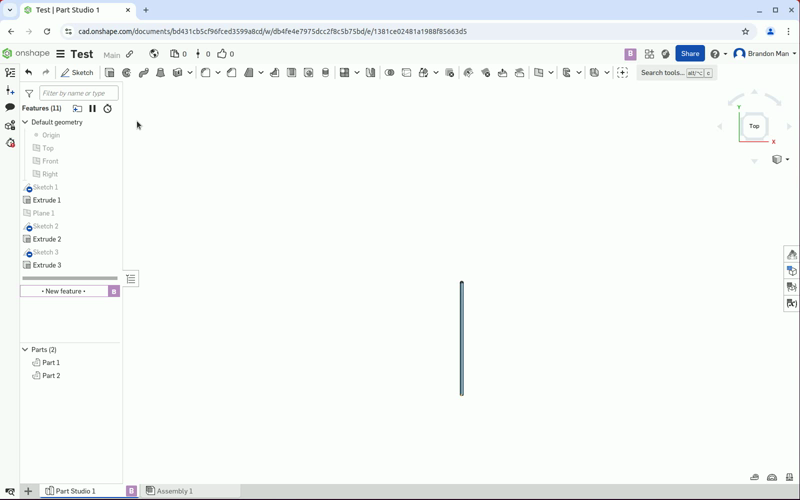
key(shift+h)
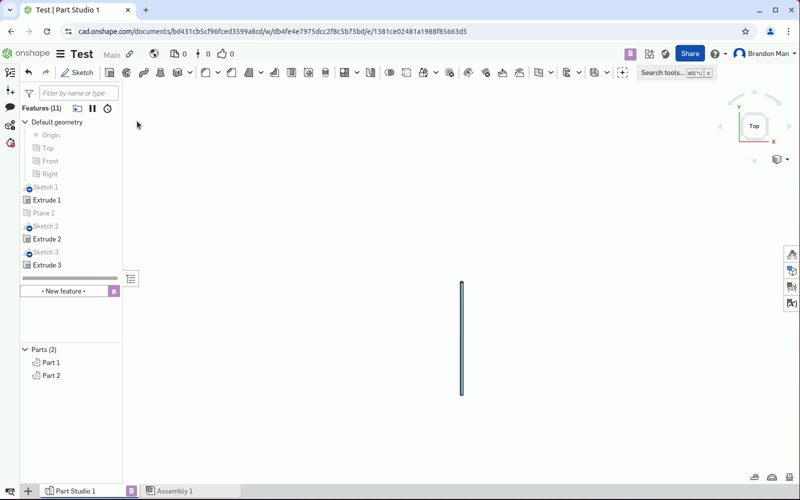
mouse_move(73, 189)
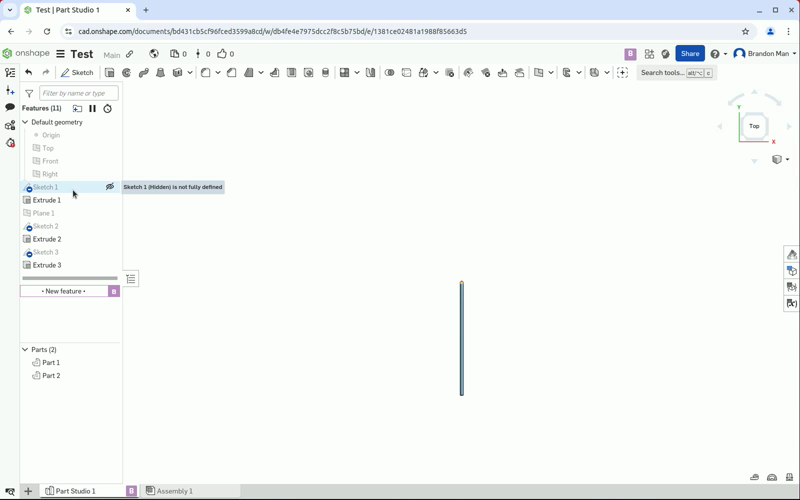
click(73, 189)
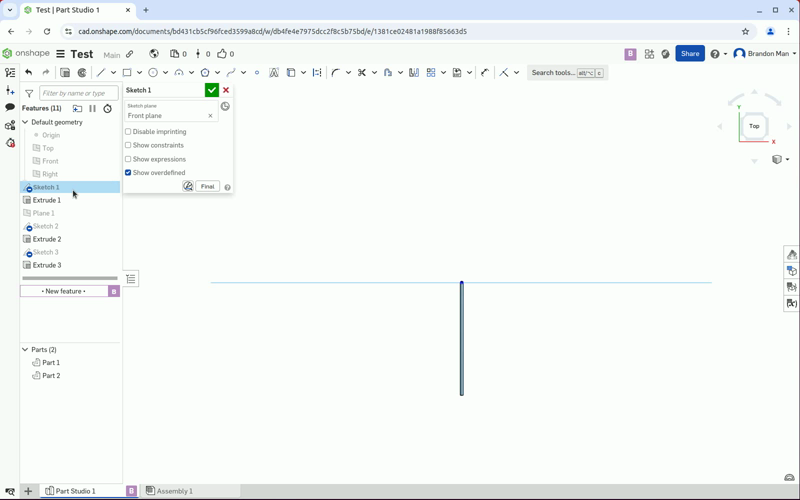
mouse_move(229, 92)
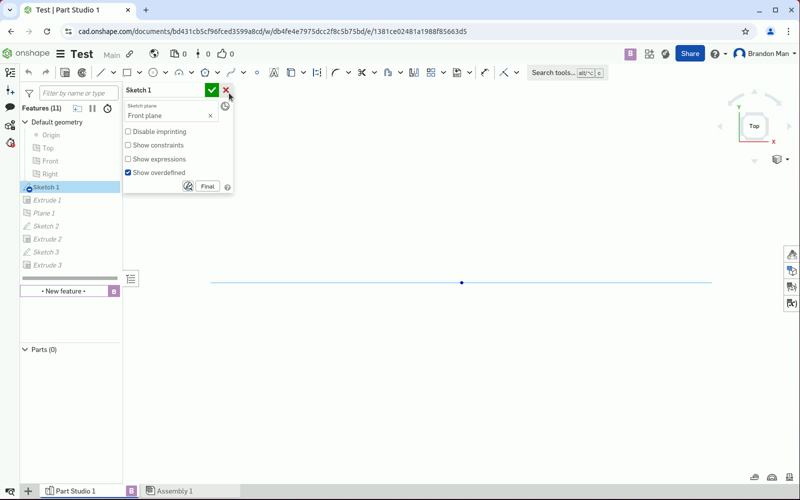
click(229, 92)
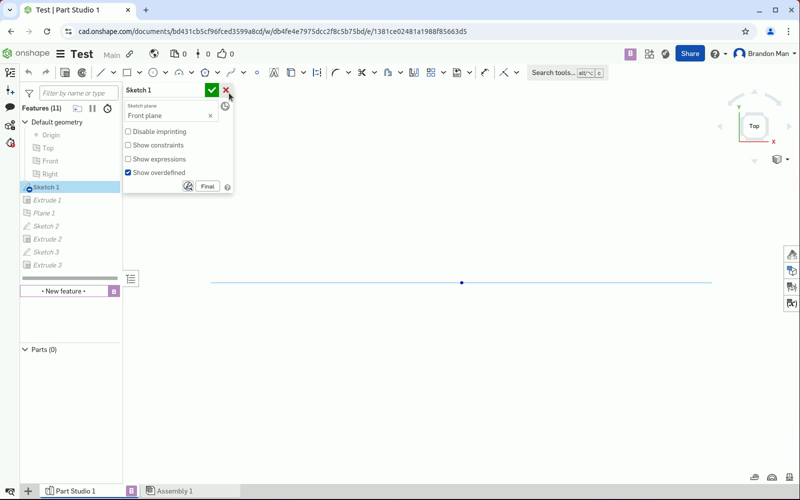
key(shift+s)
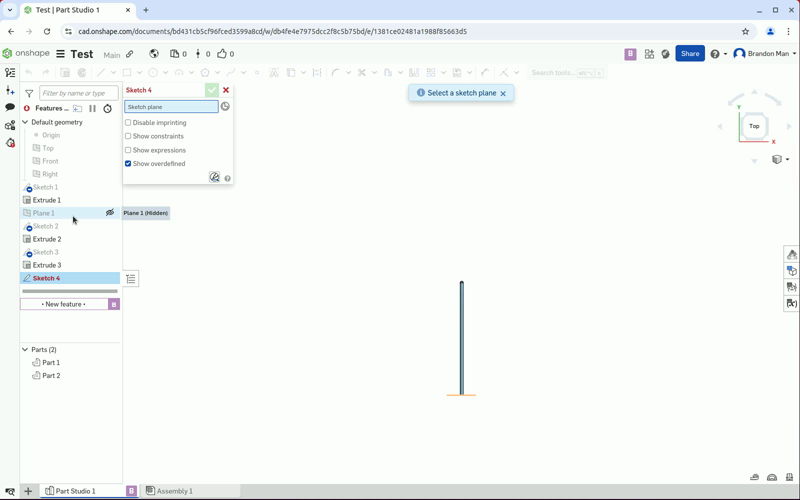
scroll(3)
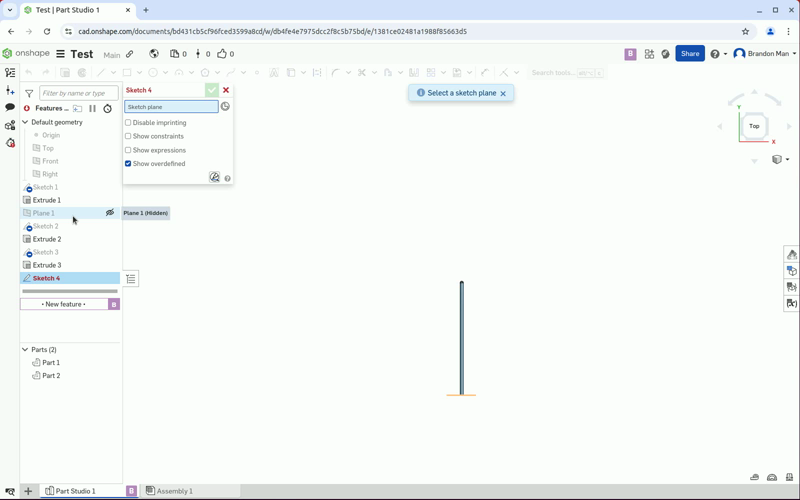
mouse_move(73, 150)
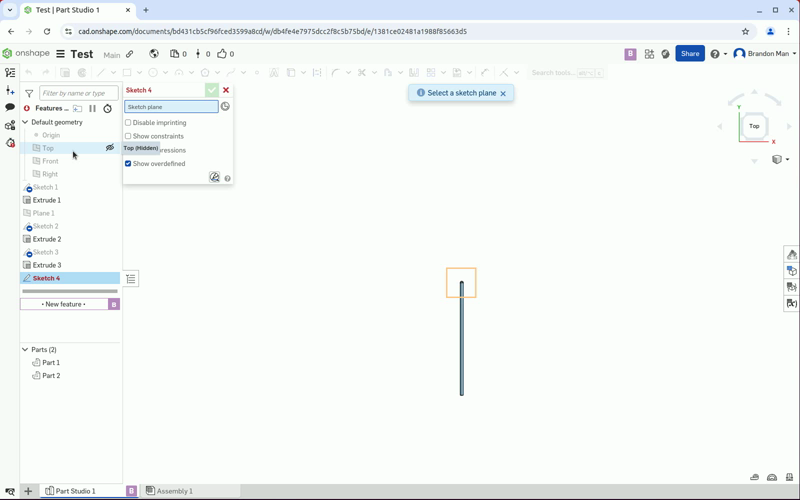
click(73, 150)
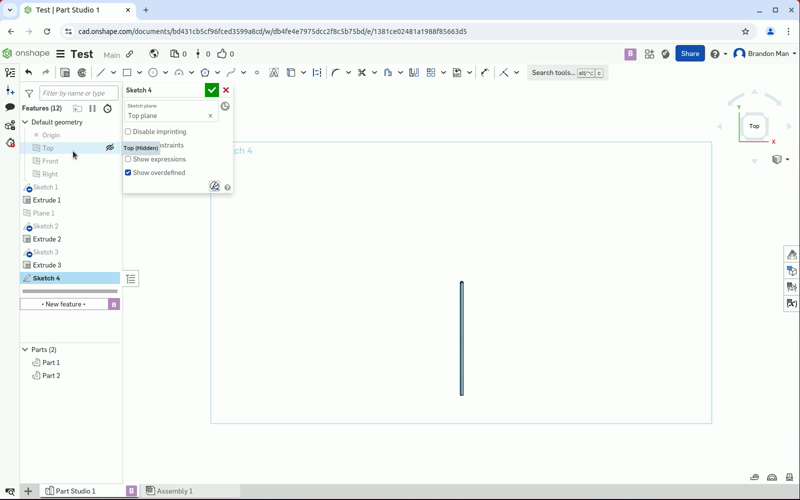
mouse_move(73, 352)
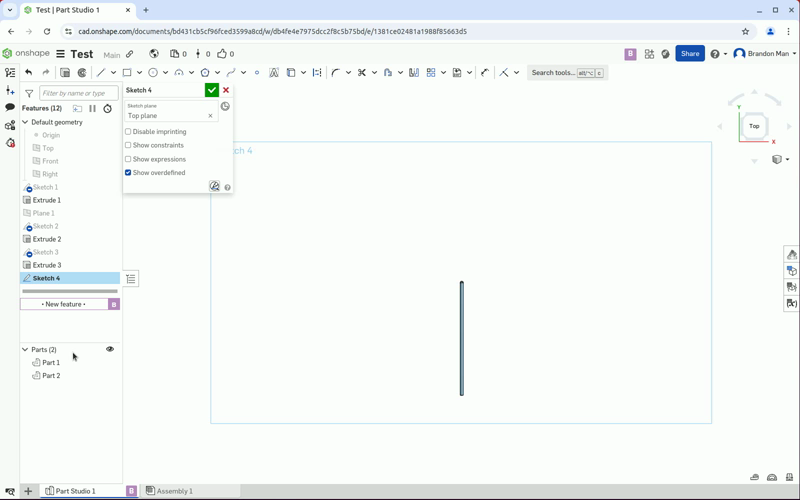
key(y)
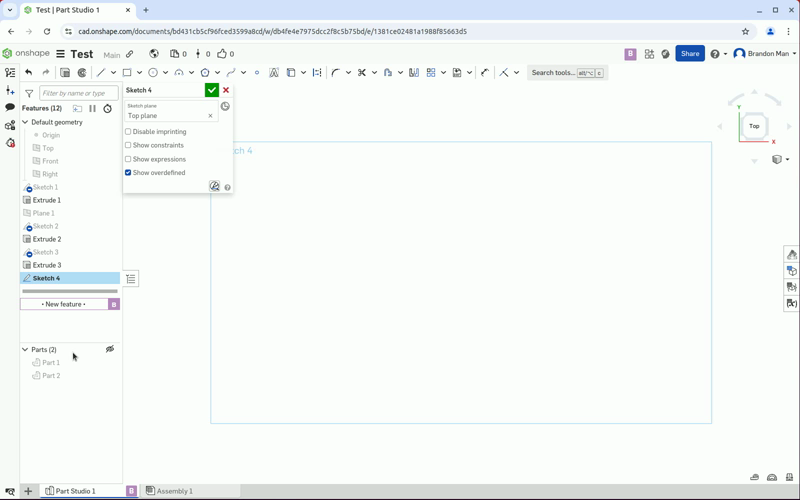
key(c)
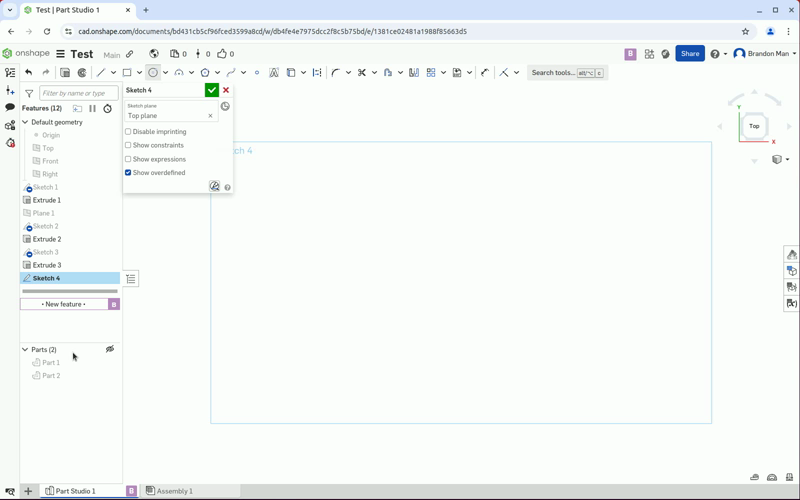
key_down(shift)
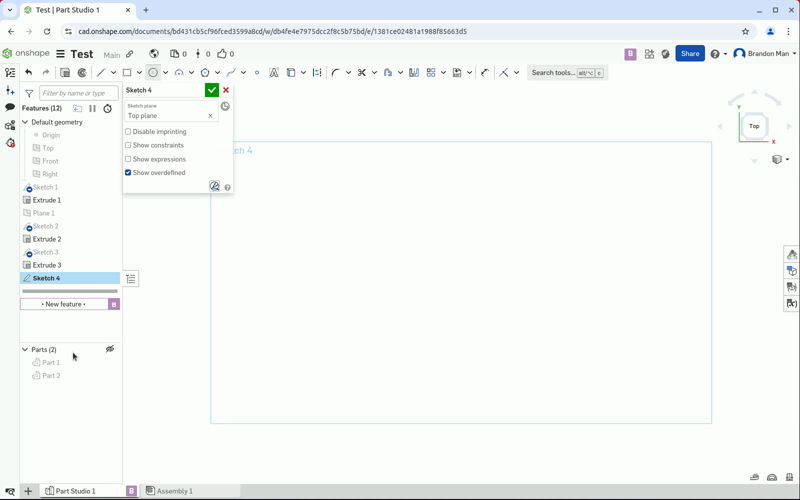
mouse_move(461, 282)
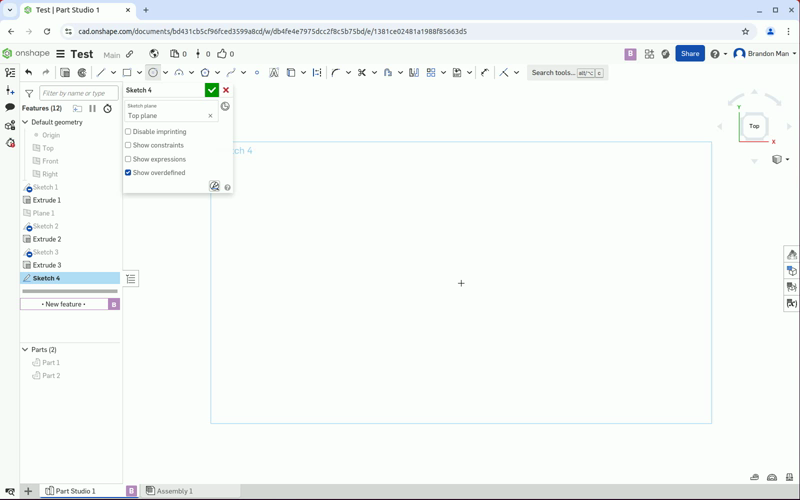
click(461, 282)
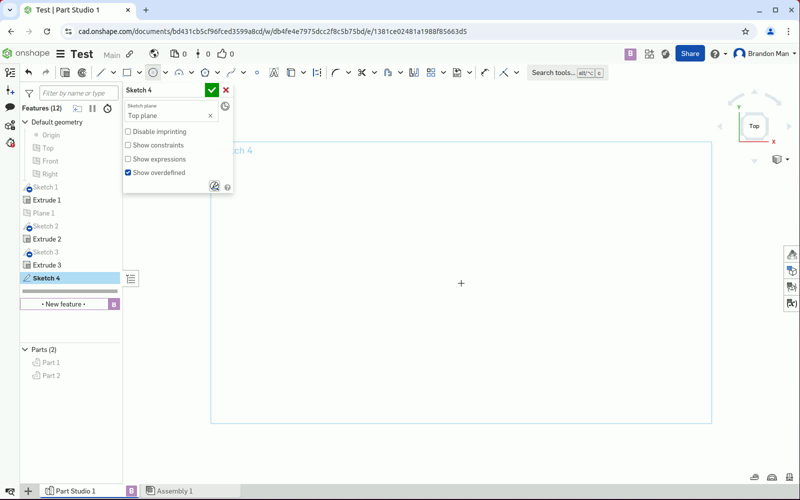
key_up(shift)
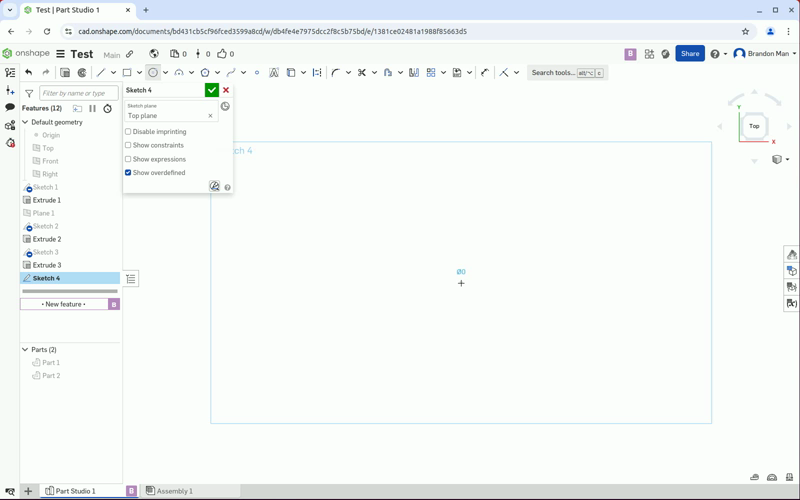
mouse_move(461, 282)
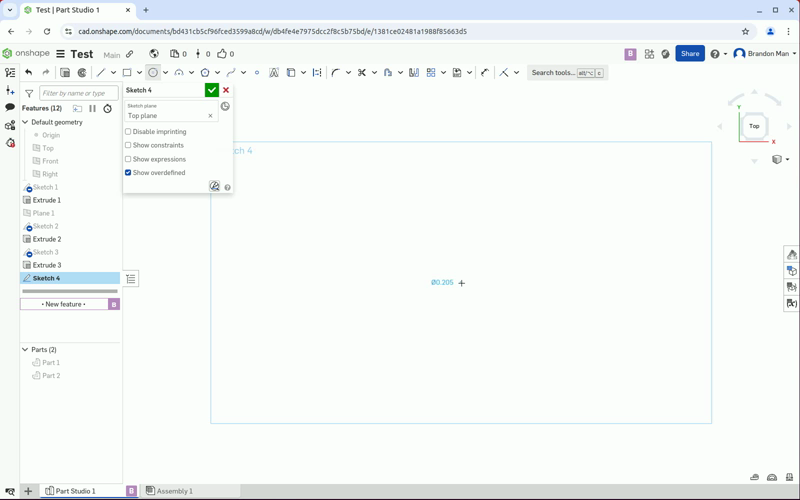
scroll(6)
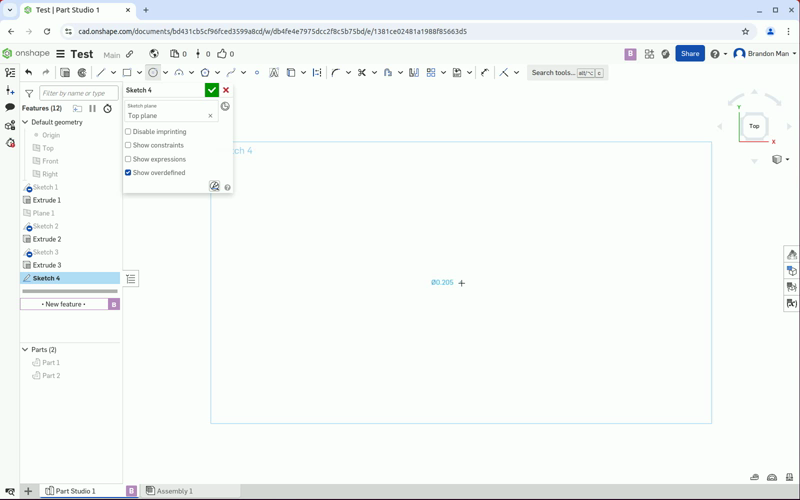
scroll(6)
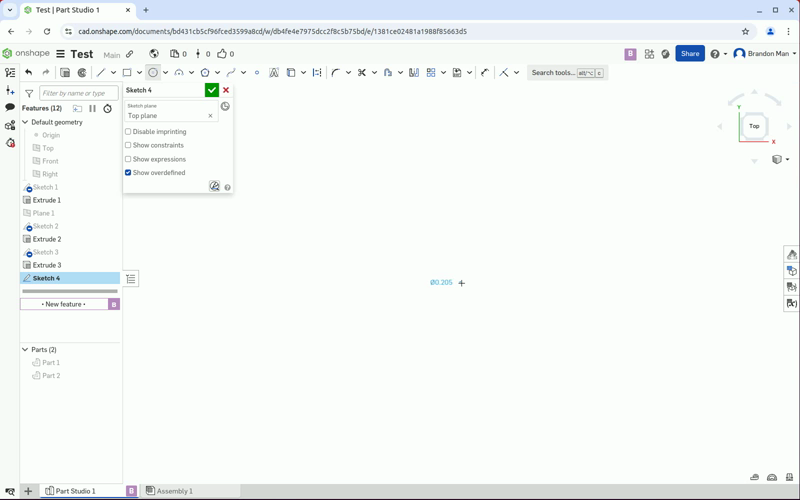
scroll(6)
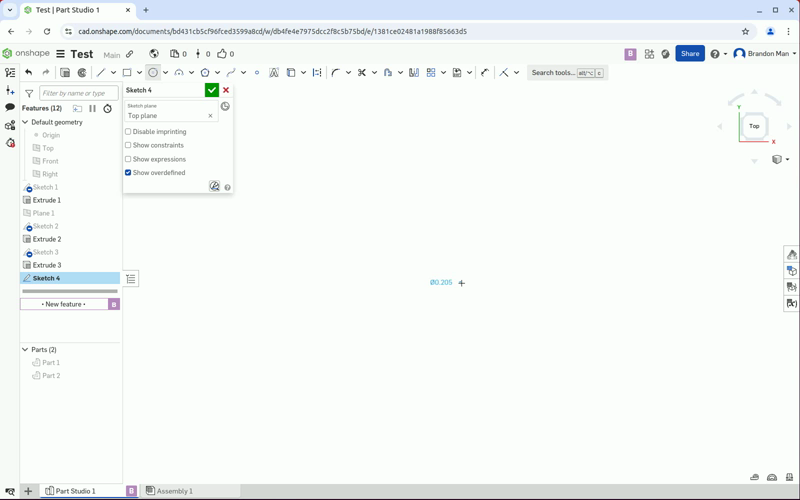
scroll(6)
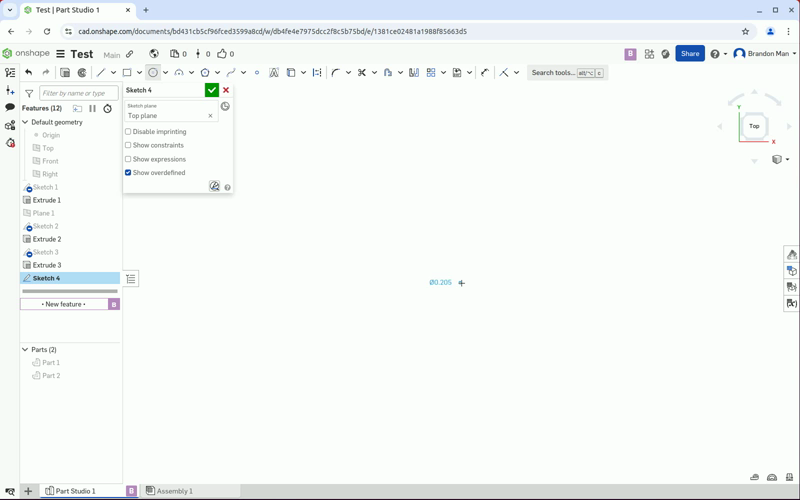
scroll(6)
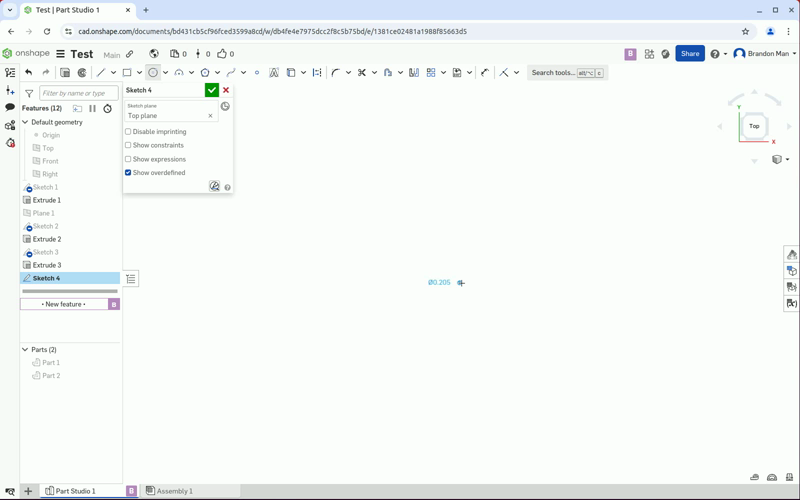
scroll(6)
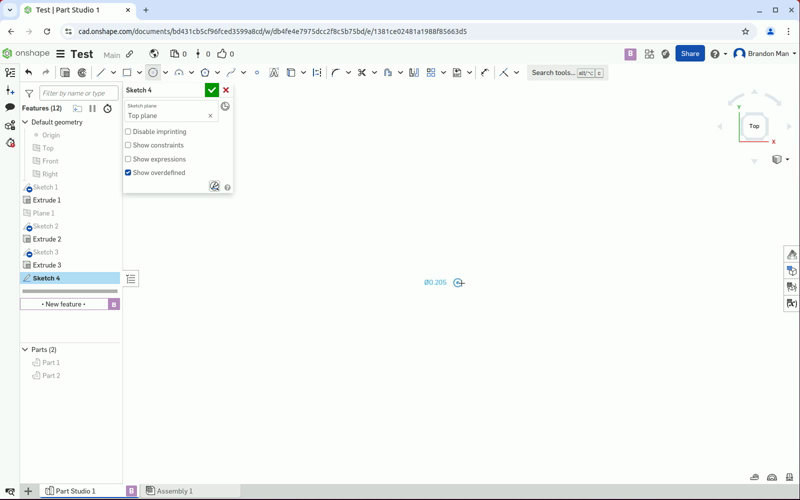
scroll(6)
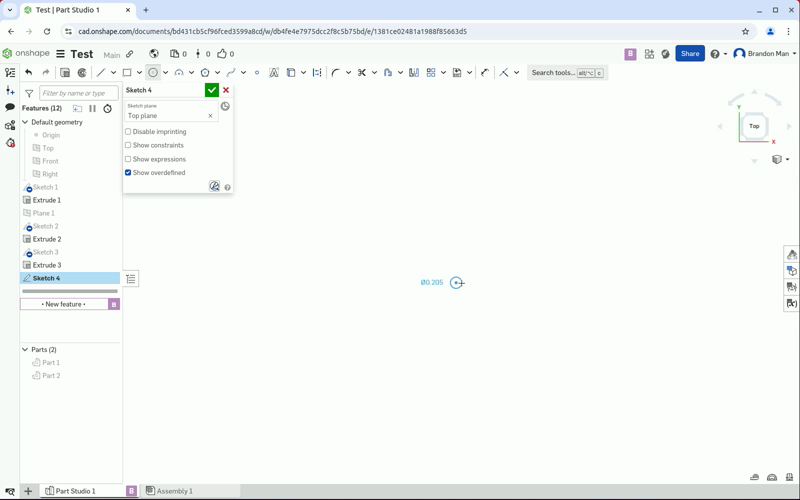
click(461, 282)
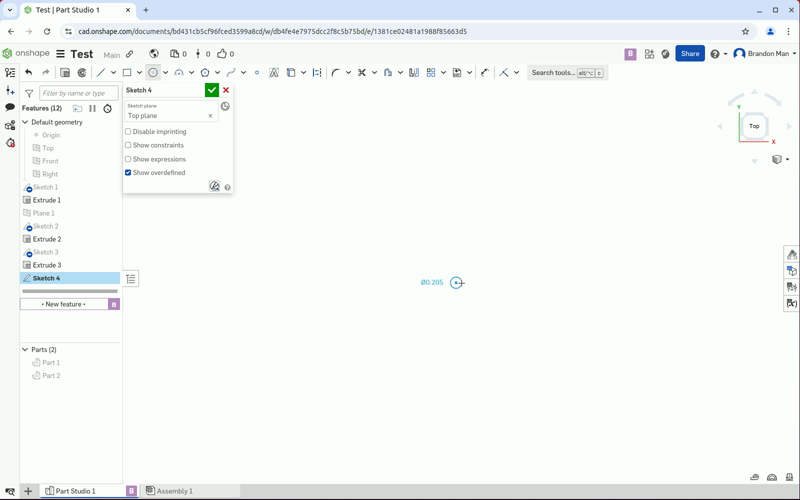
scroll(-6)
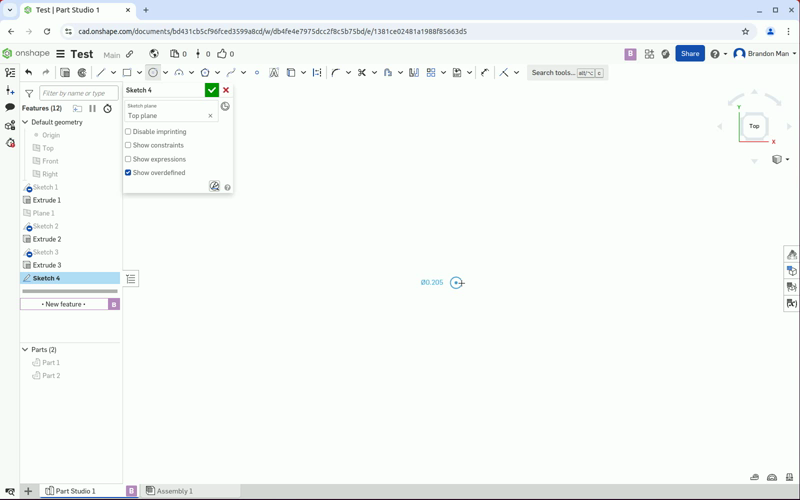
scroll(-6)
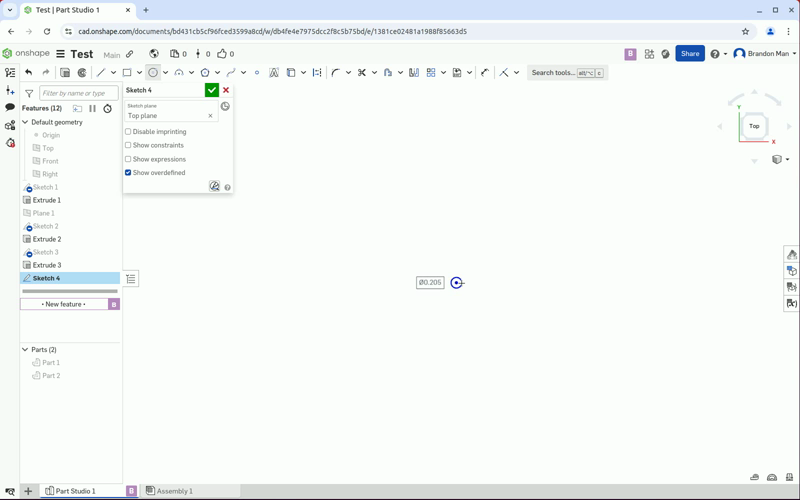
scroll(-6)
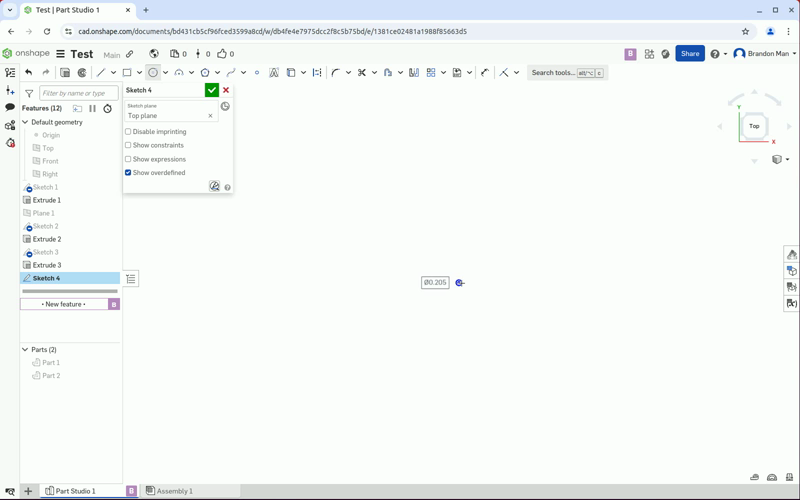
scroll(-6)
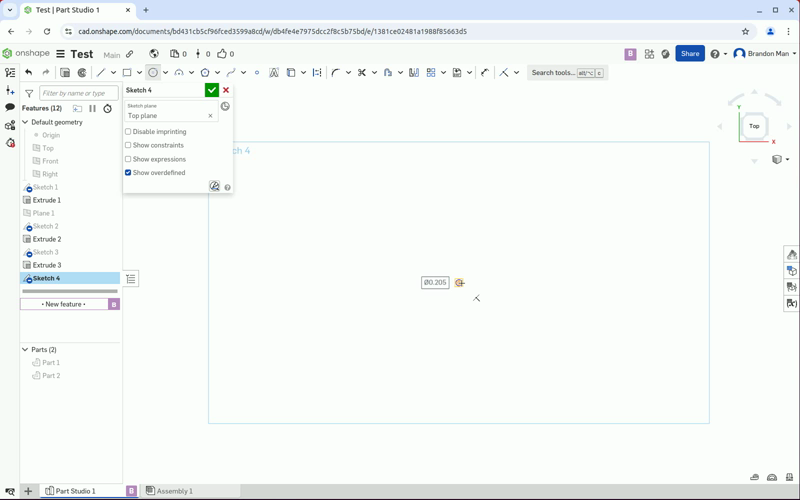
scroll(-6)
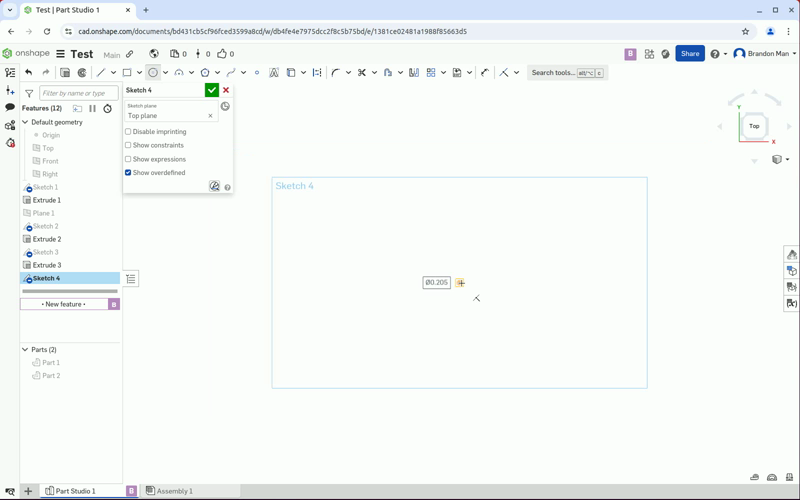
scroll(-6)
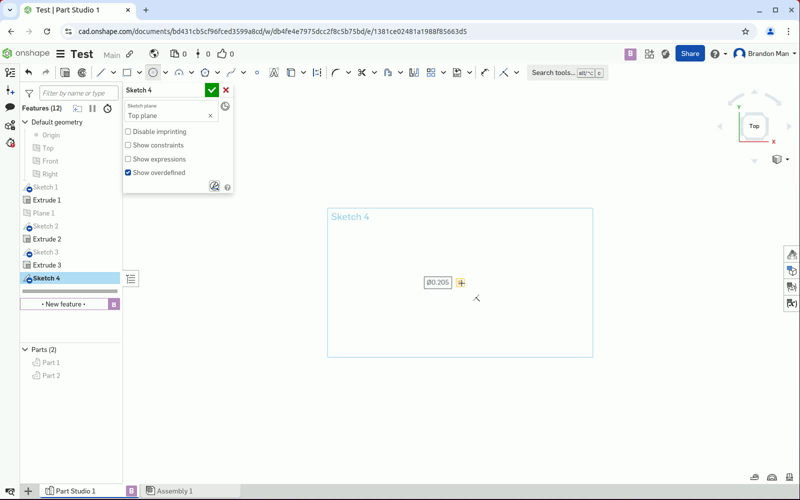
scroll(-6)
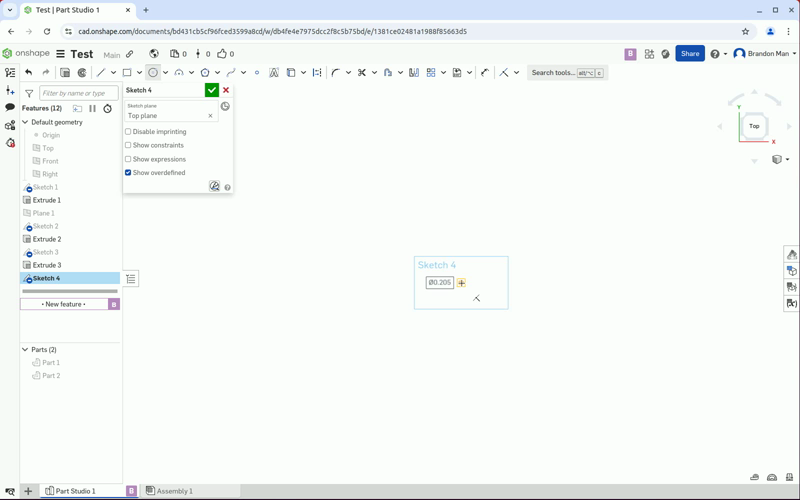
key(esc)
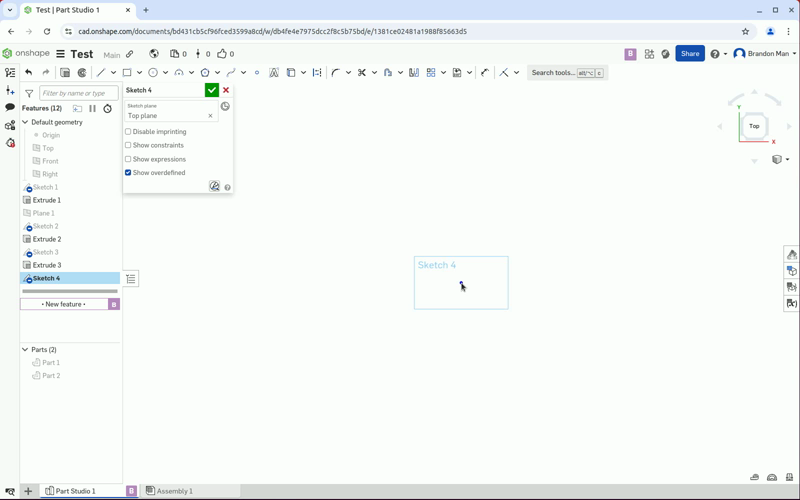
mouse_move(461, 282)
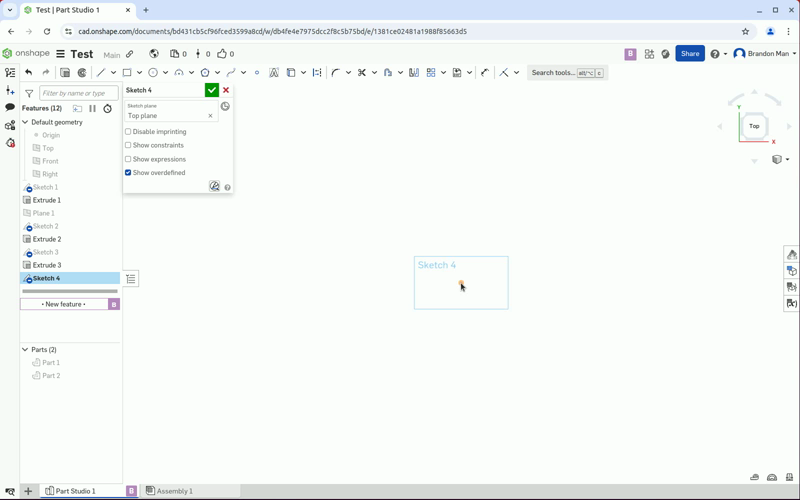
scroll(6)
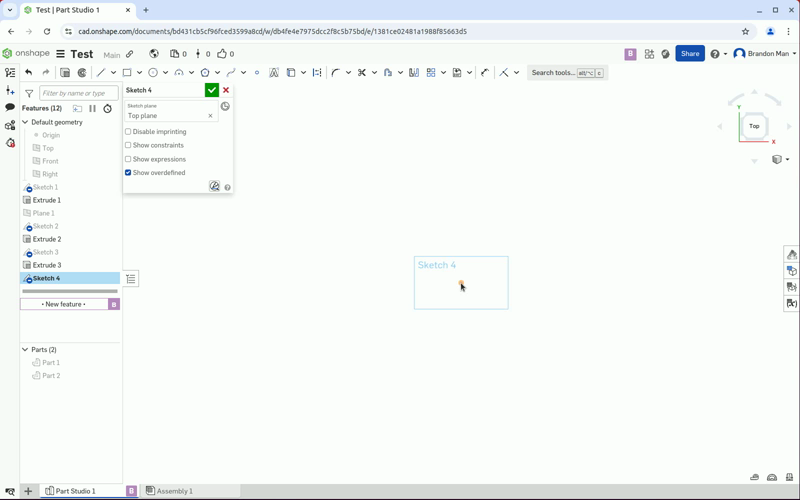
scroll(6)
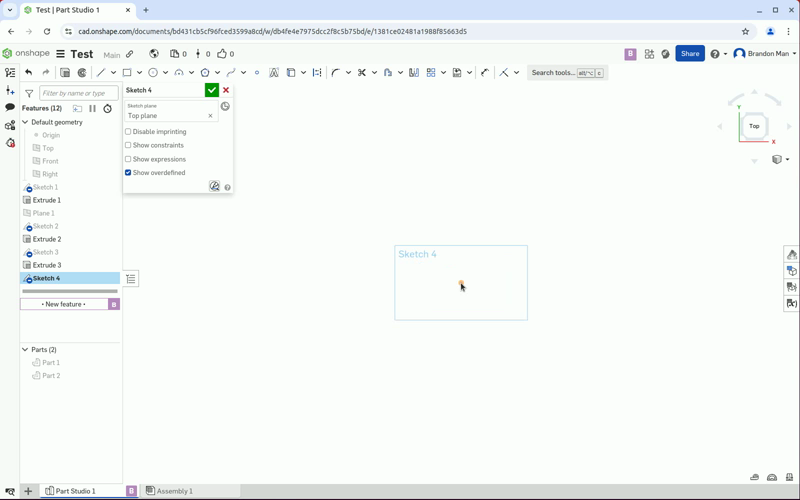
scroll(6)
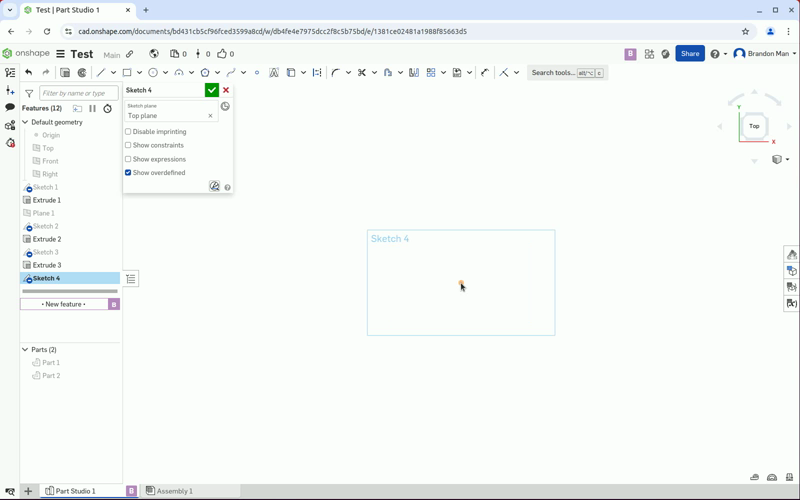
scroll(6)
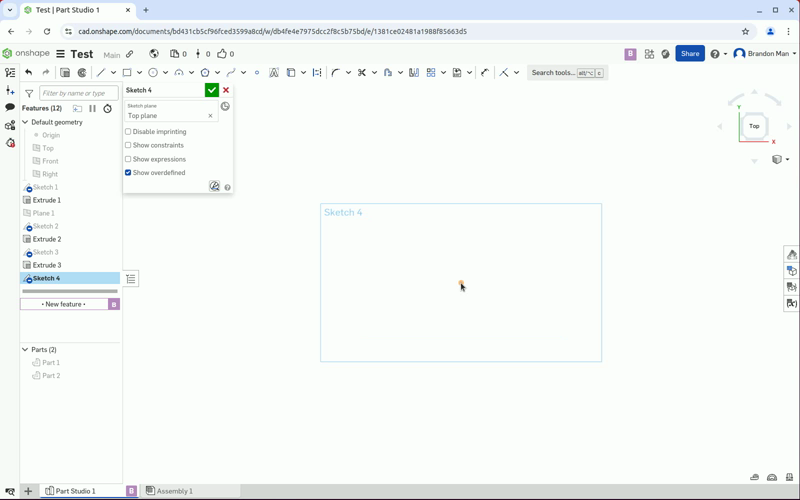
scroll(6)
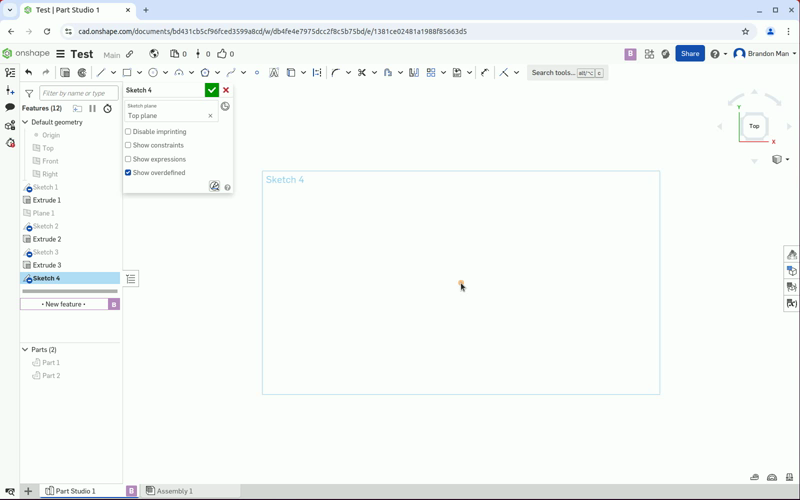
scroll(6)
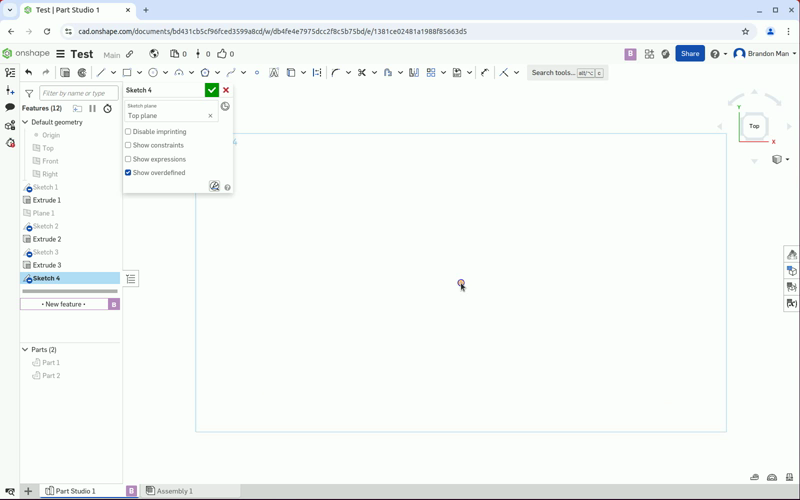
scroll(6)
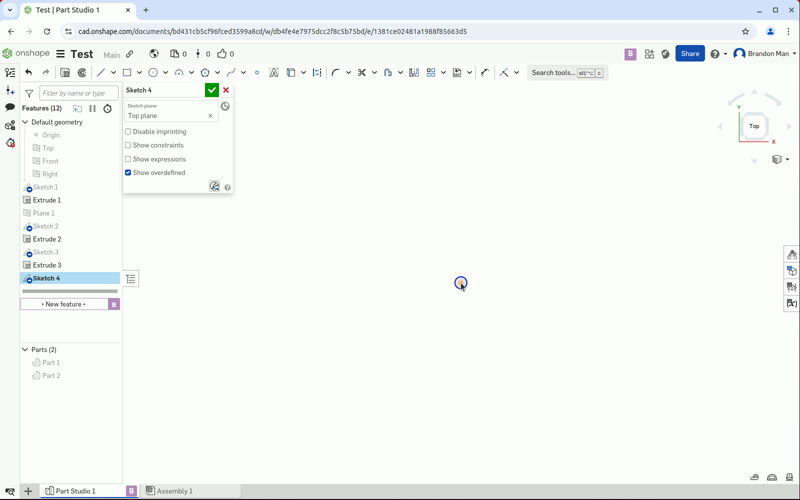
click(461, 282)
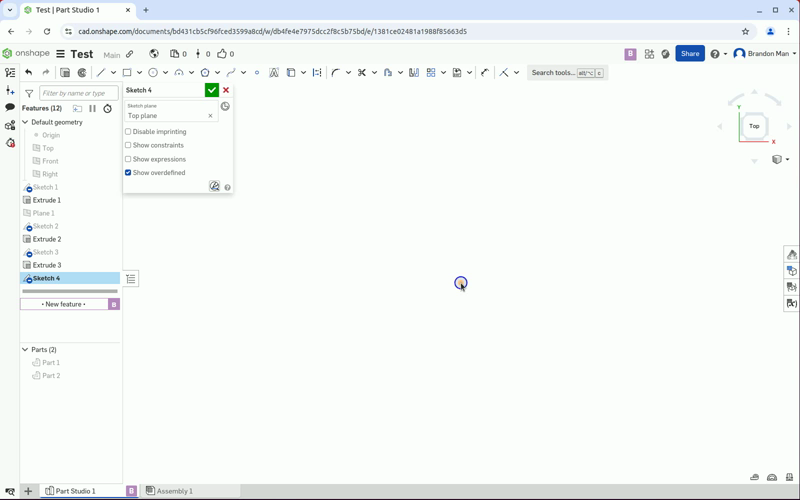
scroll(-6)
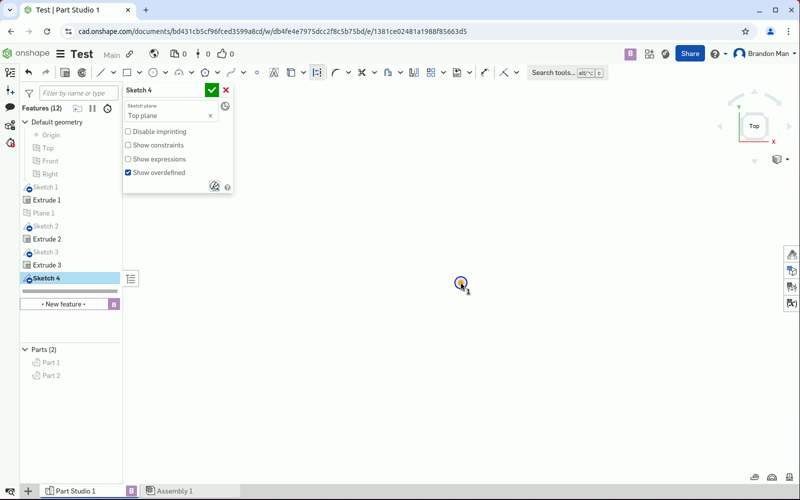
scroll(-6)
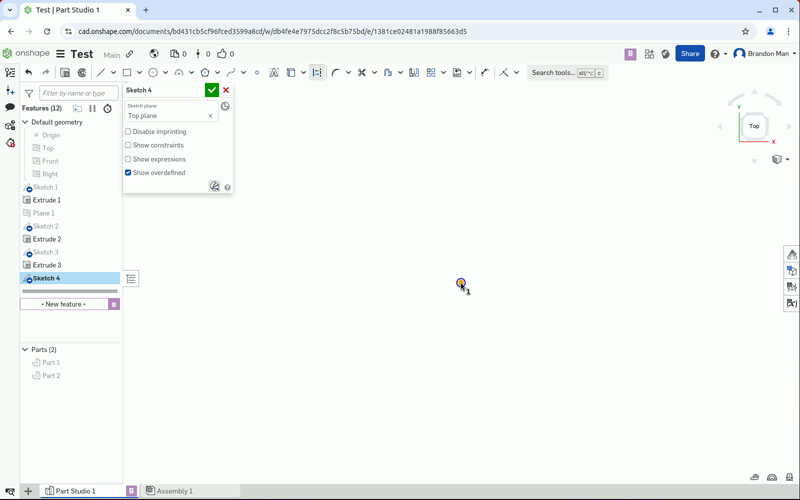
scroll(-6)
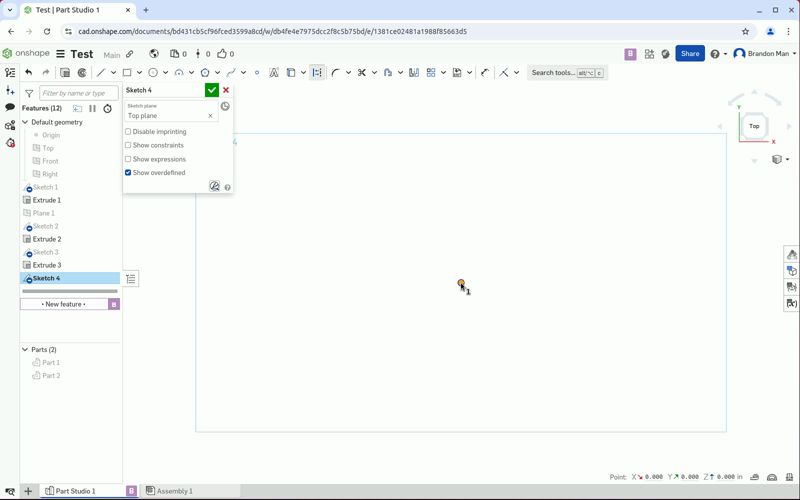
scroll(-6)
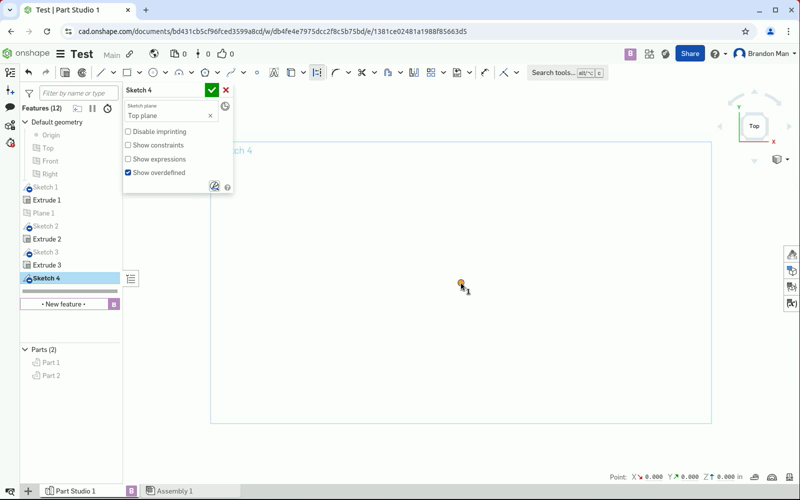
scroll(-6)
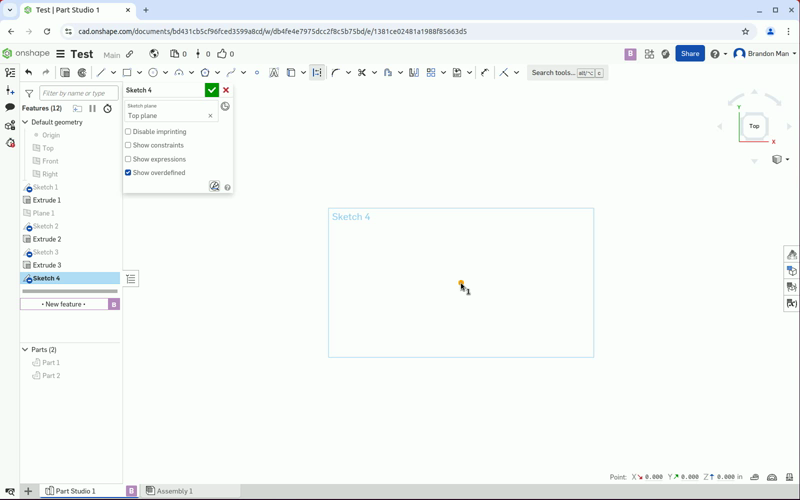
scroll(-6)
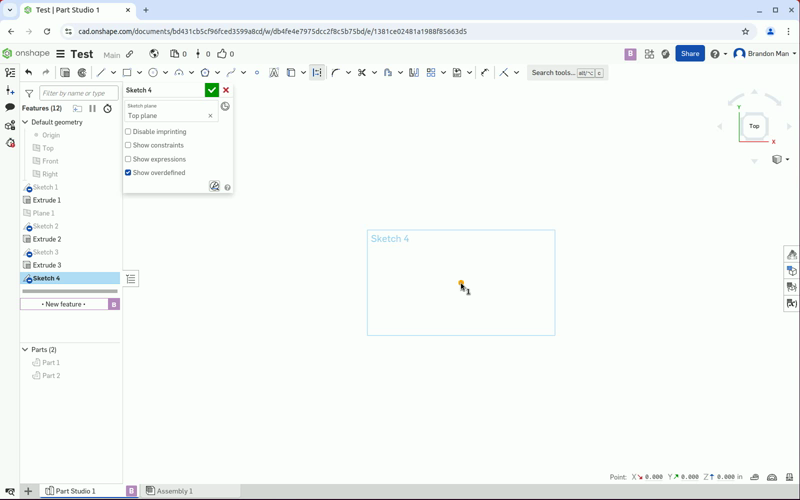
scroll(-6)
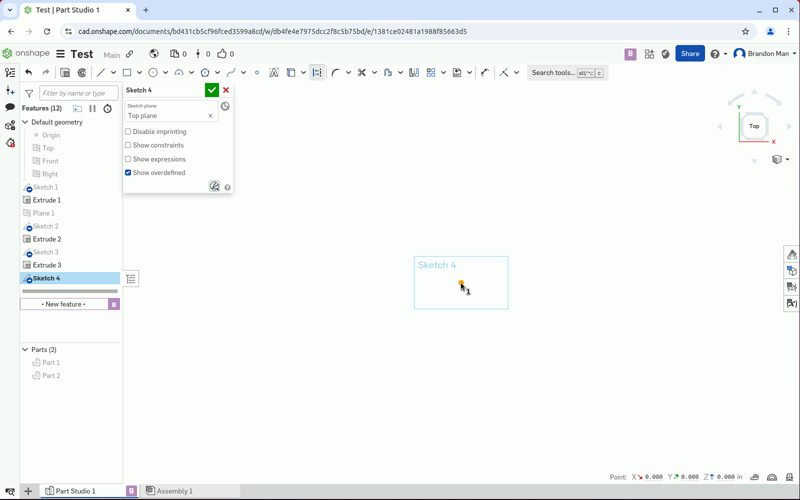
mouse_move(73, 352)
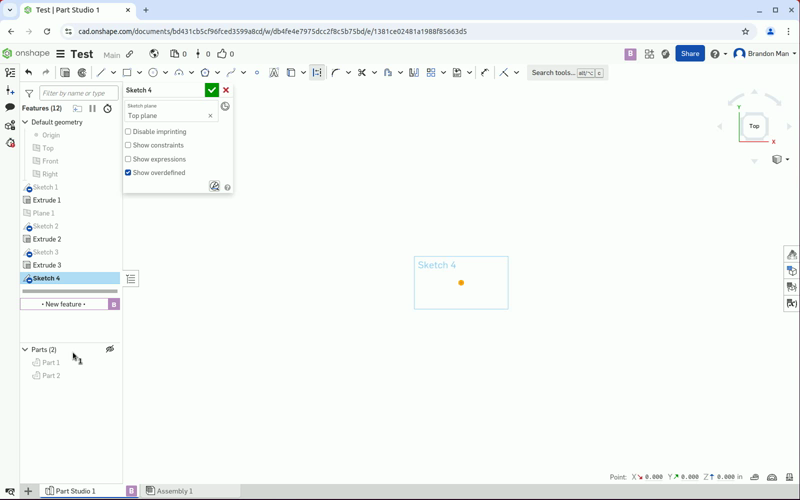
key(shift+y)
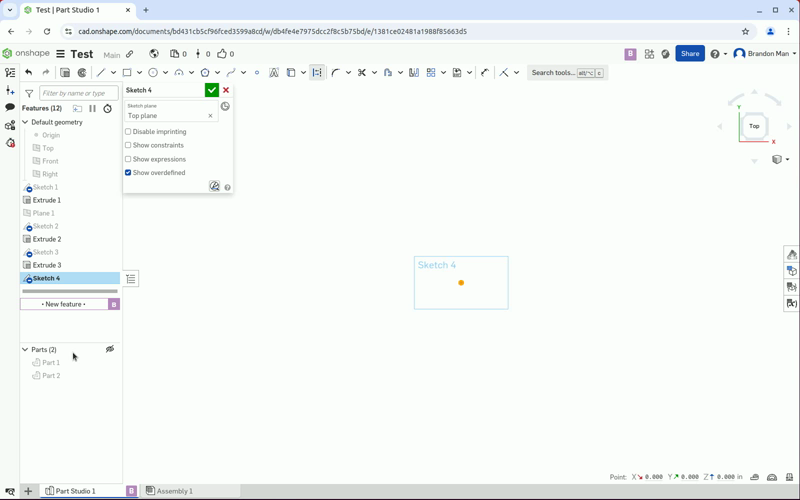
key(shift+e)
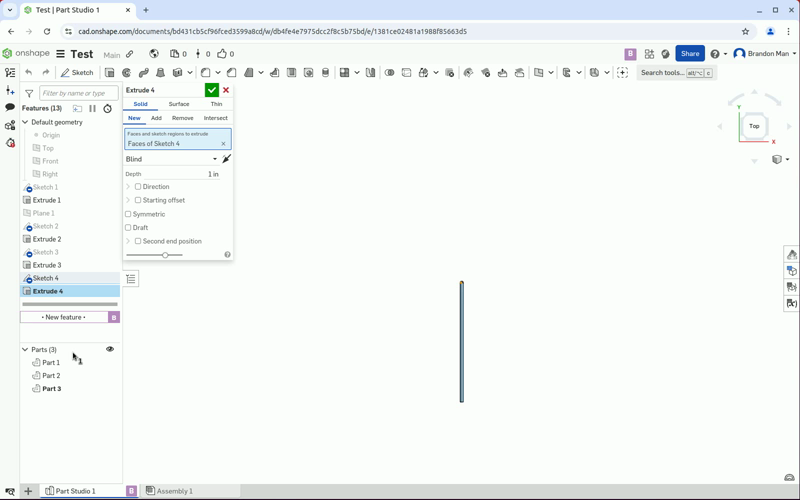
mouse_move(143, 106)
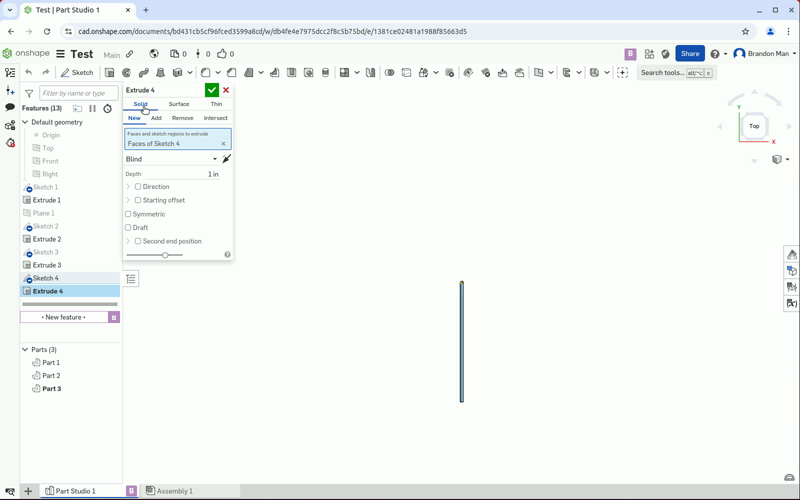
click(143, 106)
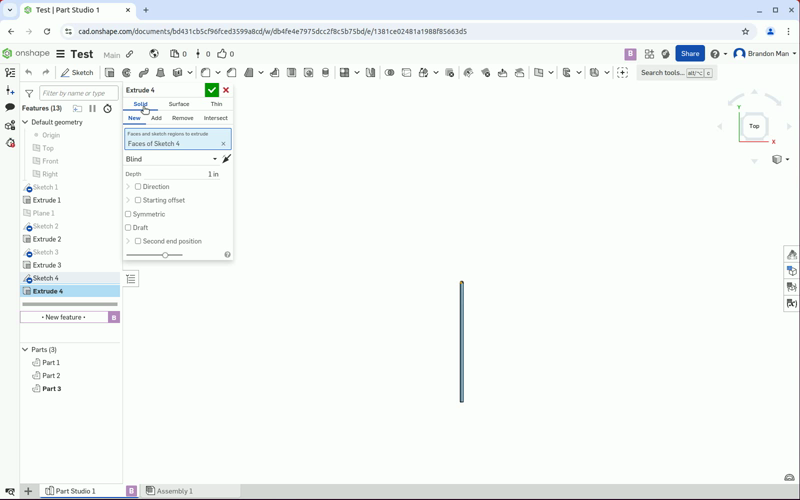
mouse_move(186, 120)
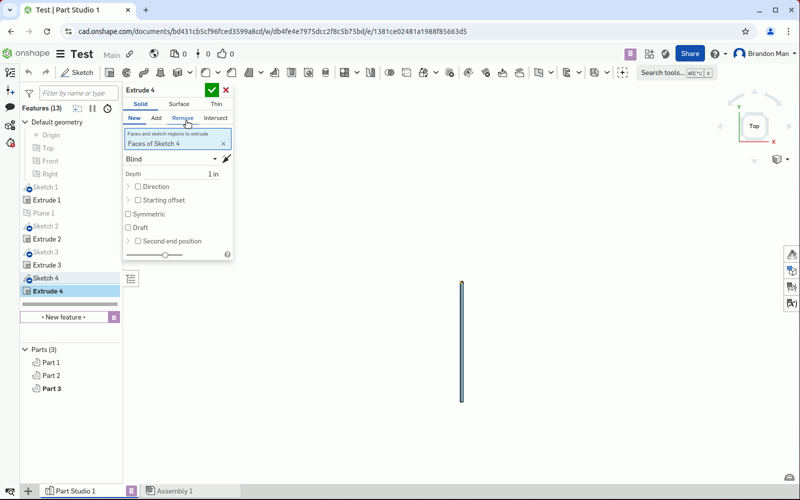
click(186, 120)
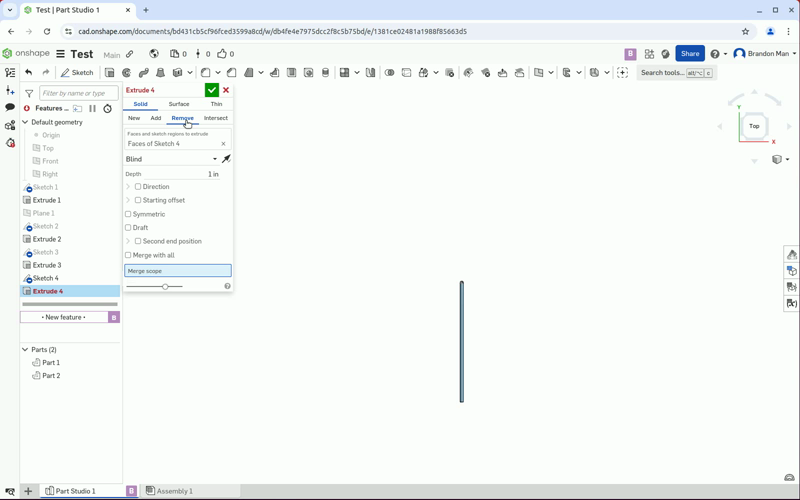
key(tab, 4)
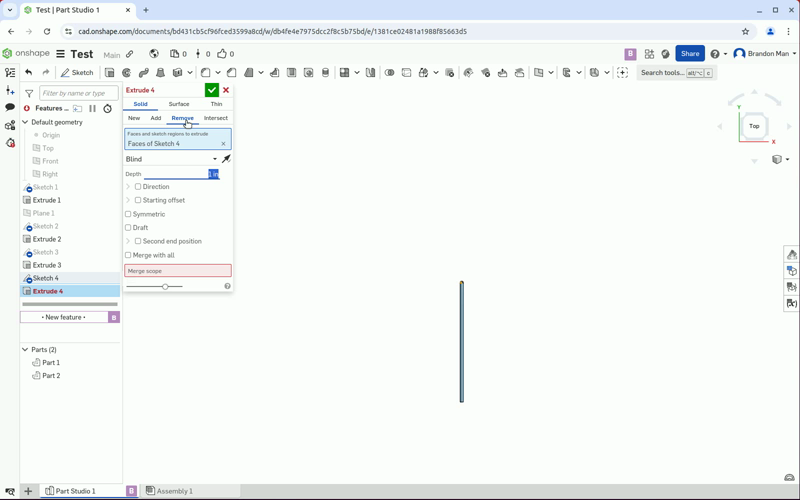
text(0.241)
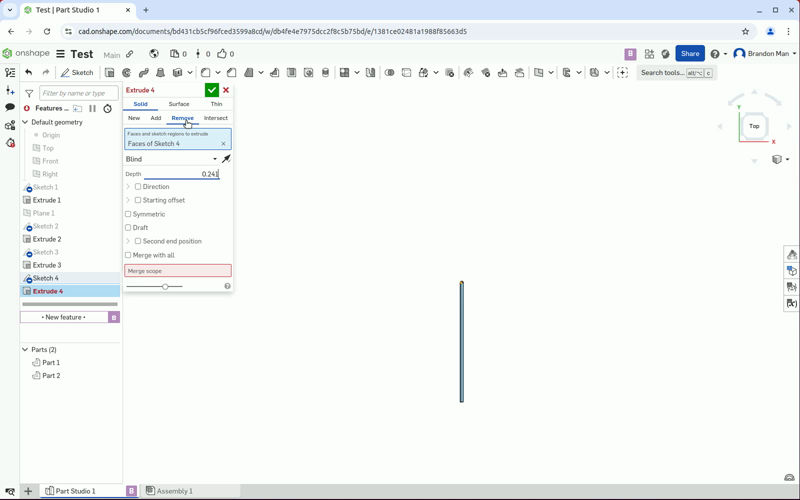
key(tab, 6)
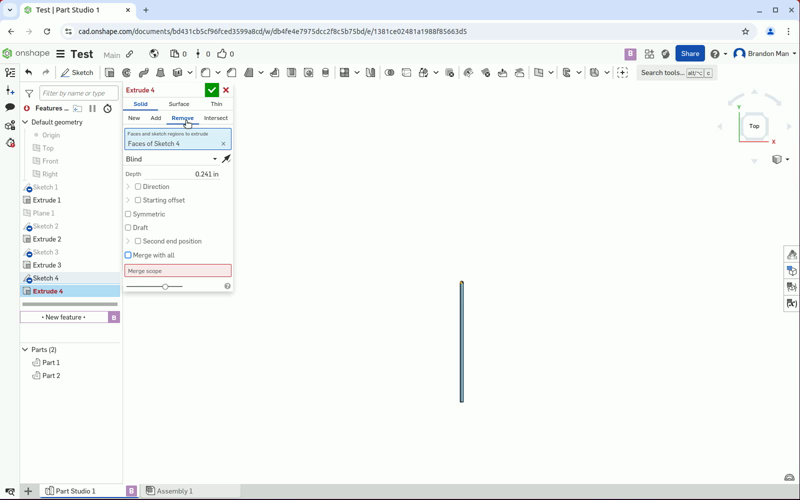
key(space)
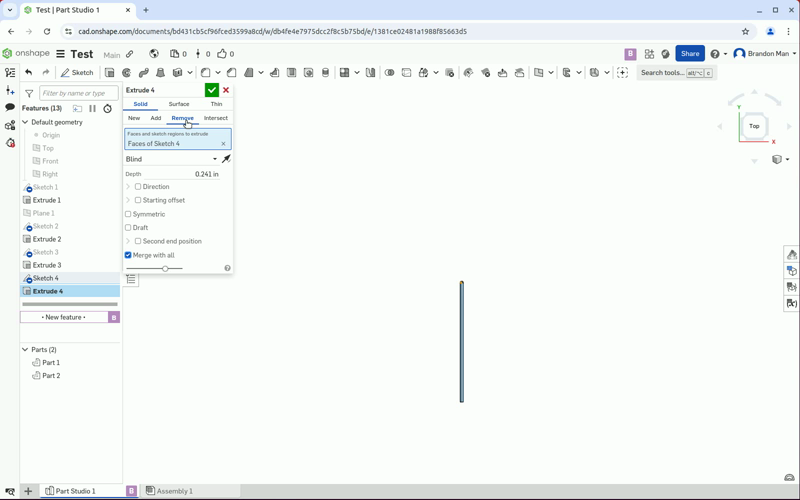
key(enter)
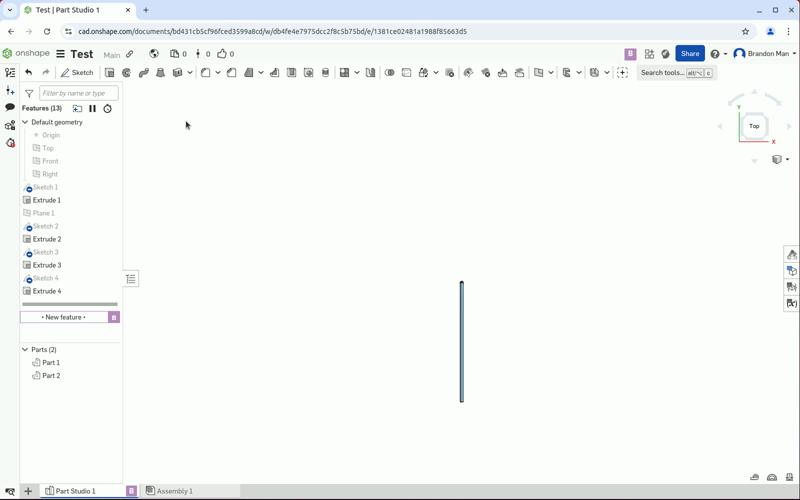
key(shift+h)
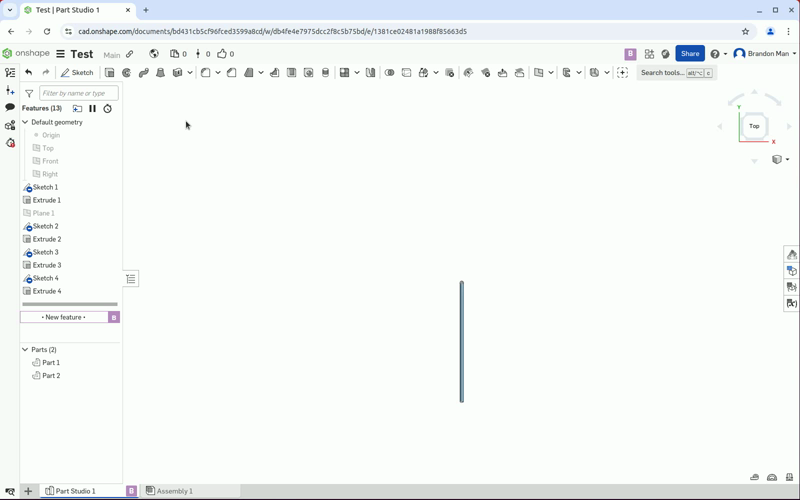
key(shift+h)
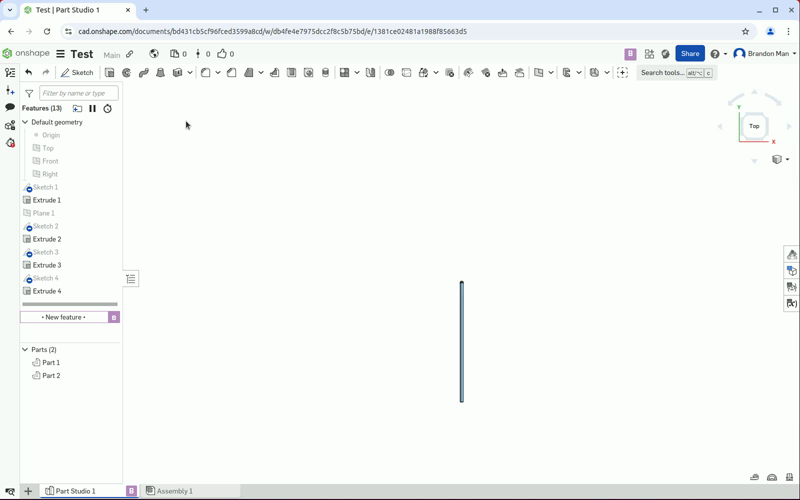
mouse_move(73, 189)
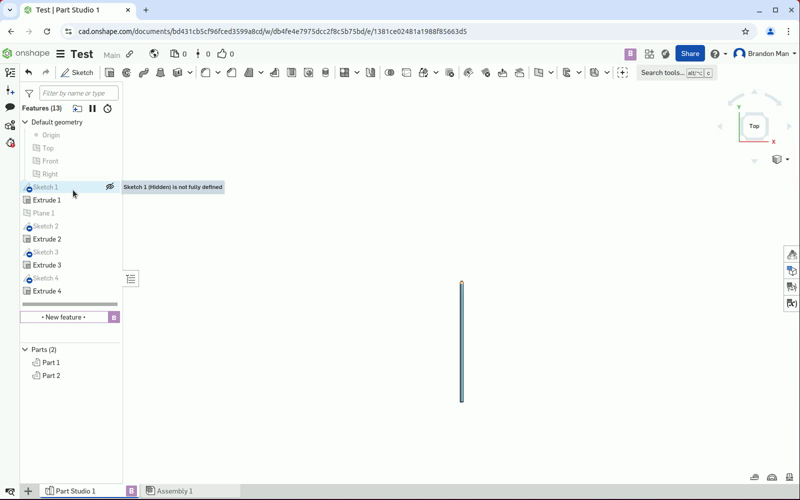
click(73, 189)
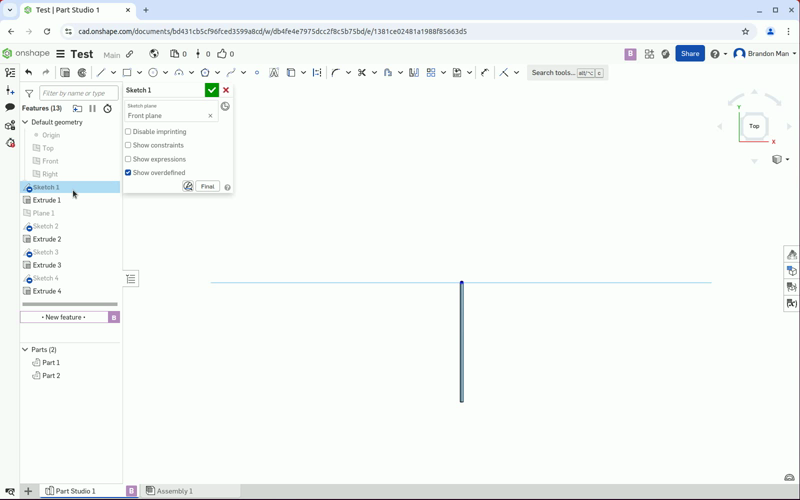
mouse_move(229, 92)
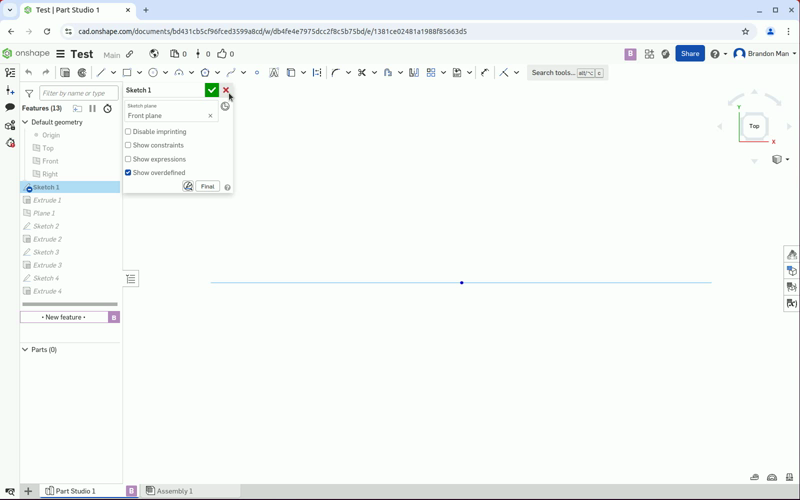
click(229, 92)
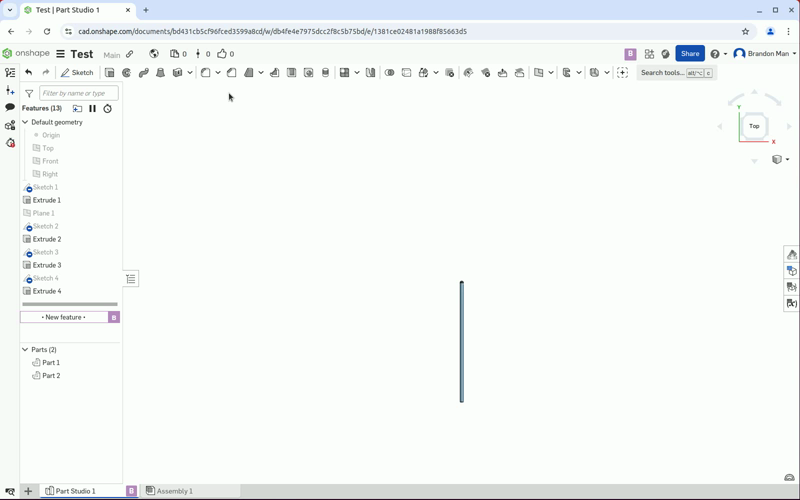
mouse_move(73, 352)
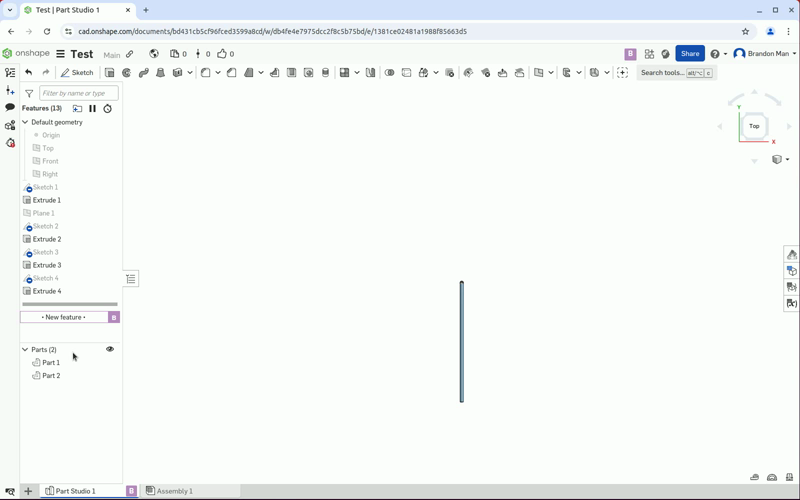
key(y)
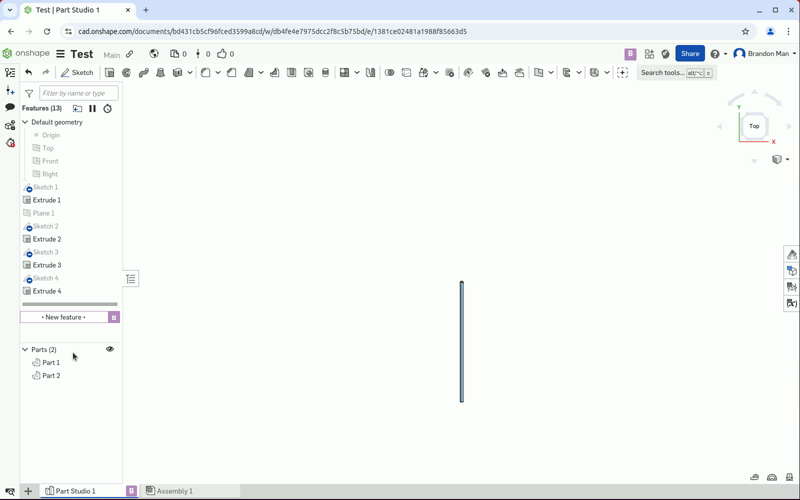
key(shift+p)
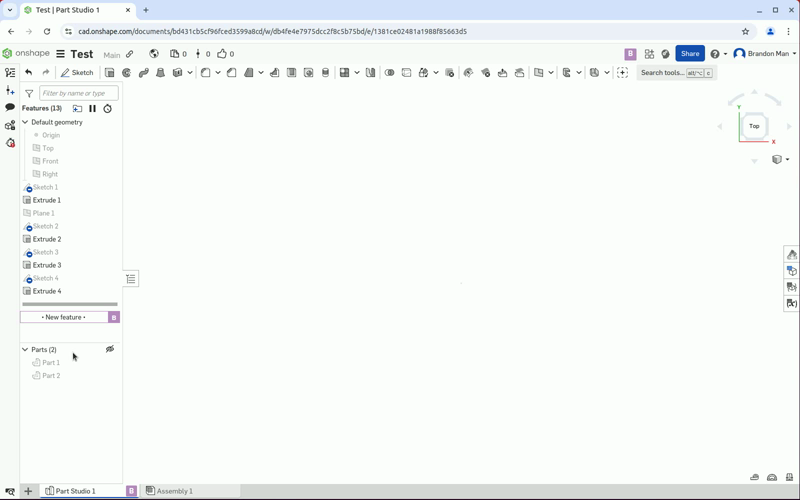
key(space)
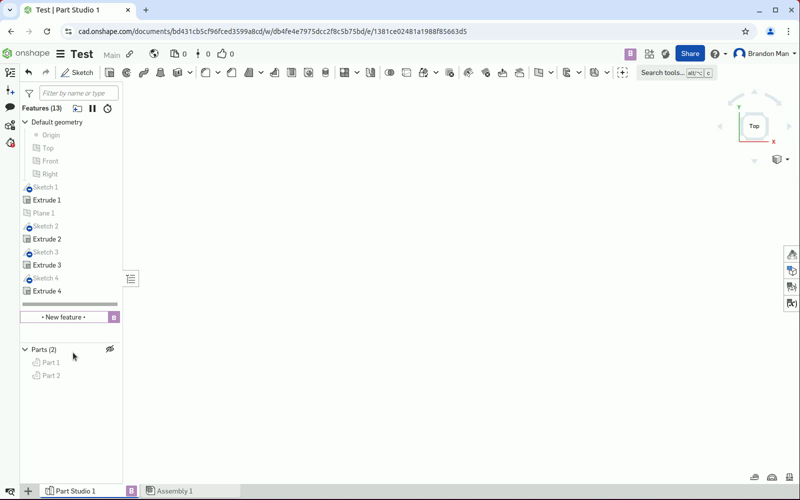
key_down(shift)
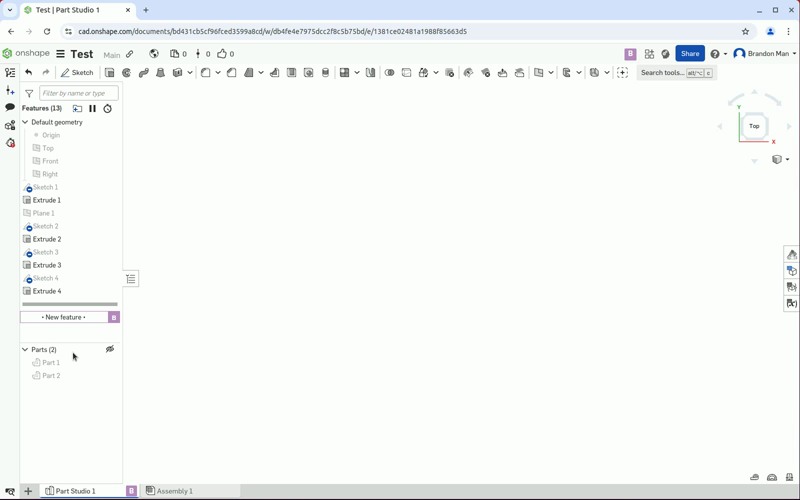
key(up)
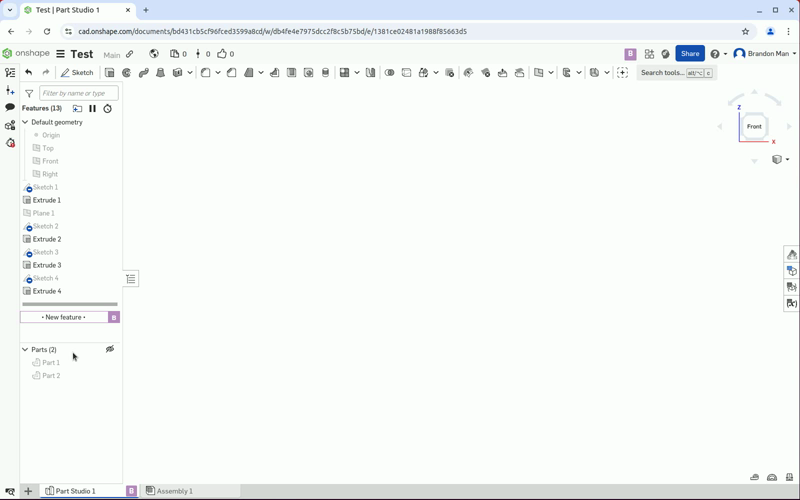
key_up(shift)
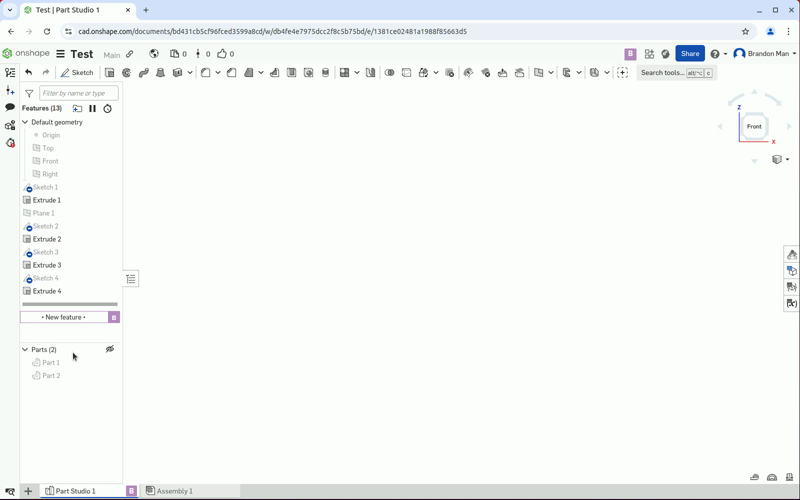
mouse_move(73, 352)
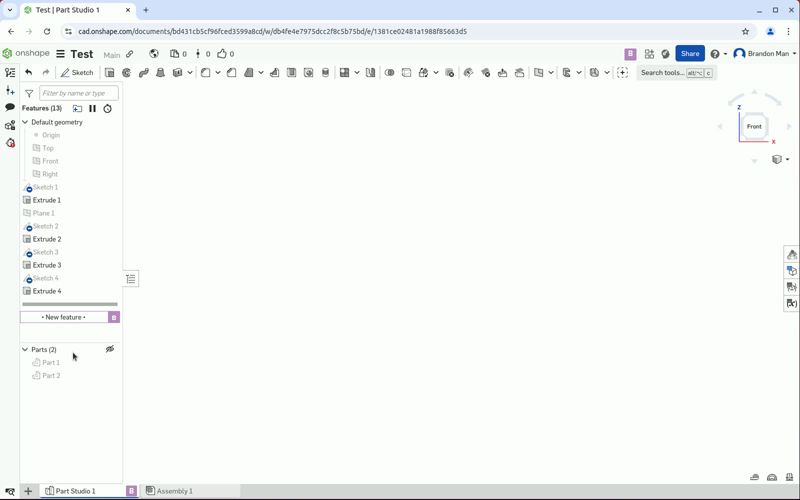
key(shift+y)
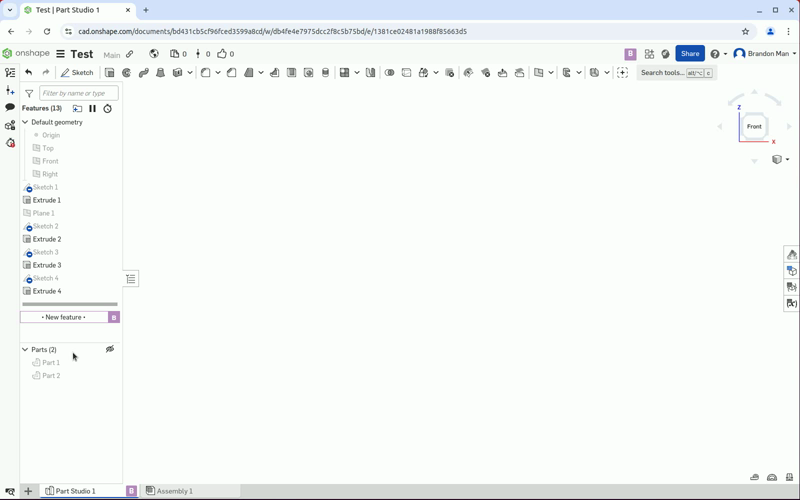
key(shift+s)
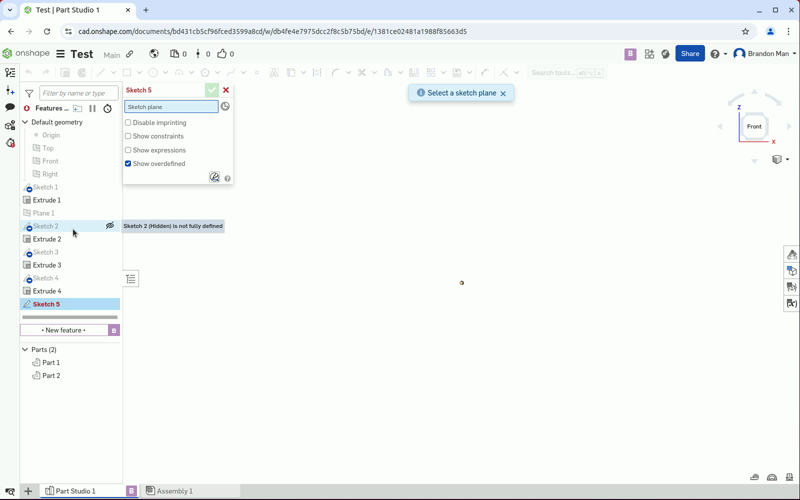
scroll(3)
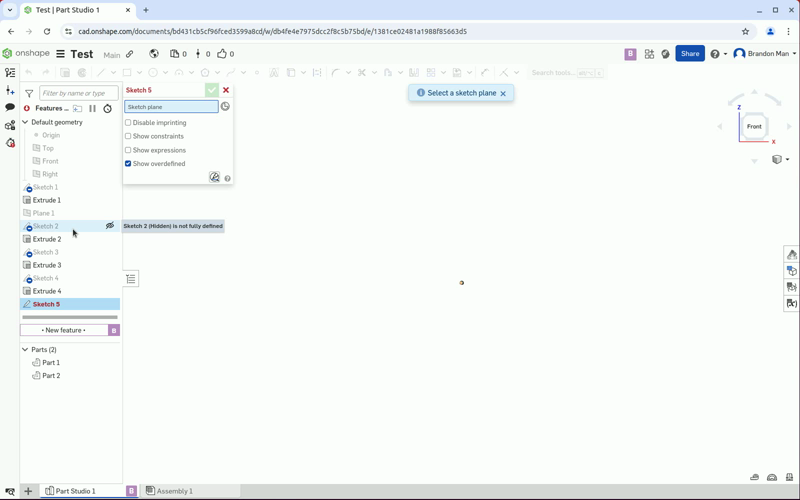
mouse_move(73, 163)
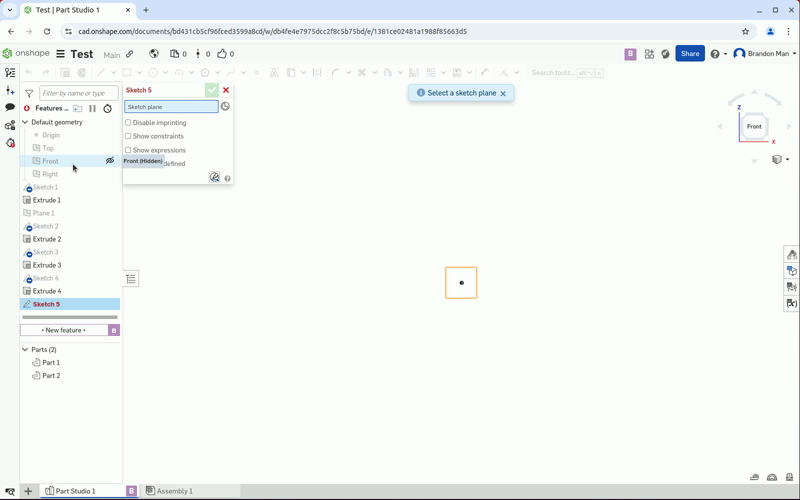
click(73, 163)
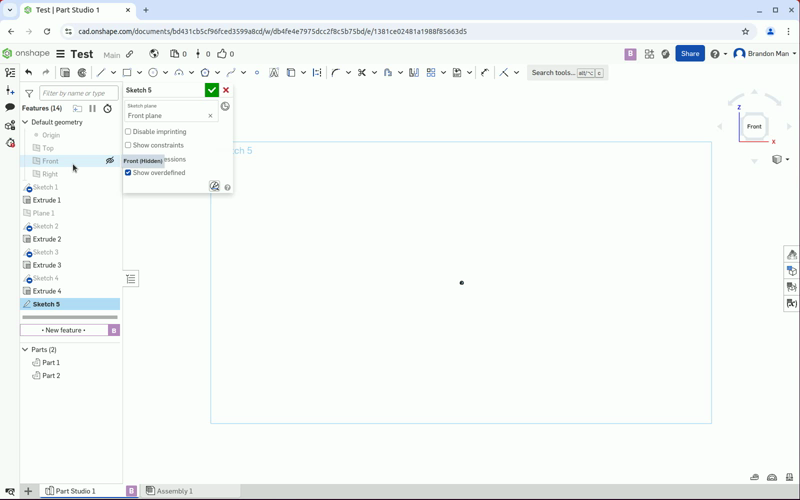
mouse_move(73, 352)
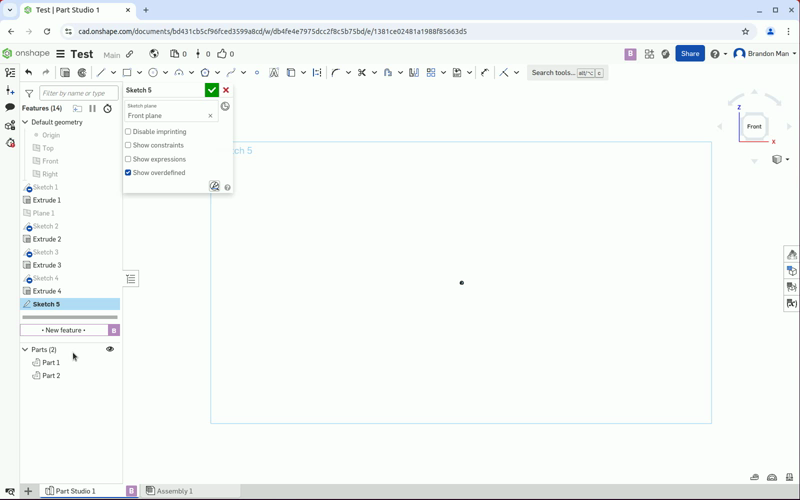
key(y)
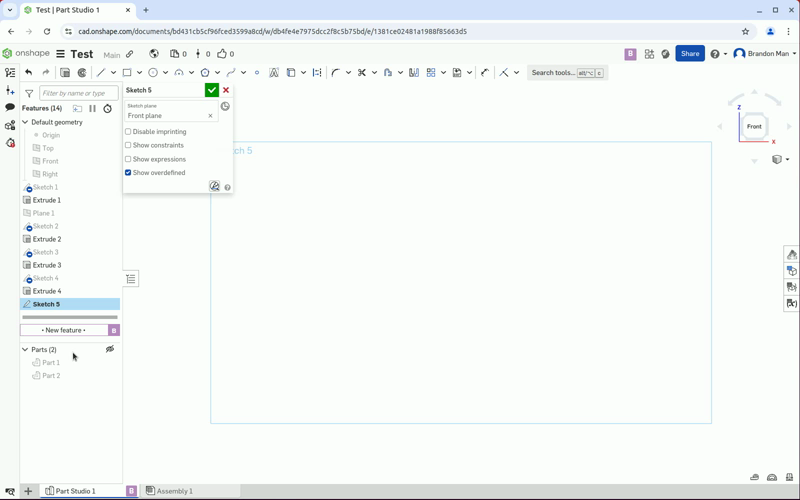
key(c)
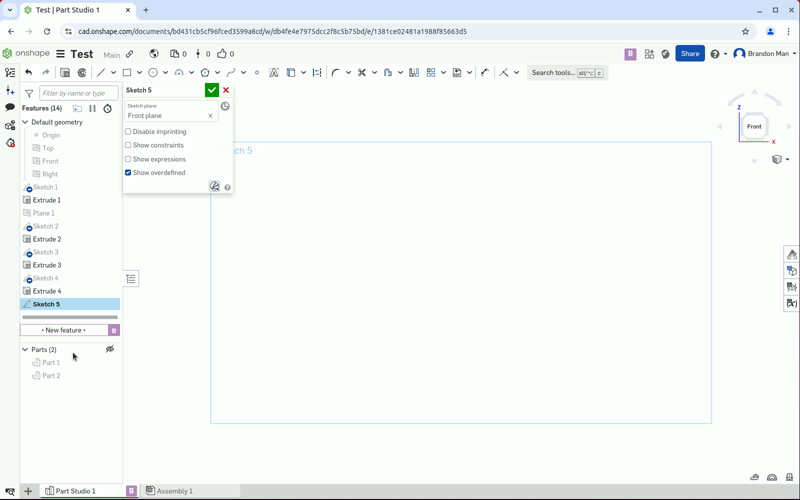
key_down(shift)
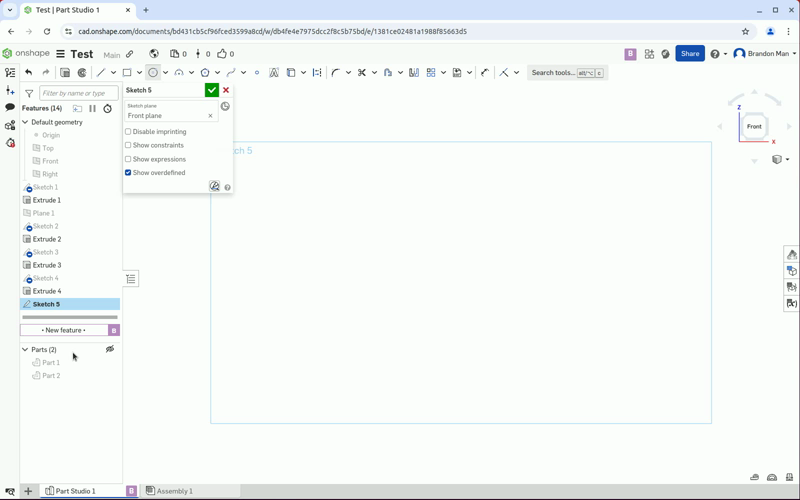
mouse_move(461, 282)
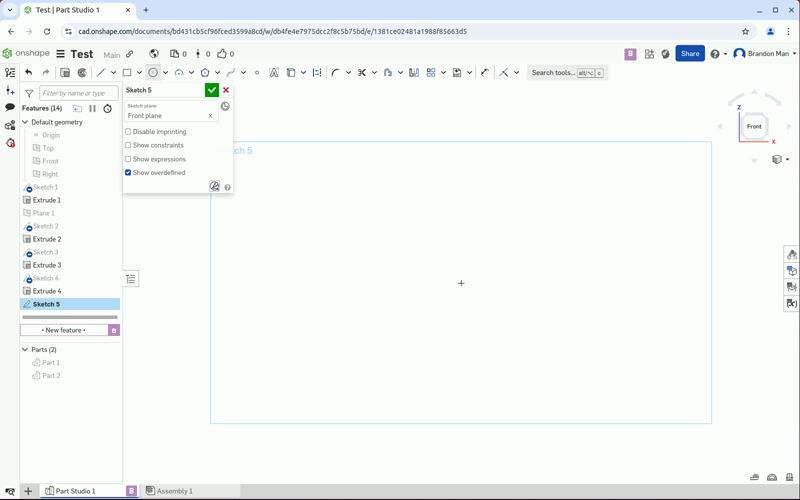
click(461, 282)
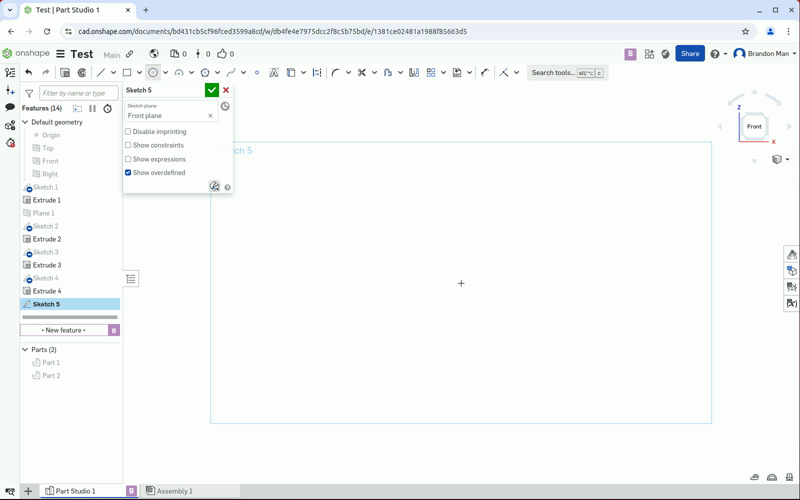
key_up(shift)
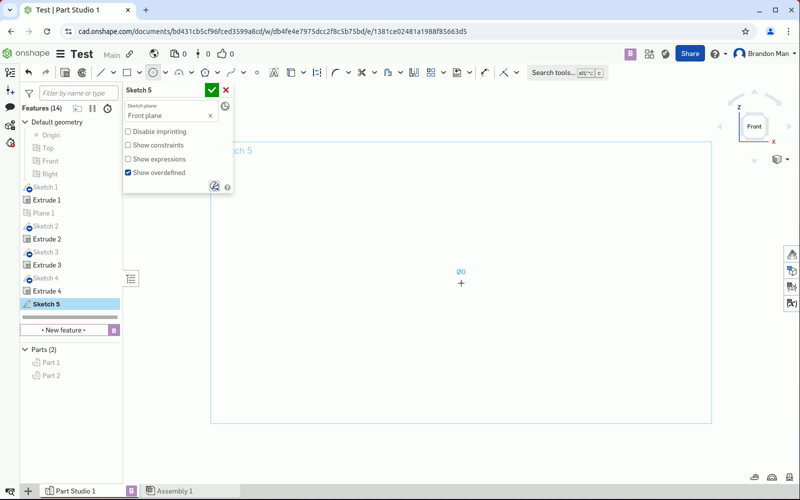
mouse_move(461, 282)
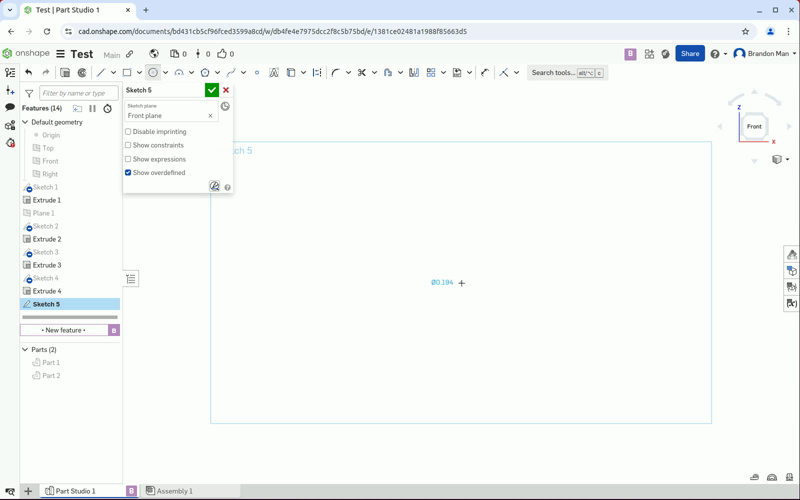
scroll(6)
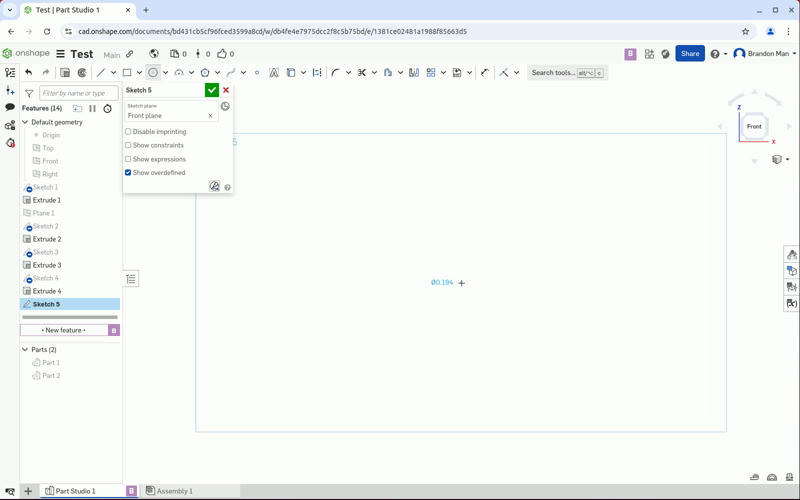
scroll(6)
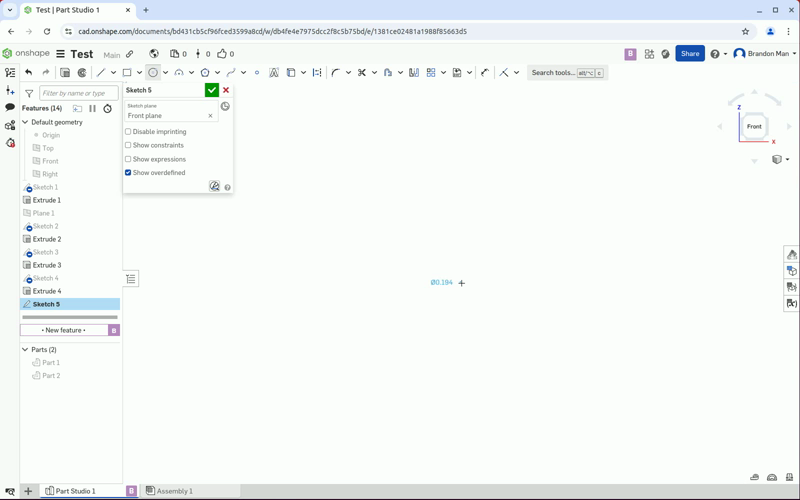
scroll(6)
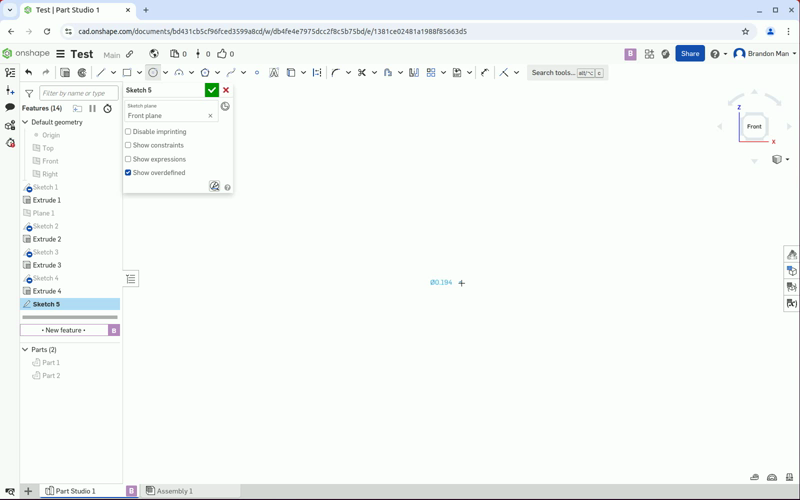
scroll(6)
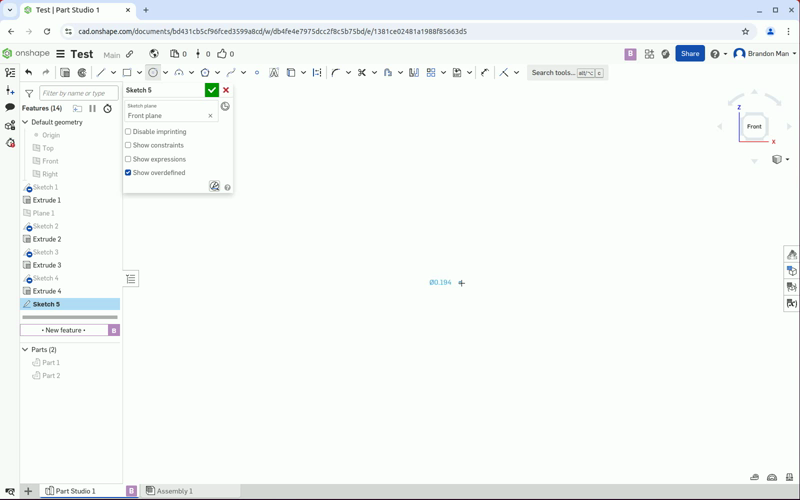
scroll(6)
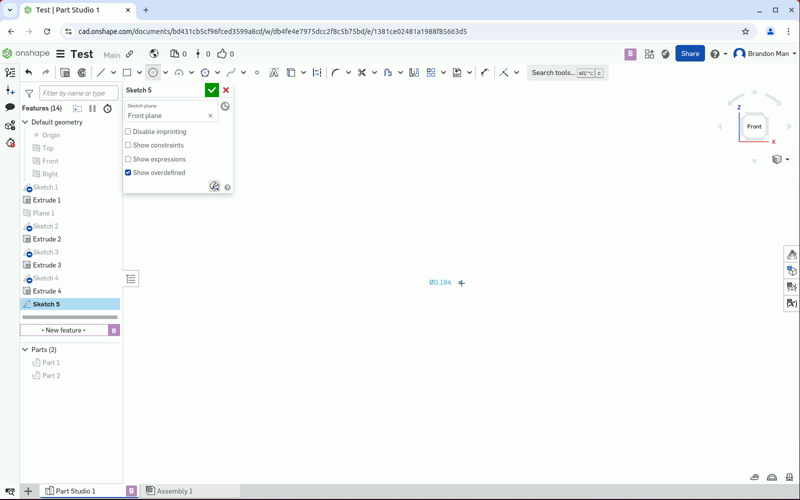
scroll(6)
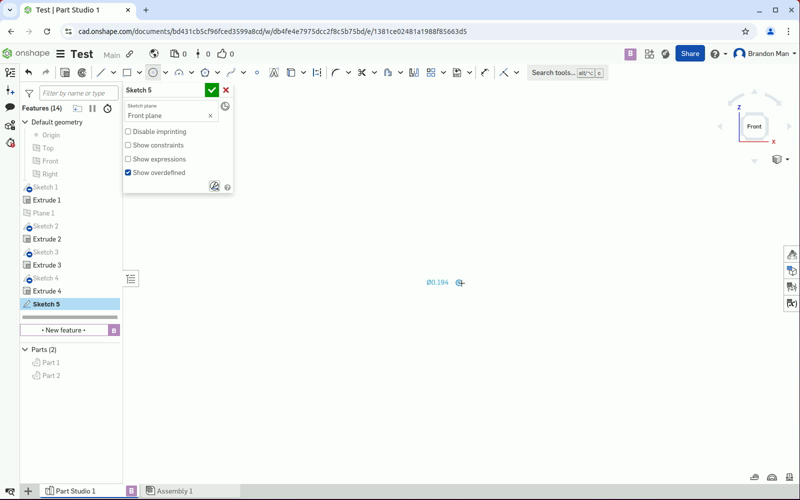
scroll(6)
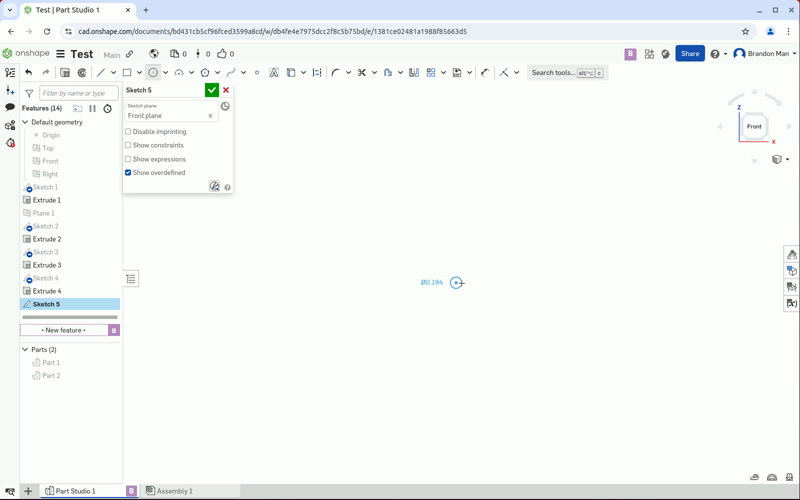
click(461, 282)
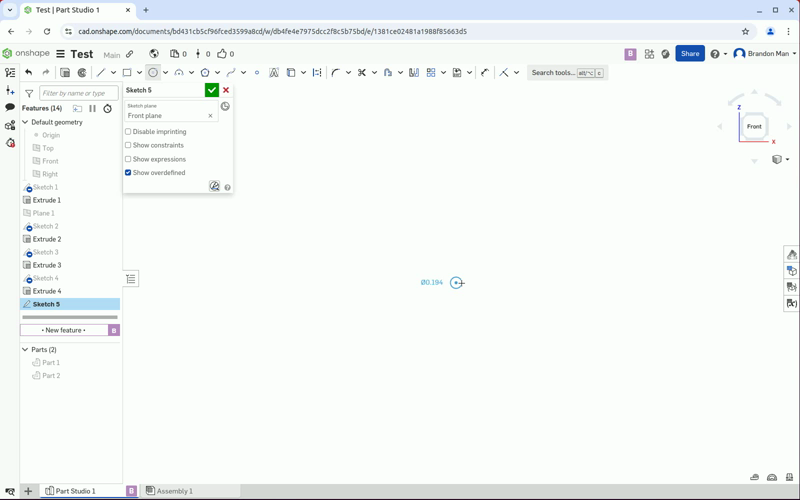
scroll(-6)
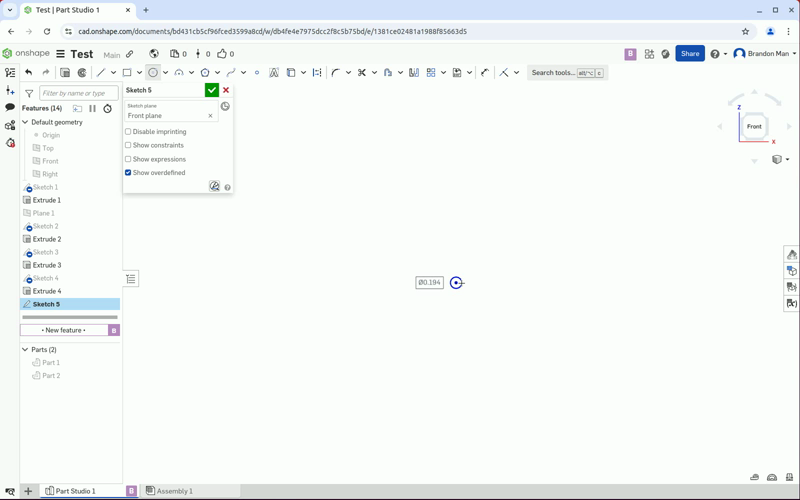
scroll(-6)
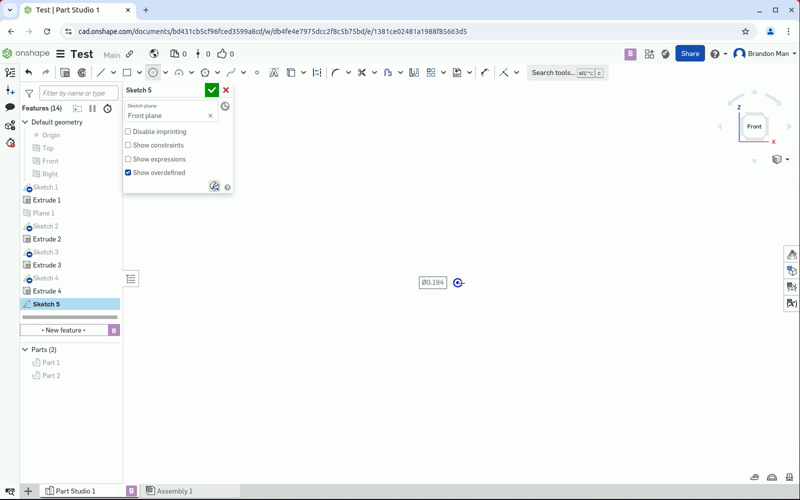
scroll(-6)
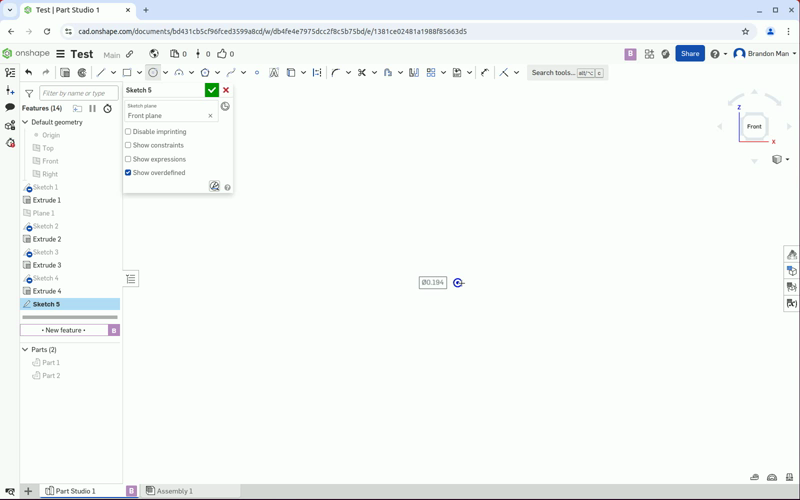
scroll(-6)
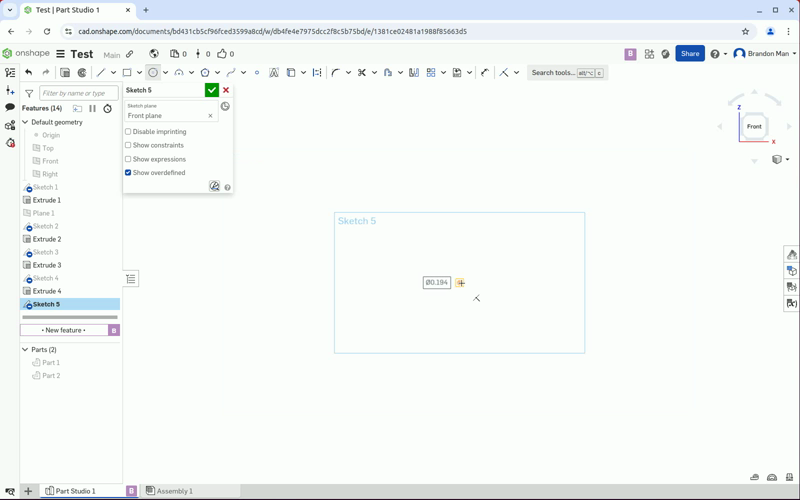
scroll(-6)
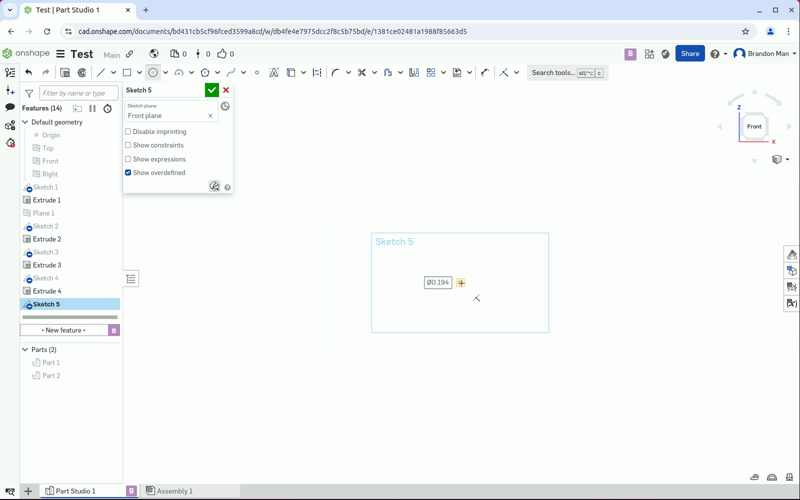
scroll(-6)
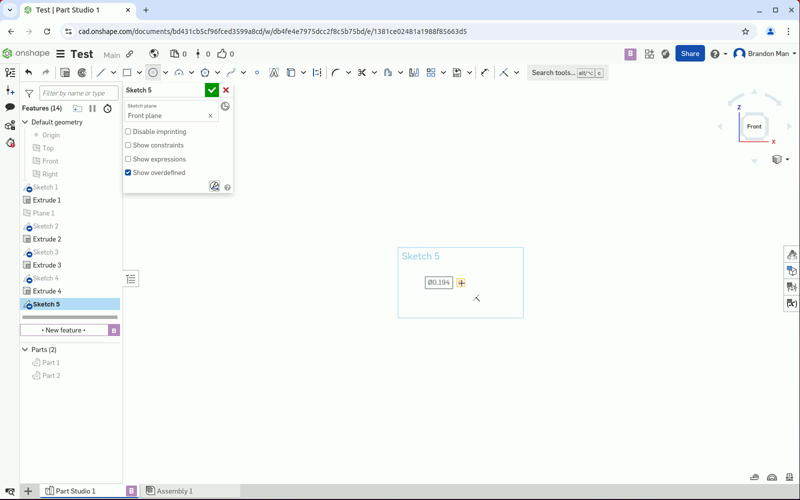
scroll(-6)
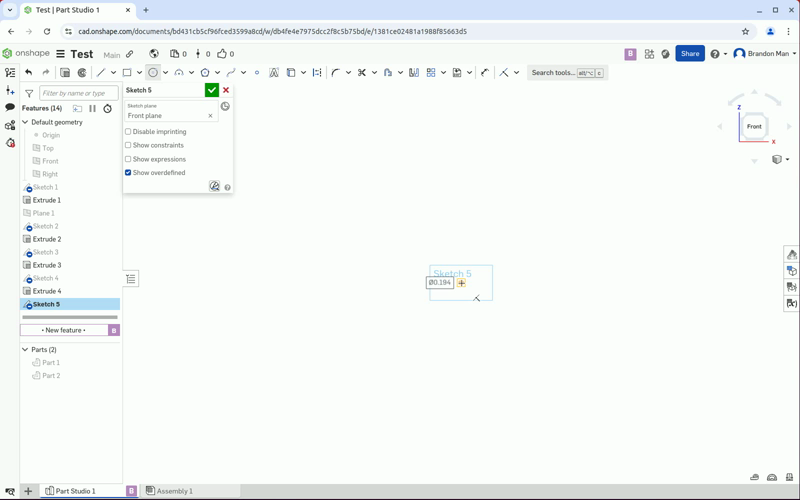
key(esc)
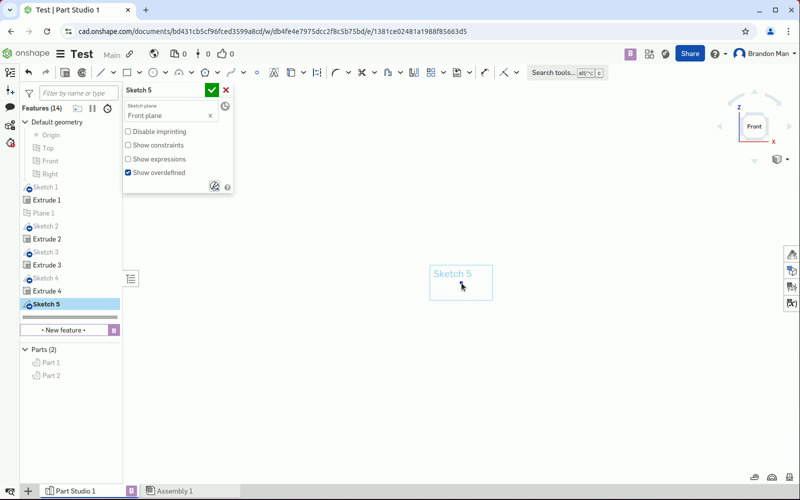
mouse_move(461, 282)
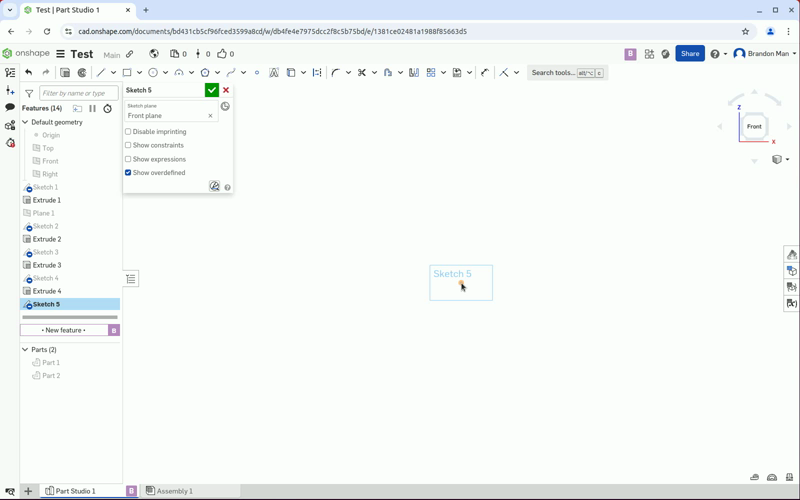
scroll(6)
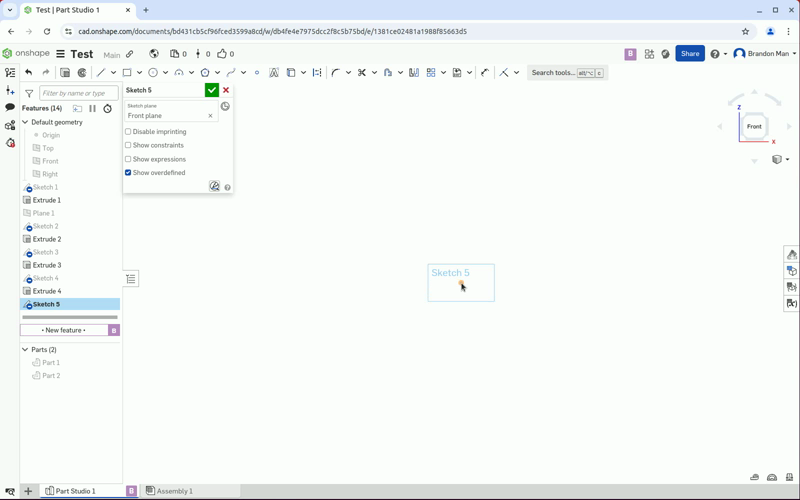
scroll(6)
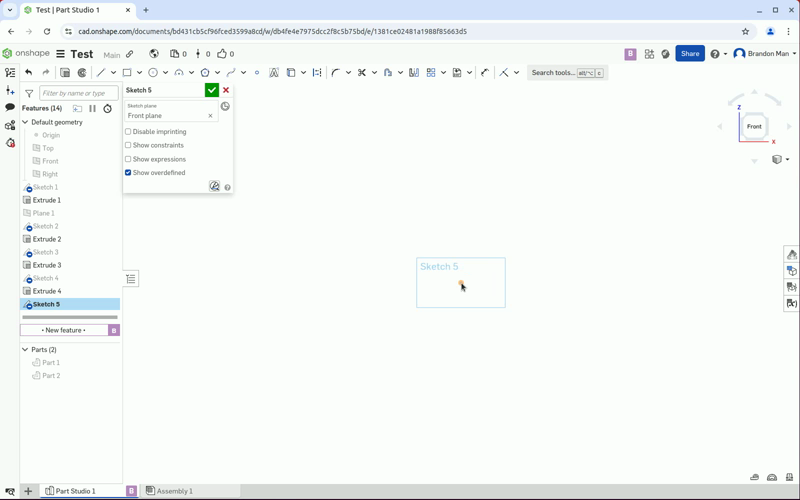
scroll(6)
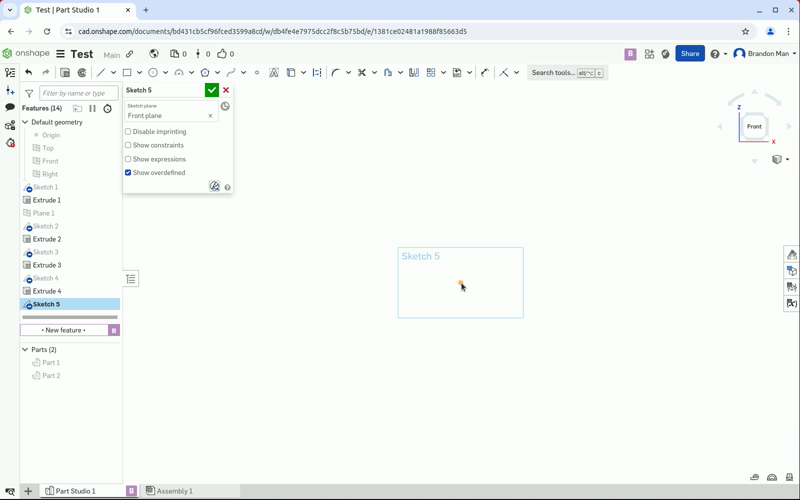
scroll(6)
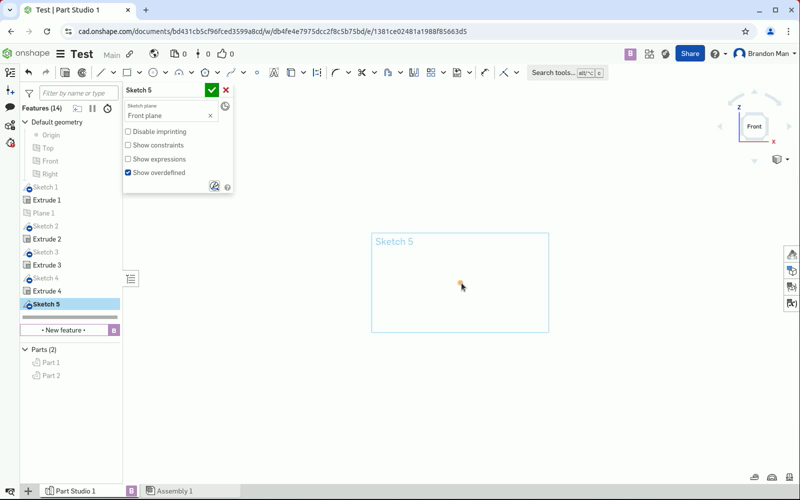
scroll(6)
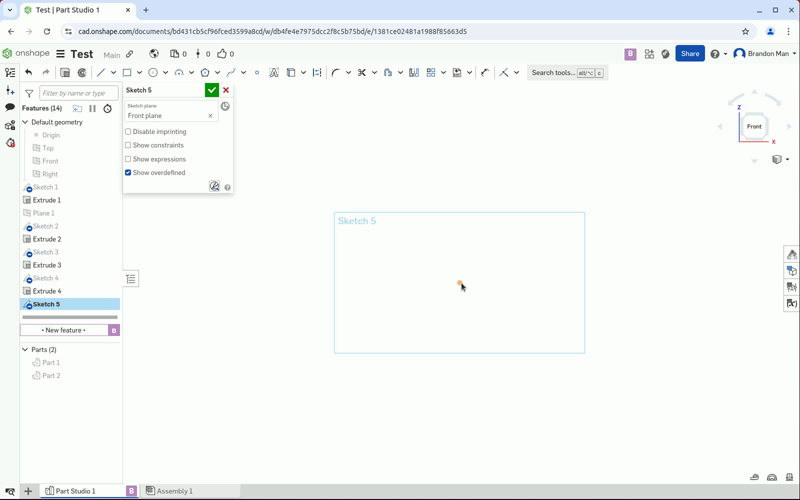
scroll(6)
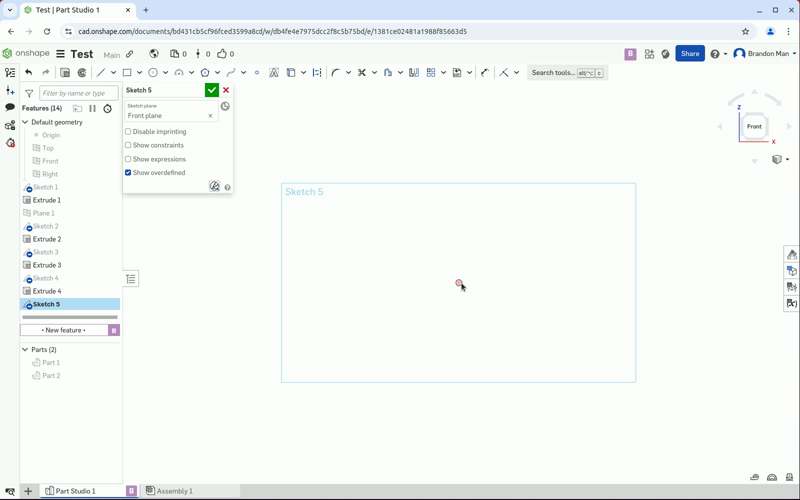
scroll(6)
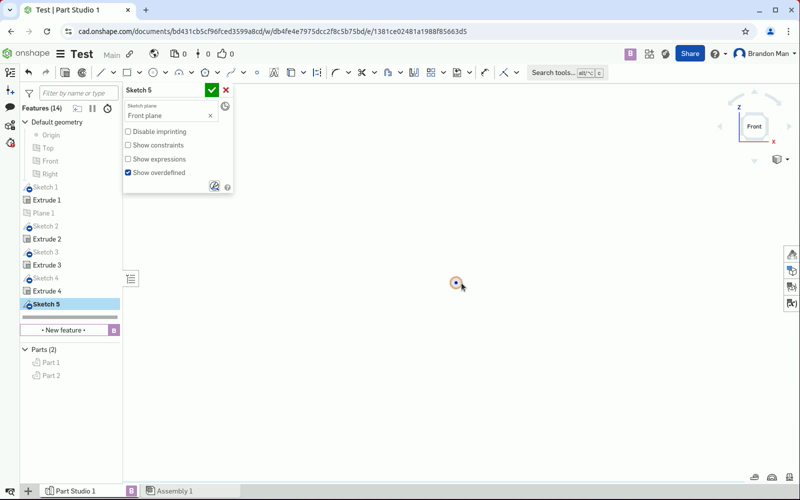
click(461, 282)
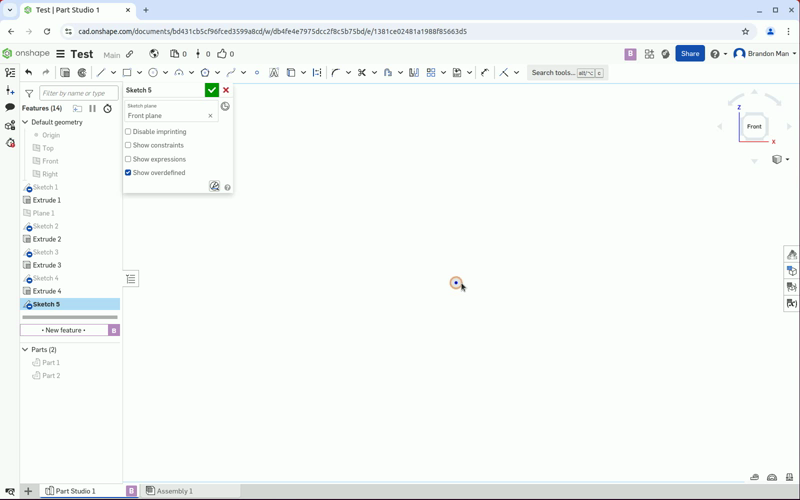
scroll(-6)
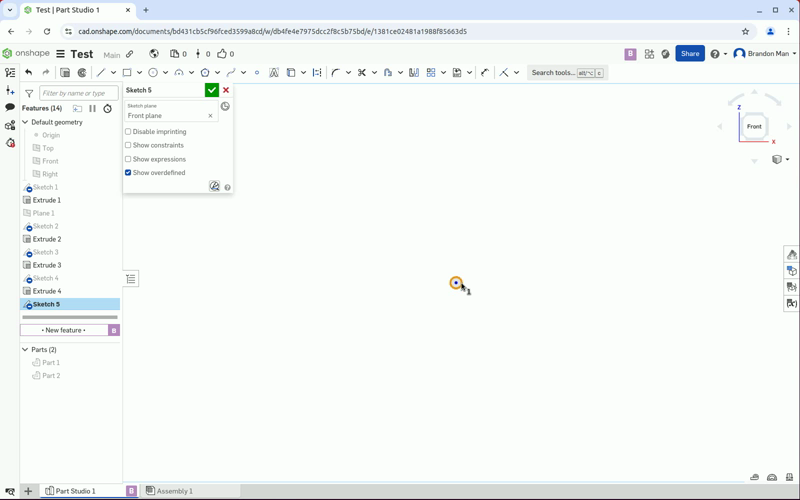
scroll(-6)
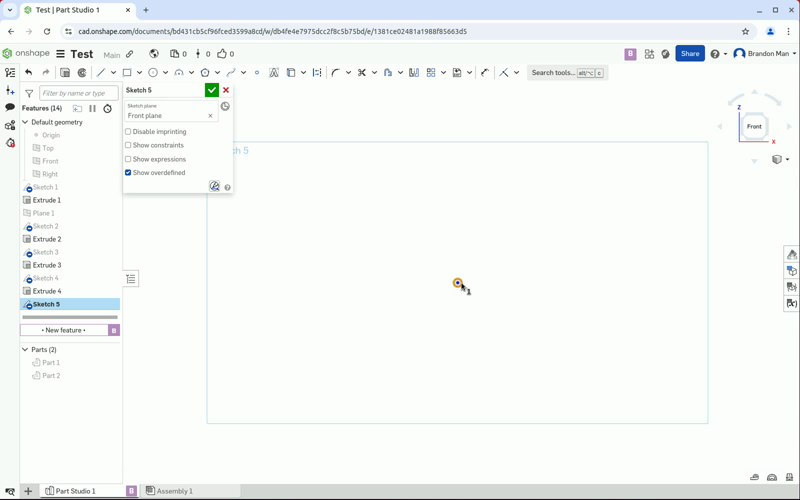
scroll(-6)
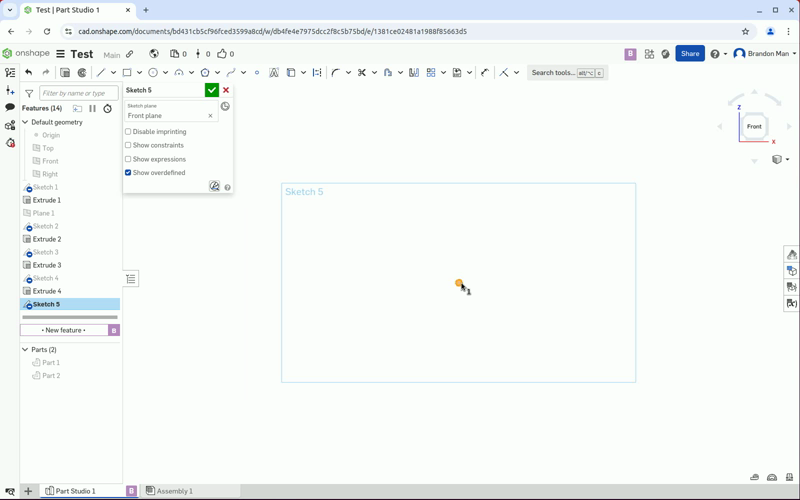
scroll(-6)
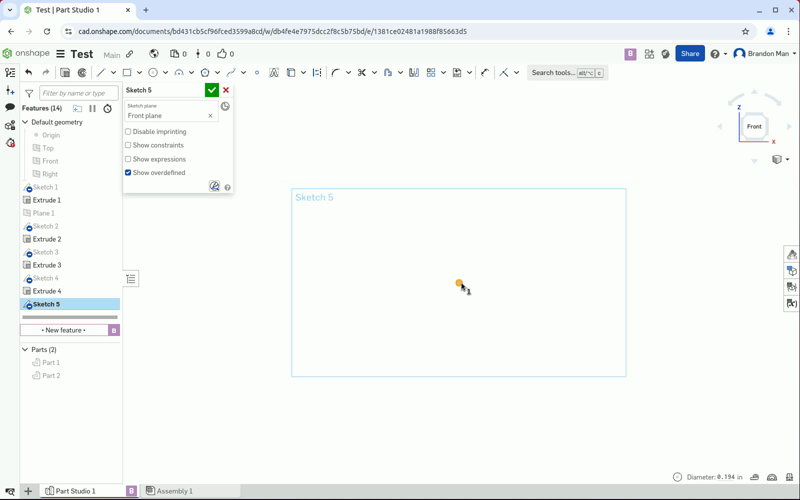
scroll(-6)
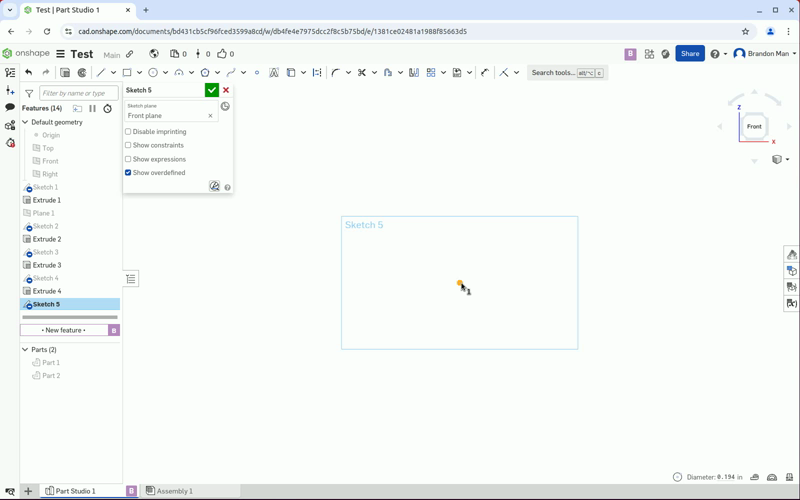
scroll(-6)
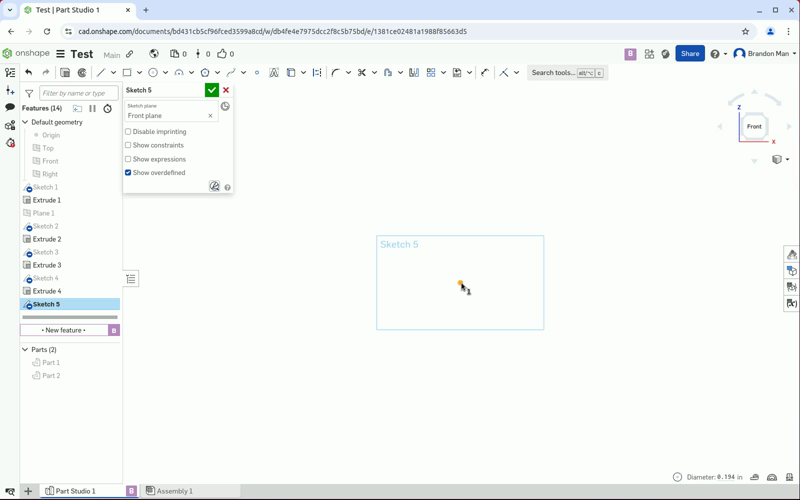
scroll(-6)
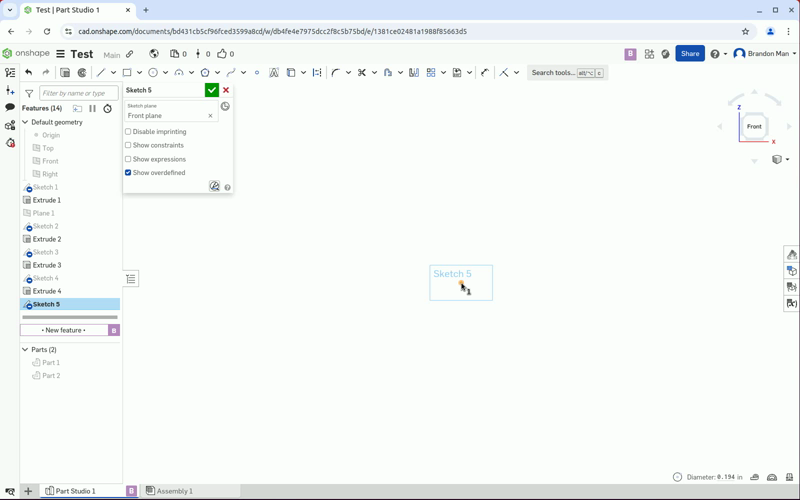
mouse_move(73, 352)
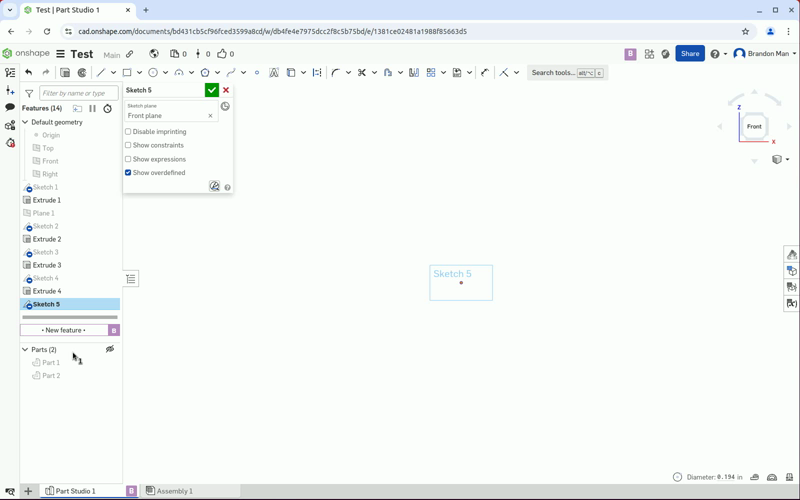
key(shift+y)
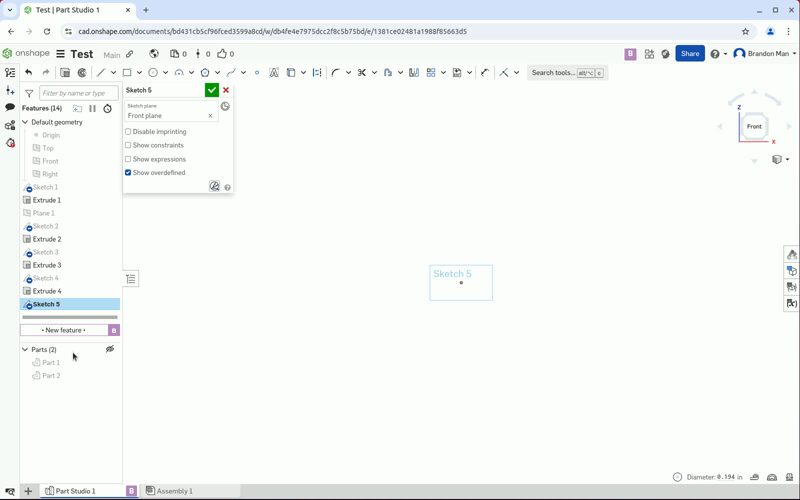
key(shift+e)
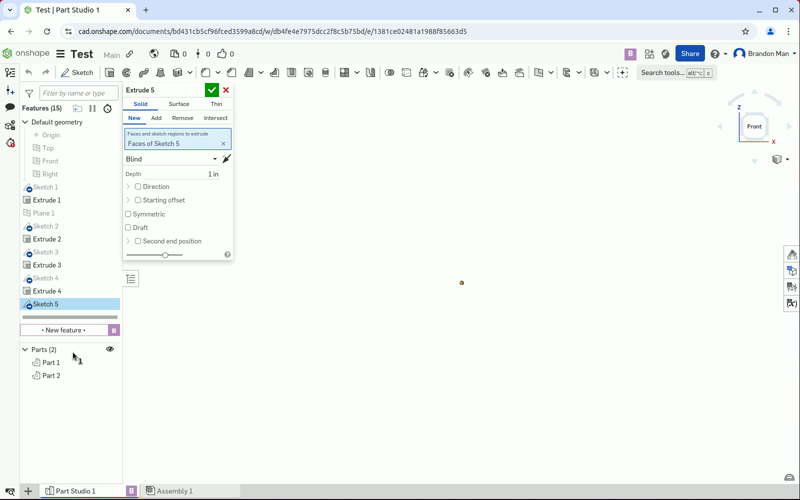
mouse_move(143, 106)
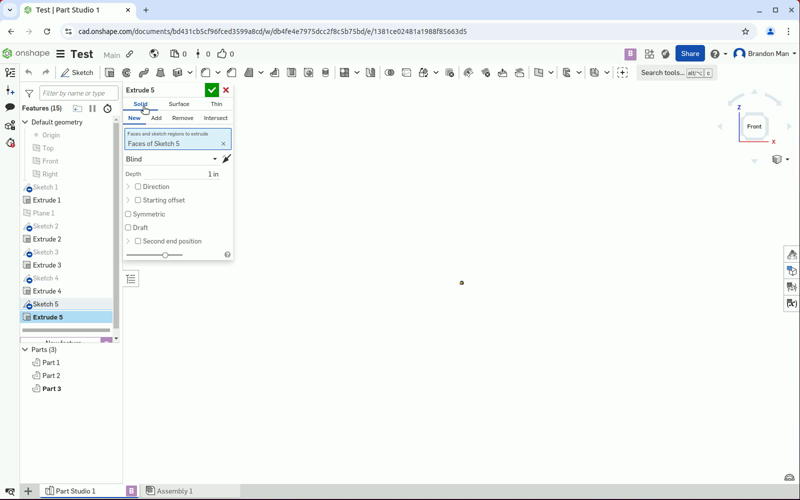
click(143, 106)
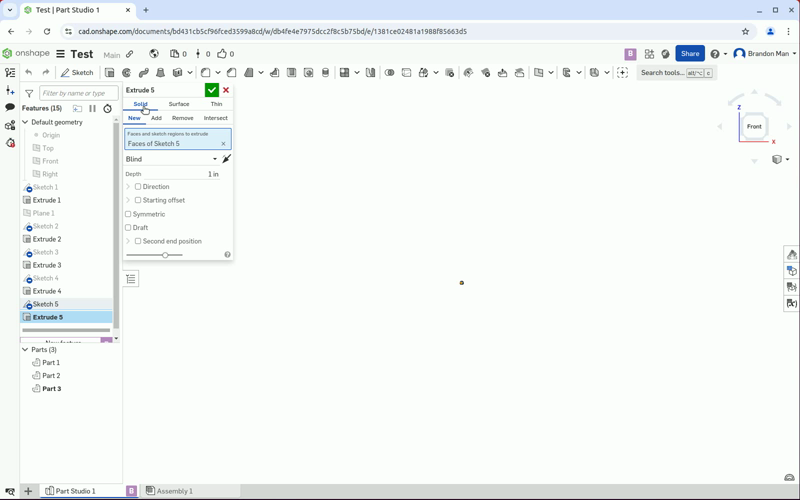
mouse_move(186, 120)
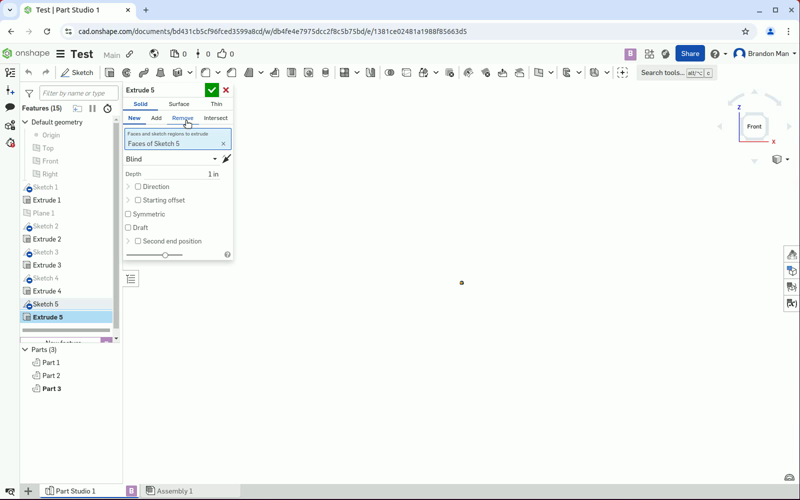
click(186, 120)
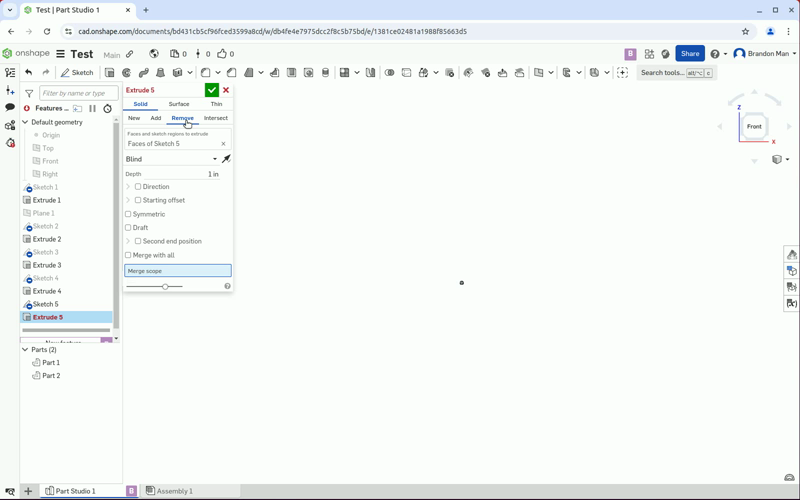
key(tab, 4)
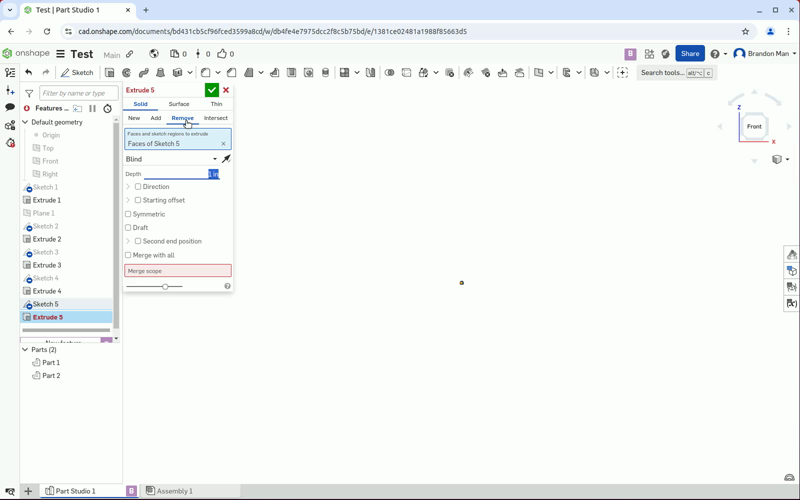
text(-3.37)
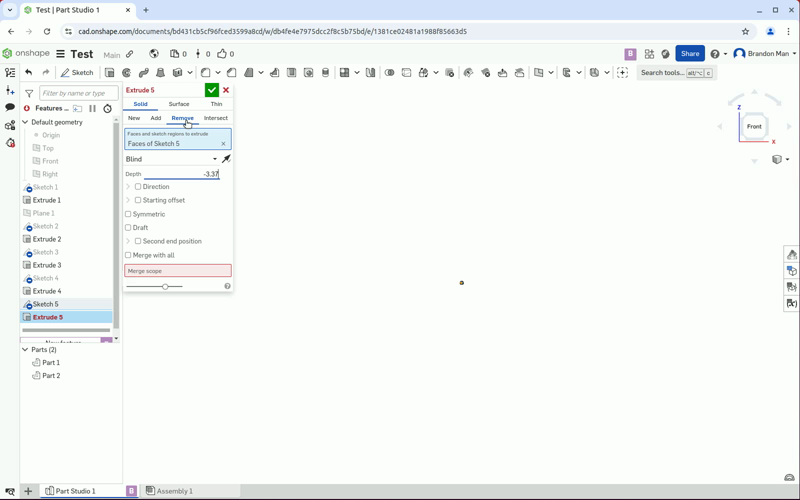
key(tab, 6)
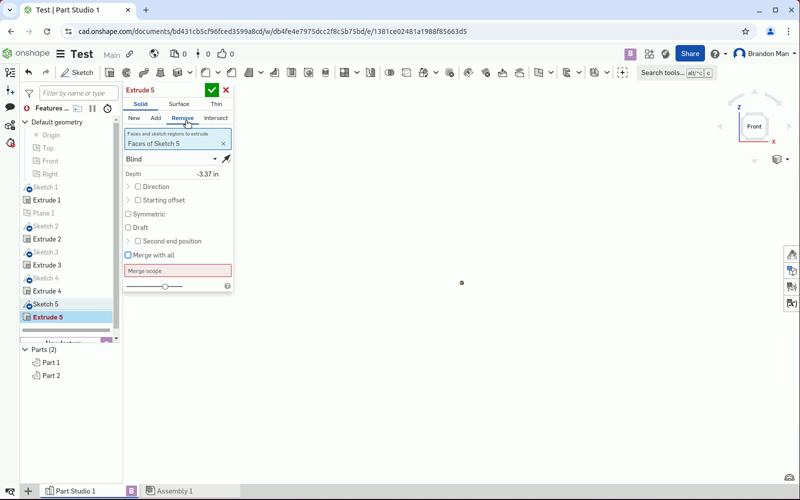
key(space)
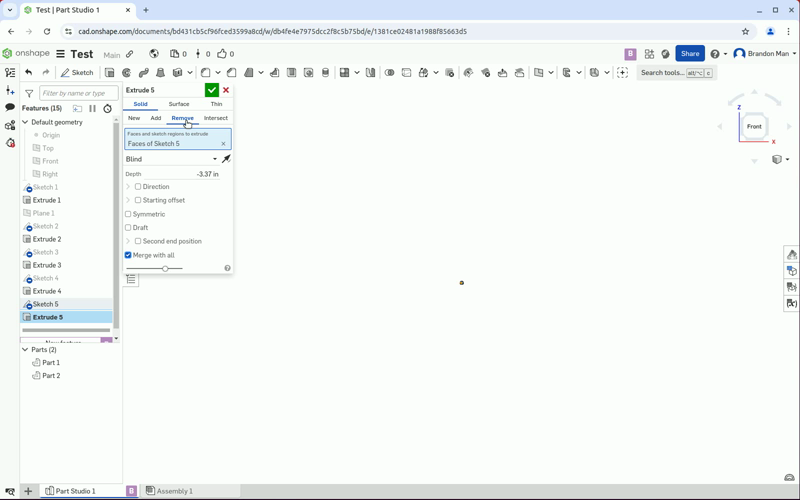
key(enter)
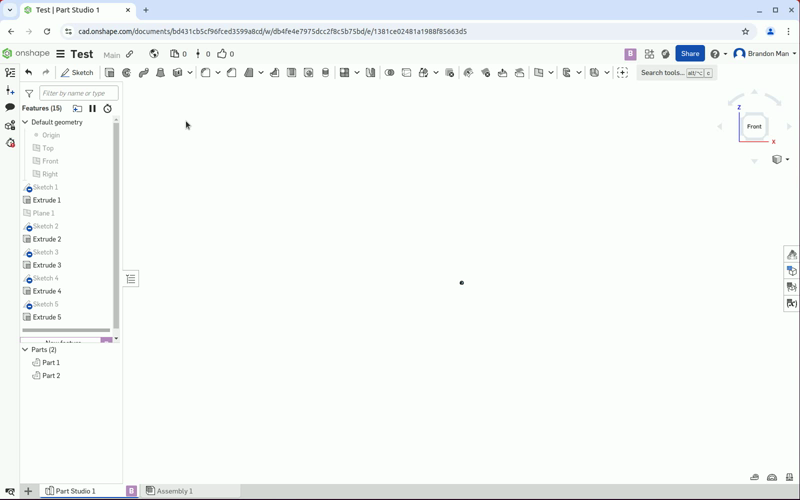
key(shift+h)
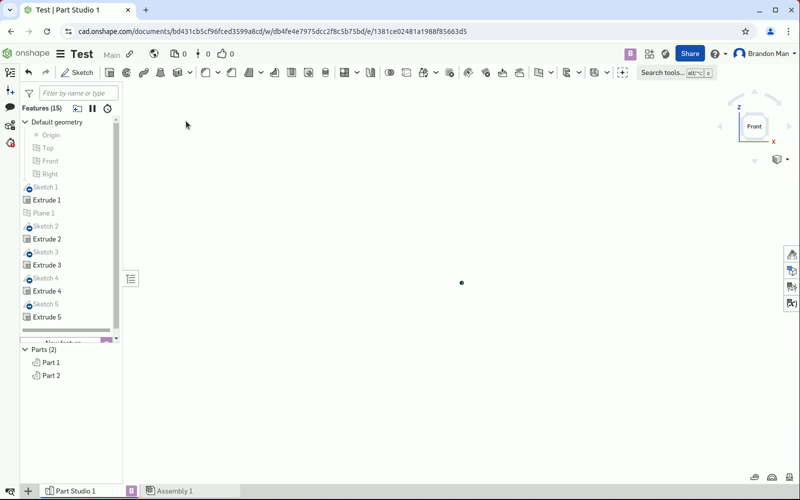
key(shift+h)
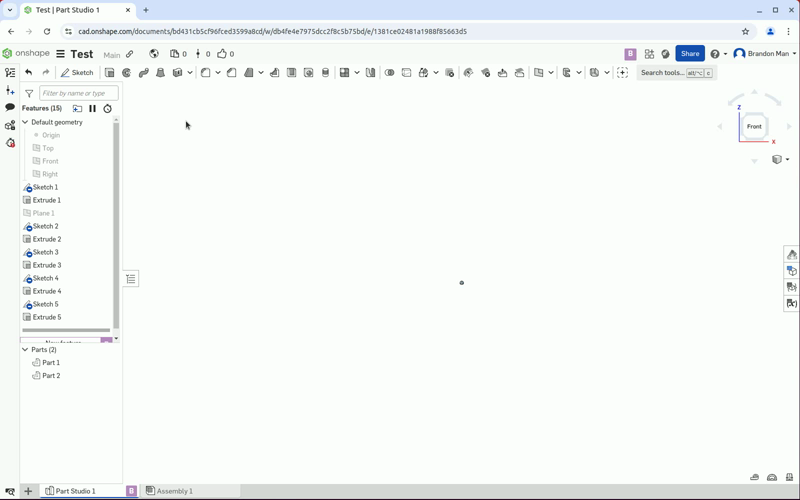
key(shift+7)
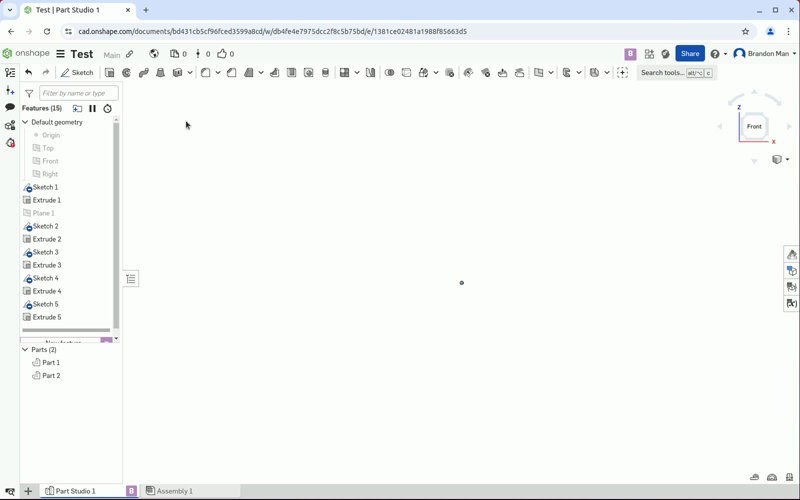
key(left, 2)
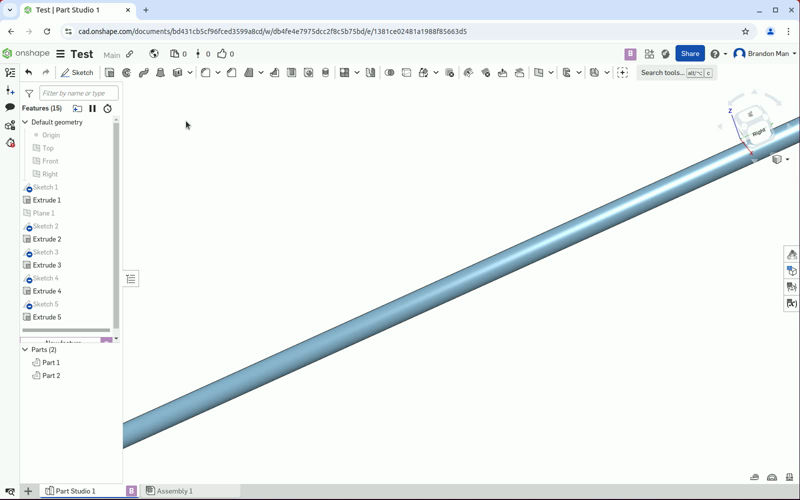
key(down, 2)
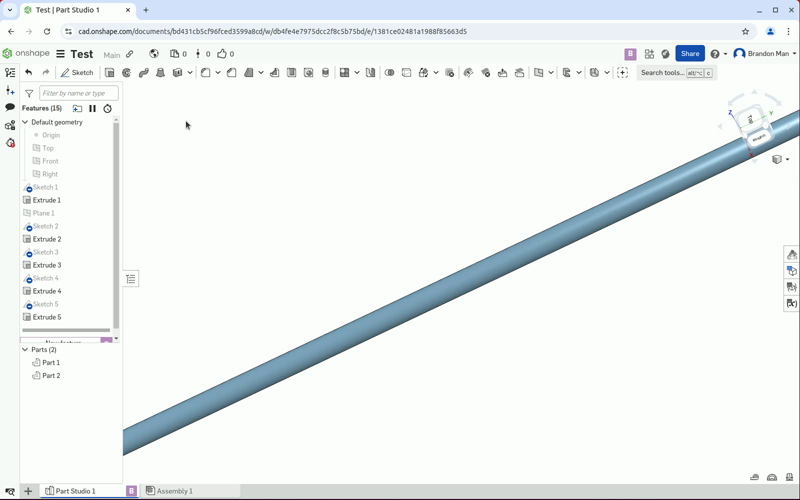
key(up, 2)
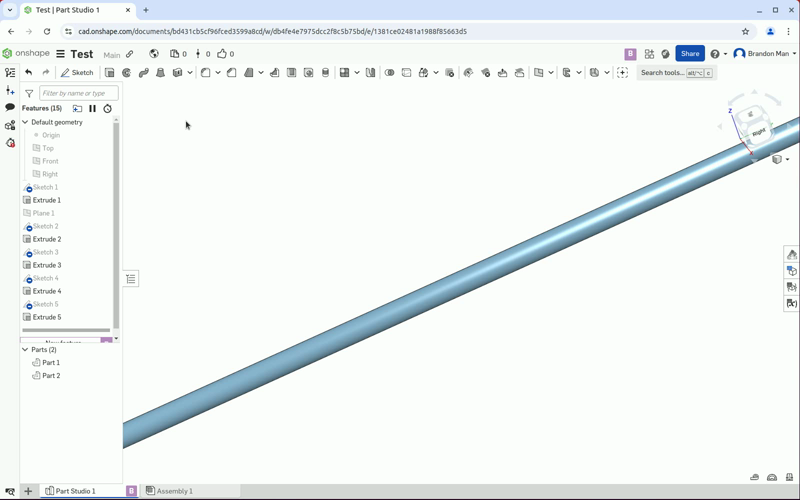
key(right, 2)
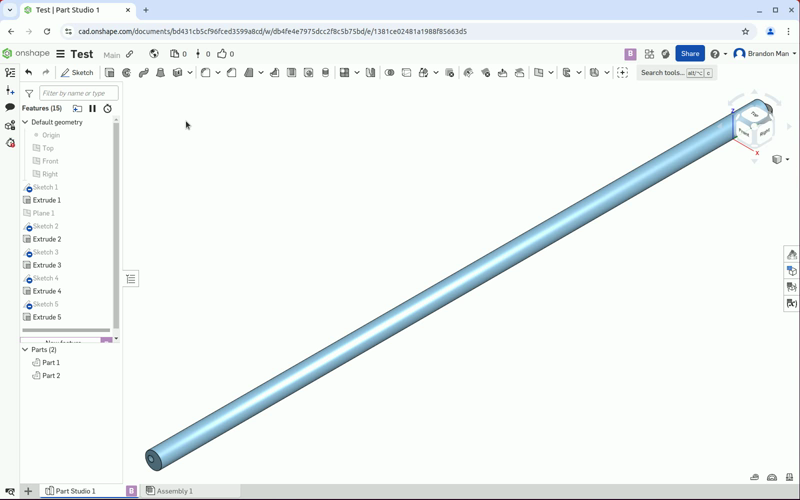
mouse_move(69, 189)
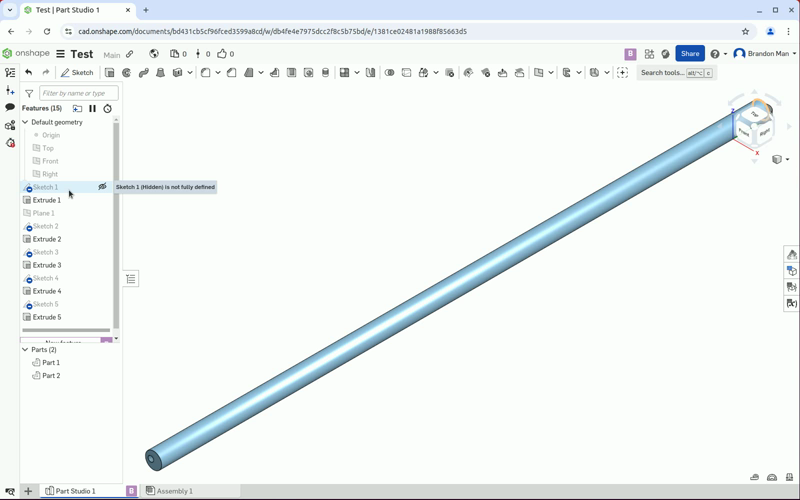
click(69, 189)